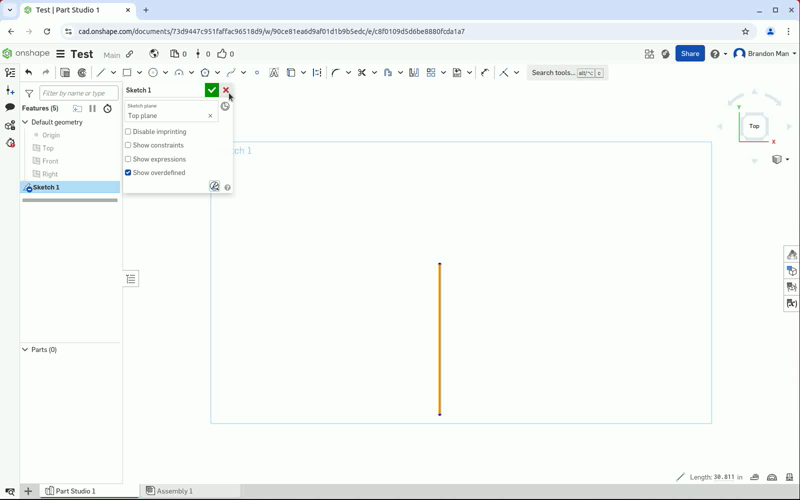
key(shift+h)
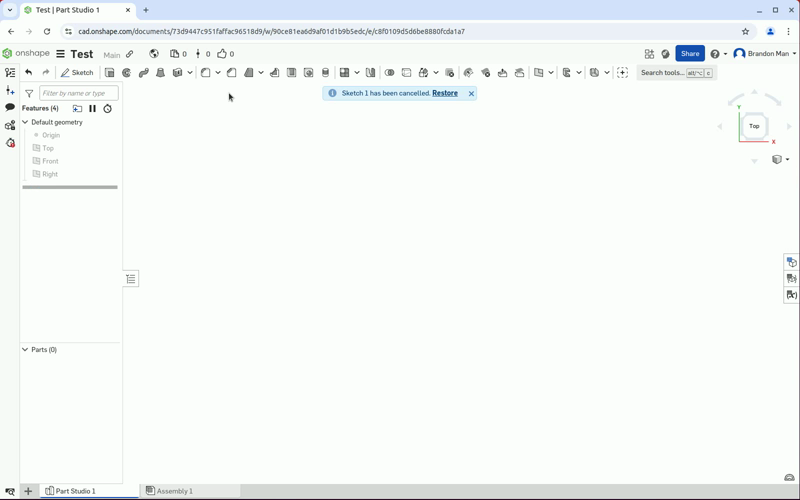
mouse_move(73, 352)
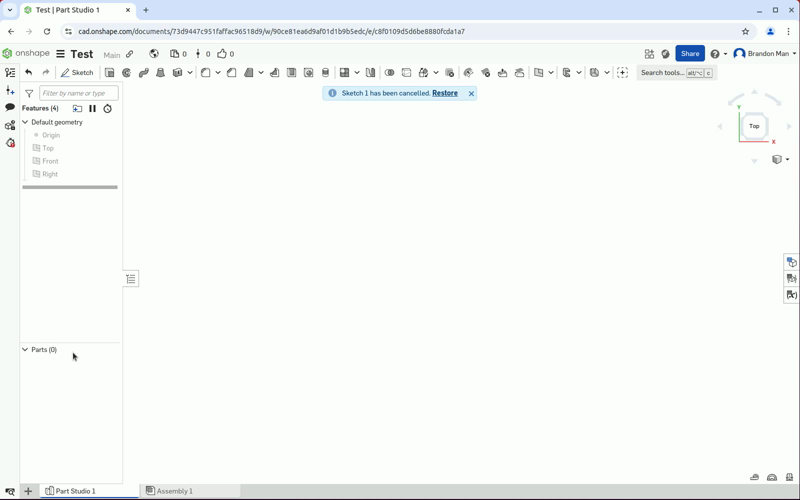
key(y)
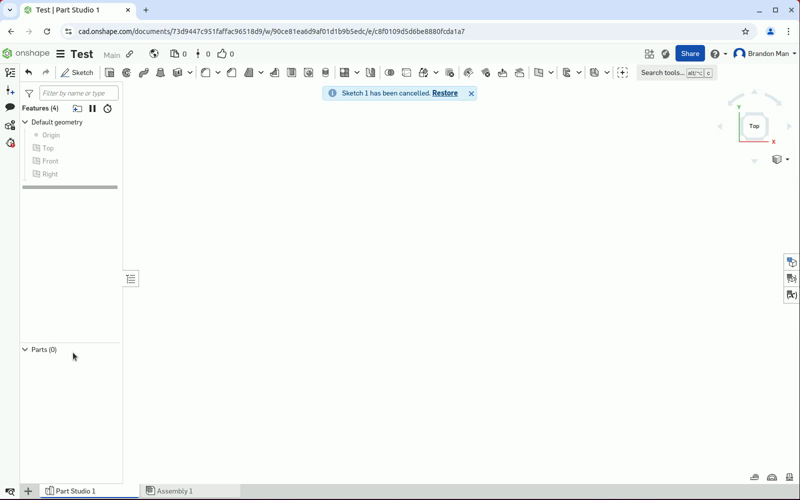
key(shift+p)
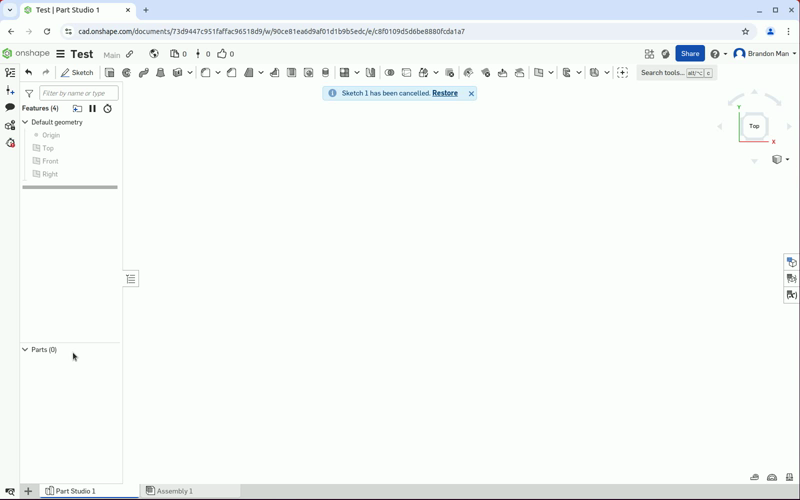
key(space)
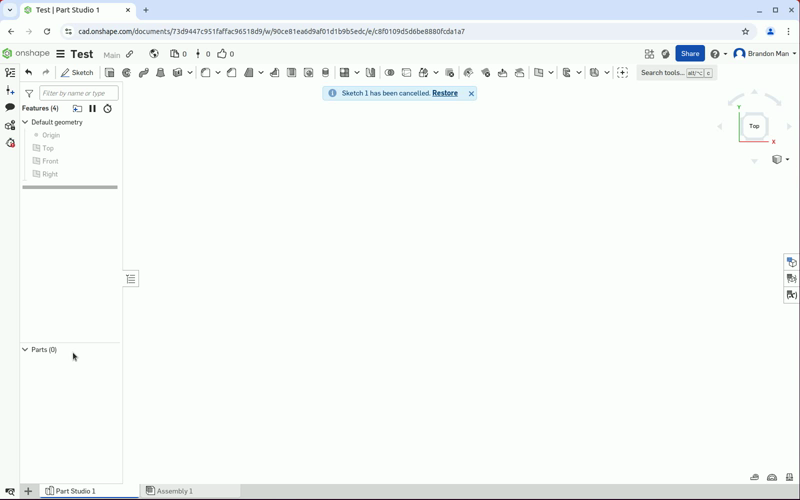
key_down(shift)
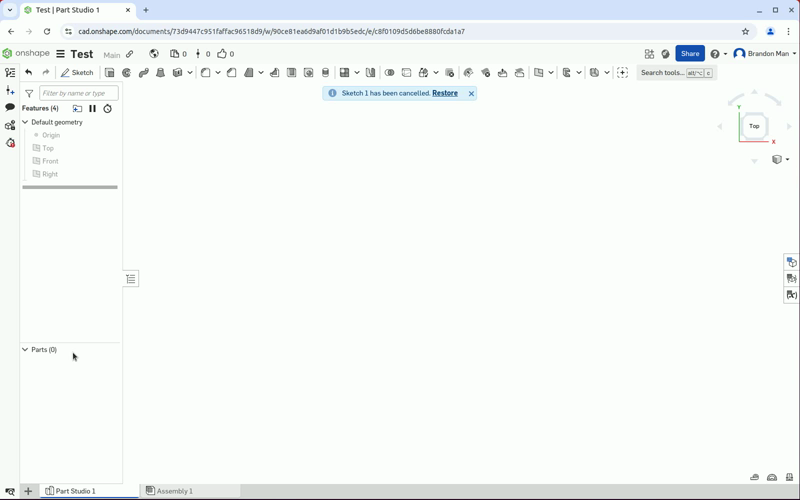
key(up)
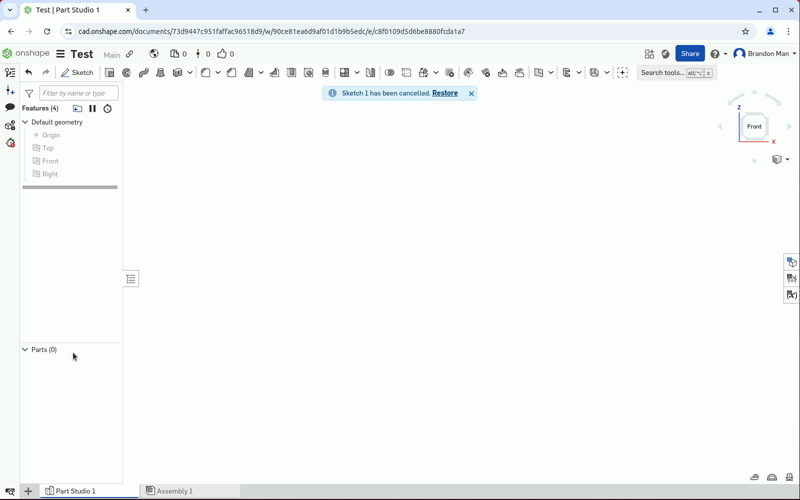
key_up(shift)
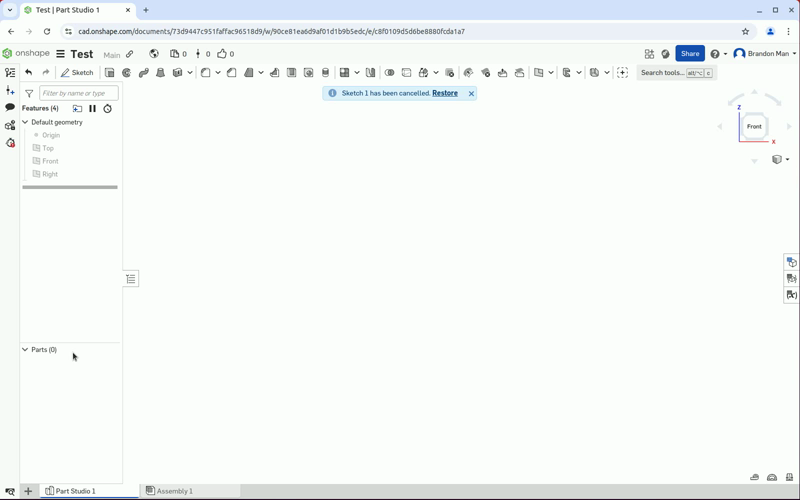
mouse_move(73, 352)
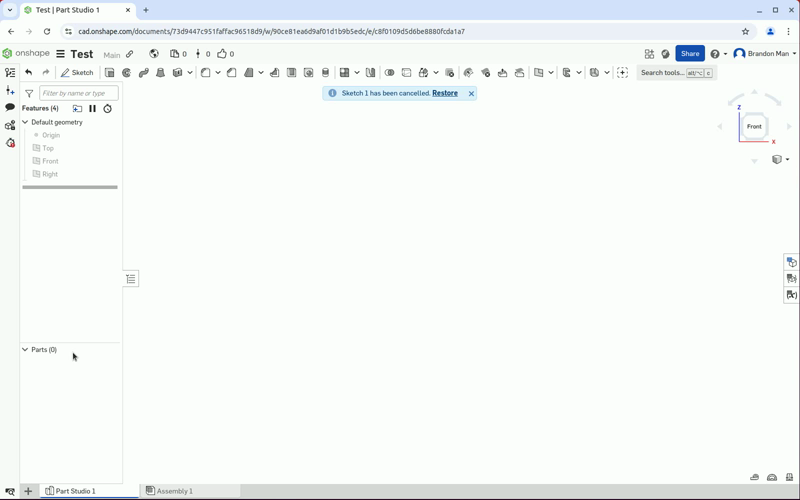
key(shift+y)
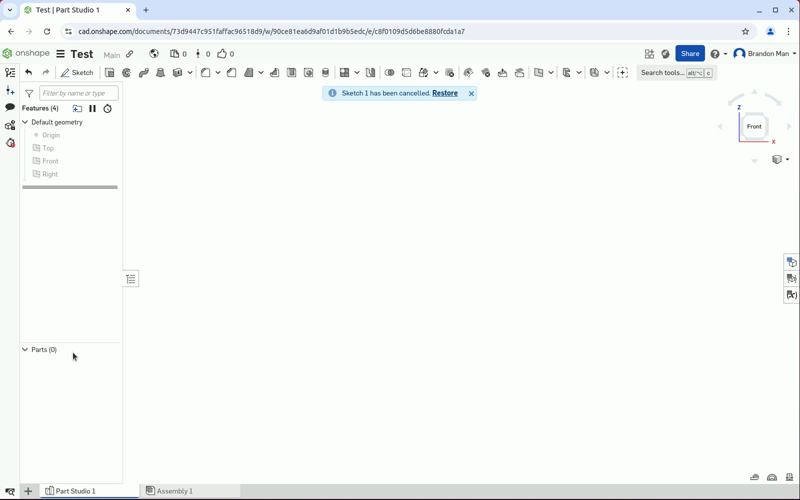
key(shift+s)
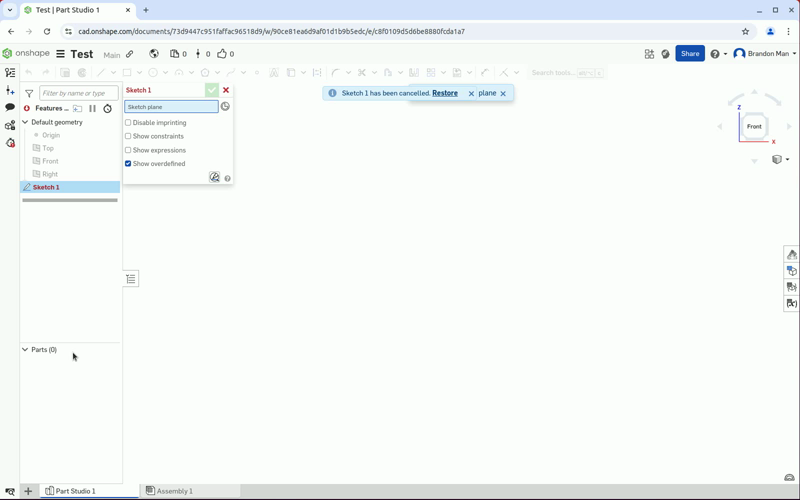
mouse_move(73, 163)
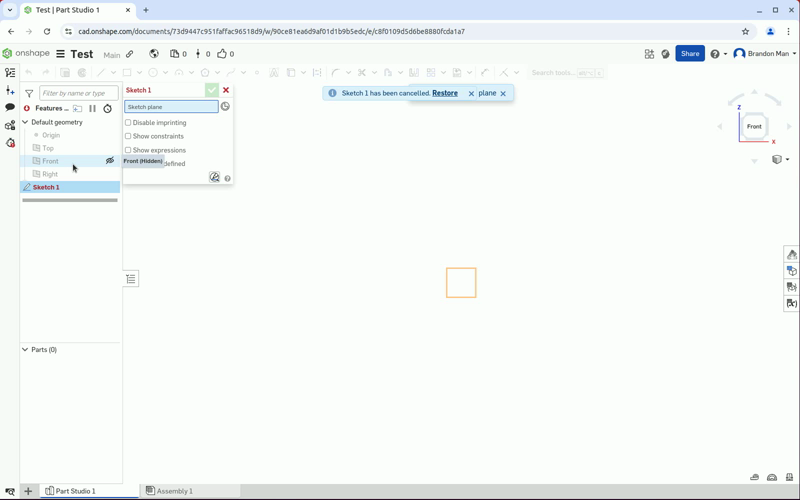
click(73, 163)
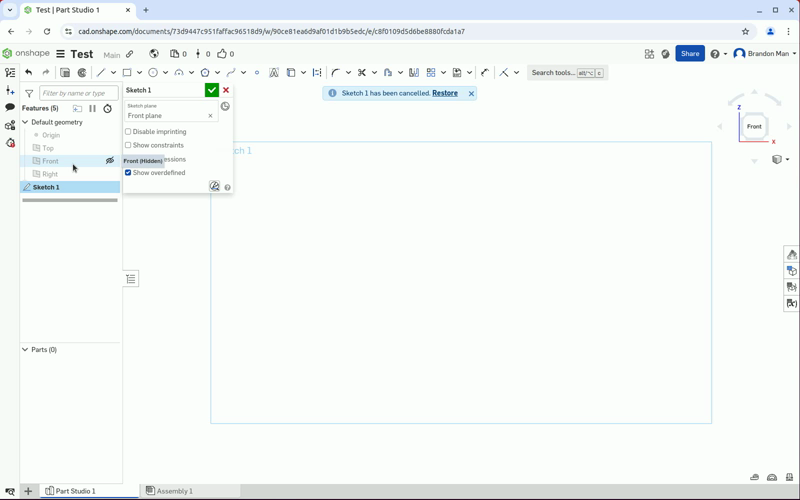
mouse_move(73, 352)
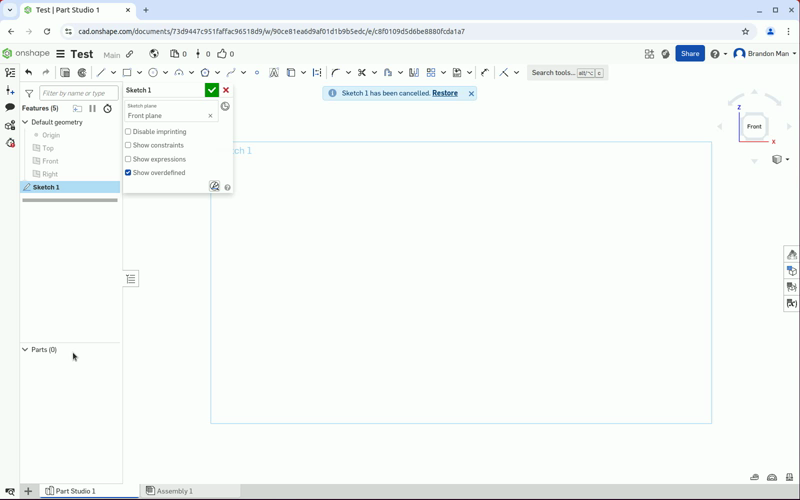
key(y)
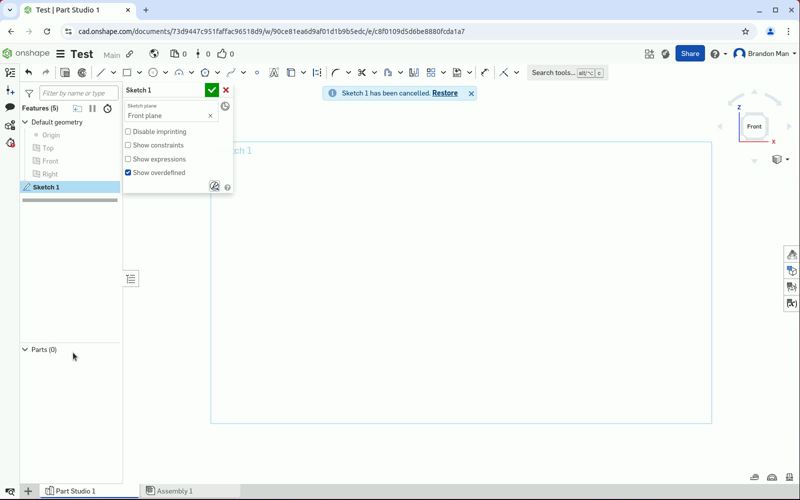
key(l)
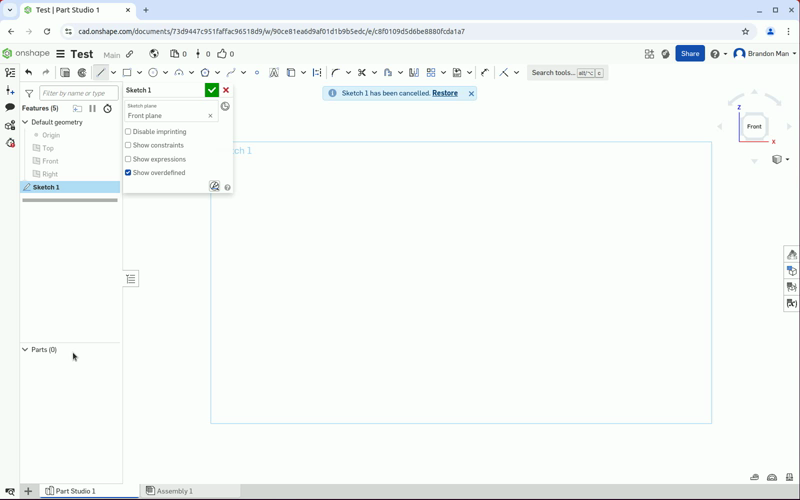
key_down(shift)
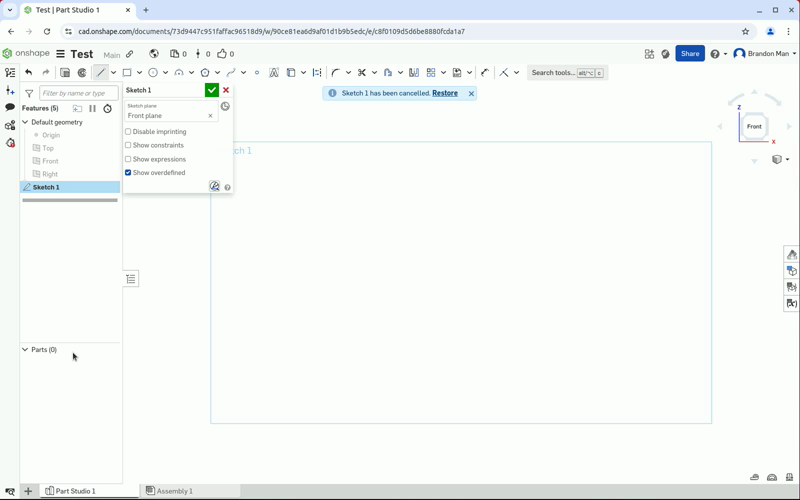
mouse_move(370, 282)
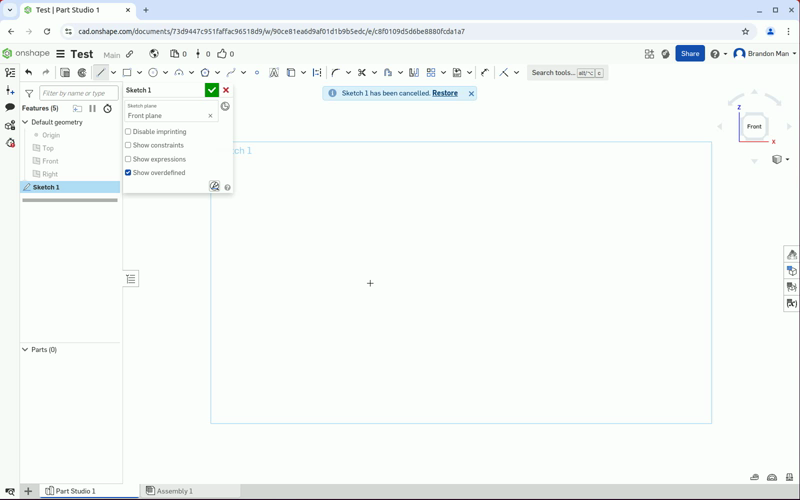
click(370, 282)
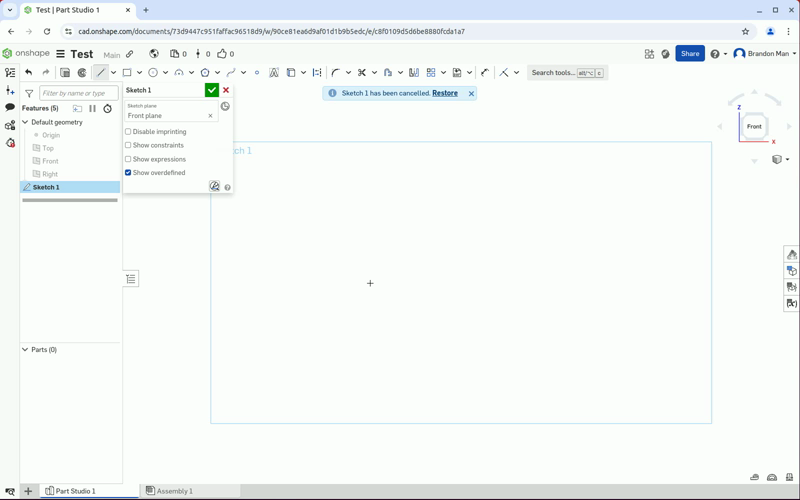
key_up(shift)
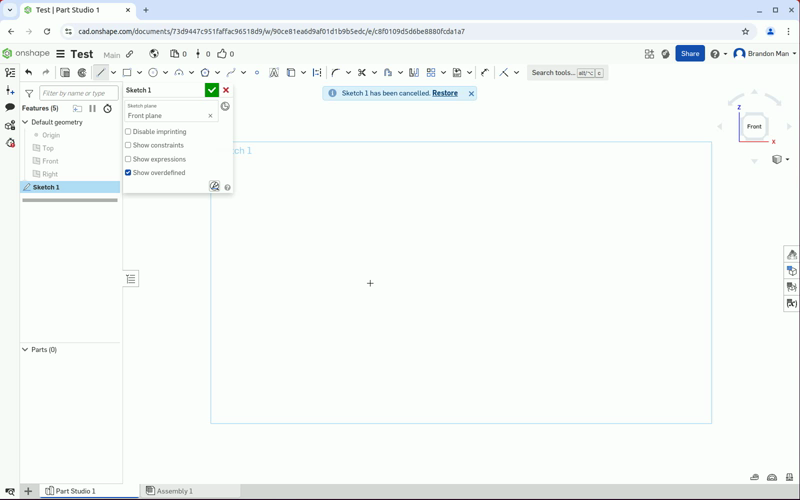
key_down(shift)
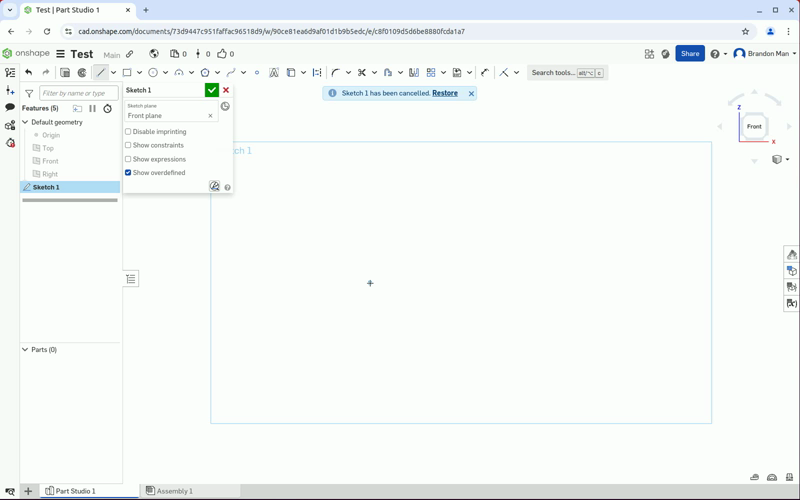
mouse_move(551, 282)
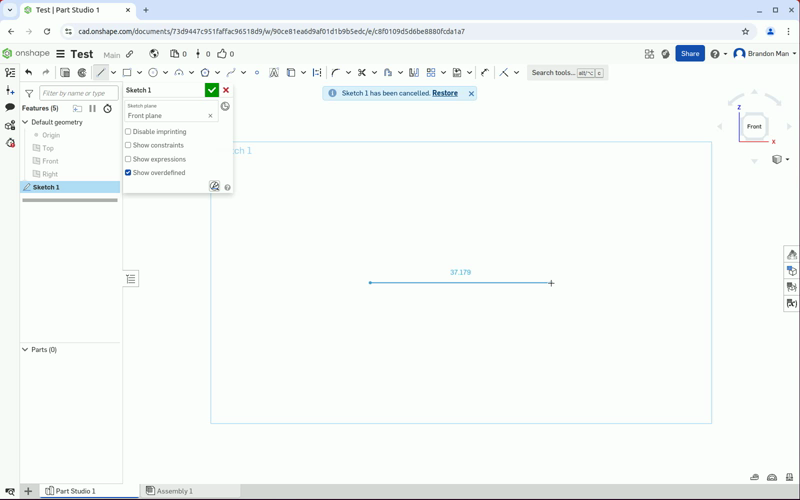
click(551, 282)
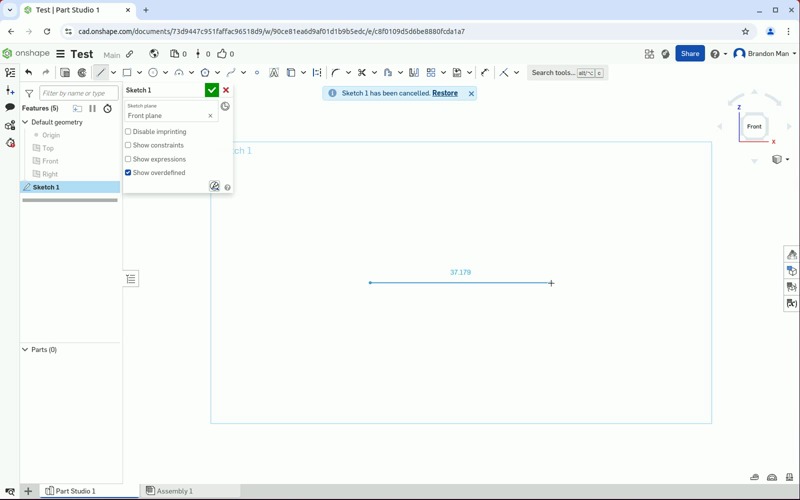
key_up(shift)
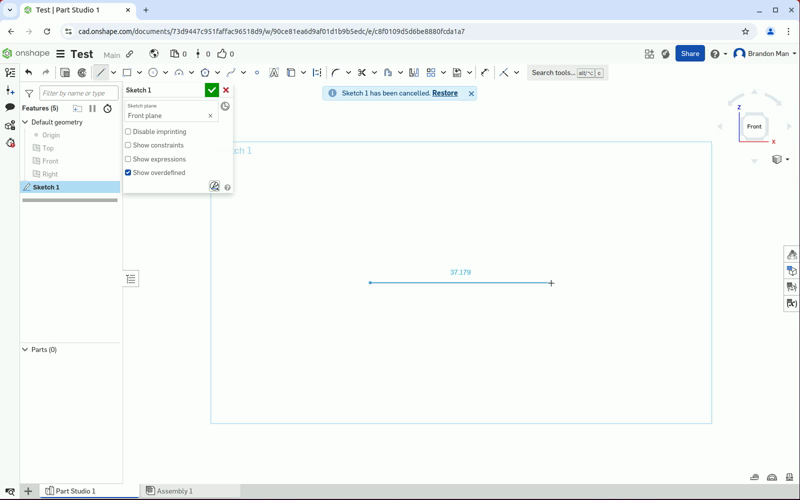
key_down(shift)
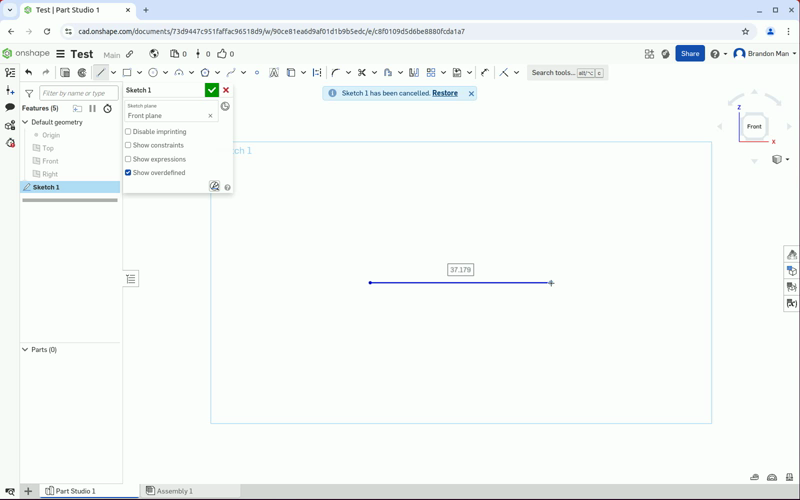
mouse_move(581, 282)
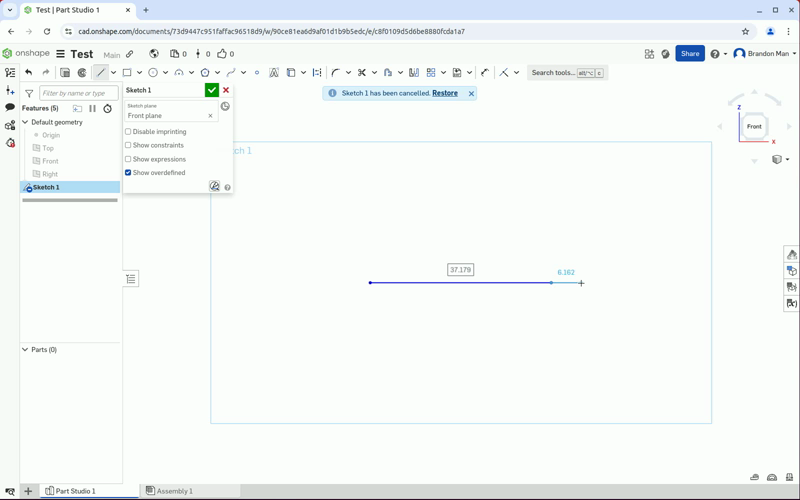
mouse_move(551, 271)
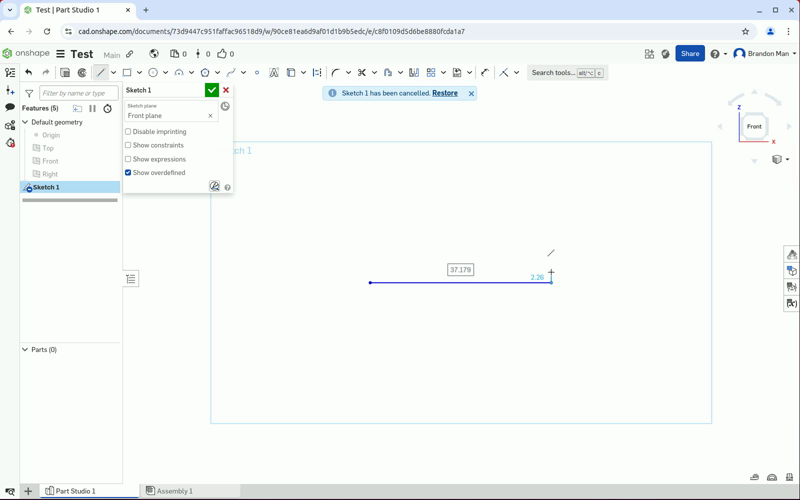
click(551, 271)
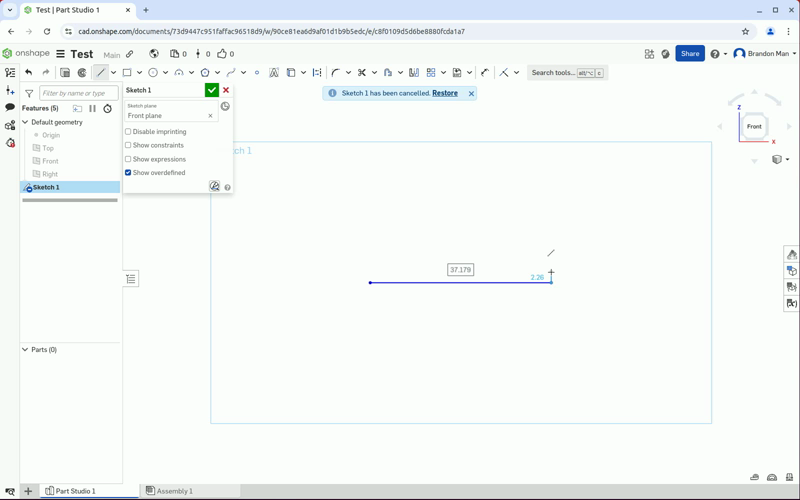
key_up(shift)
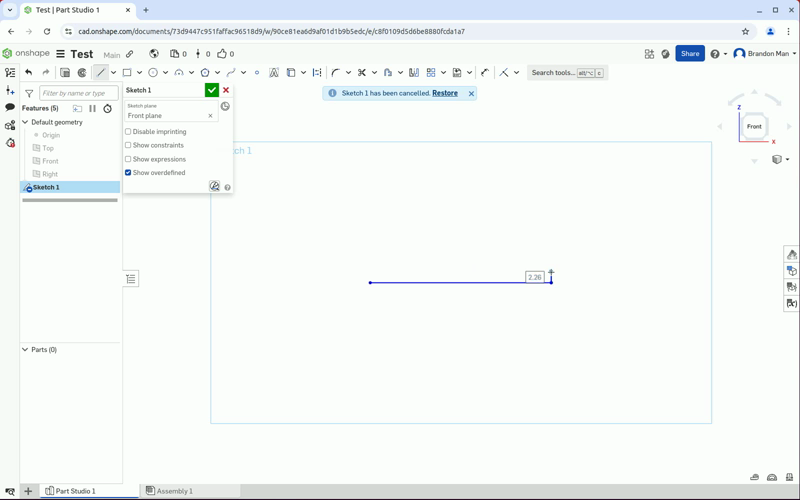
key_down(shift)
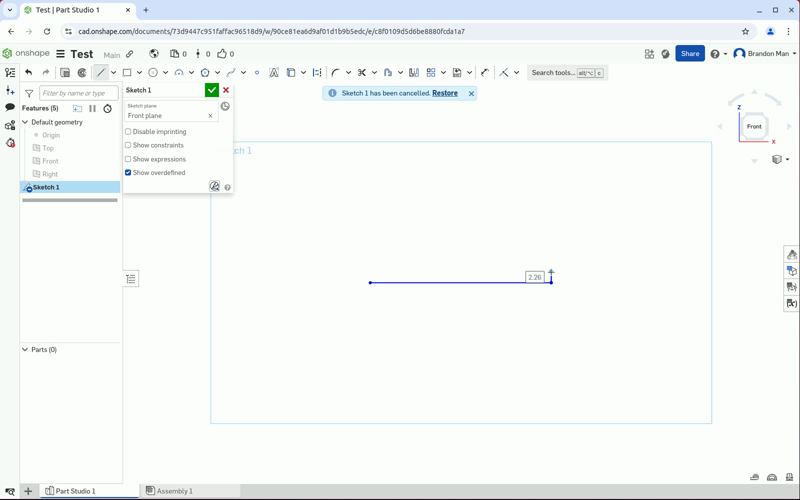
mouse_move(581, 271)
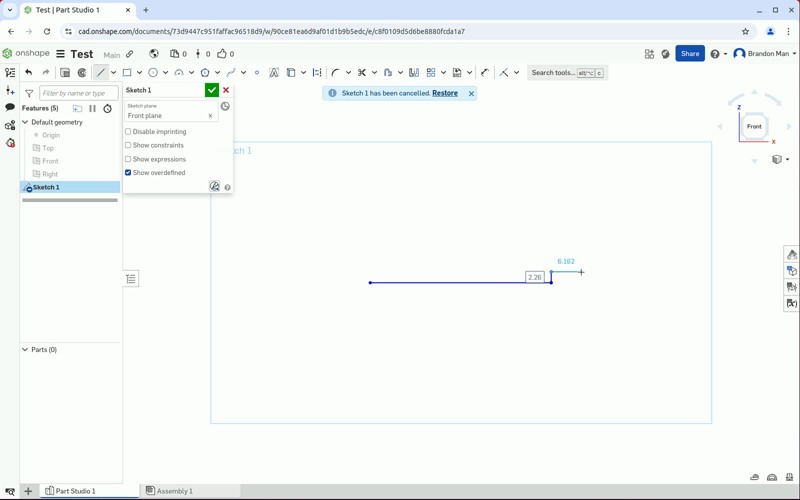
mouse_move(522, 271)
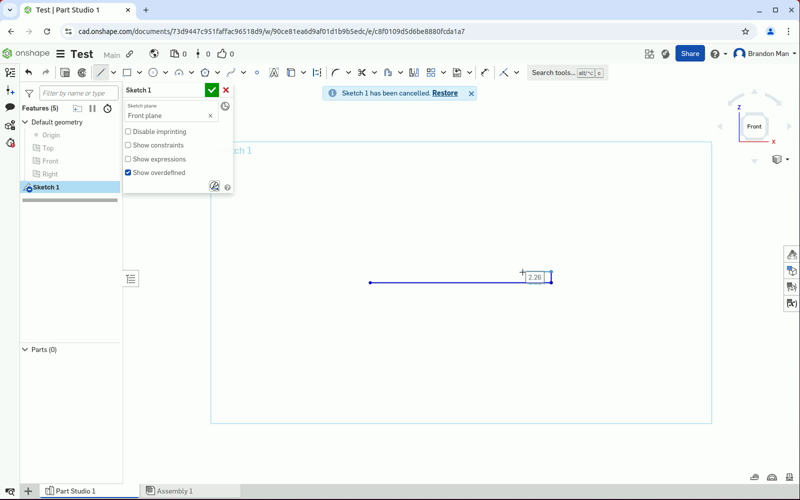
click(522, 271)
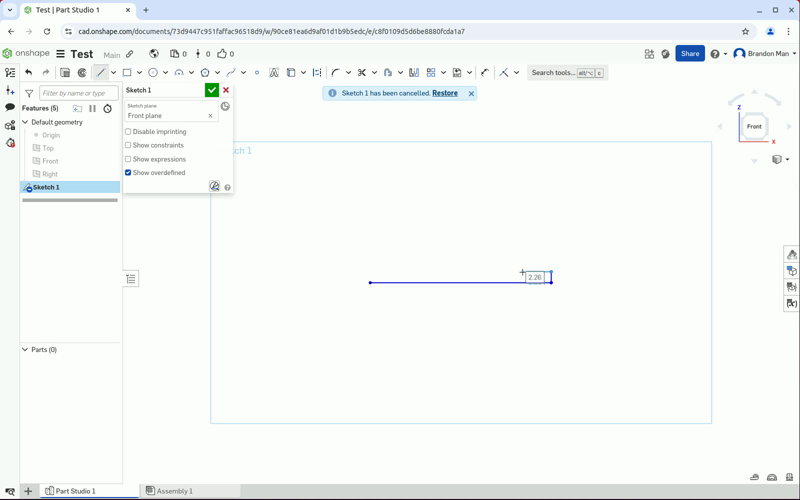
key_up(shift)
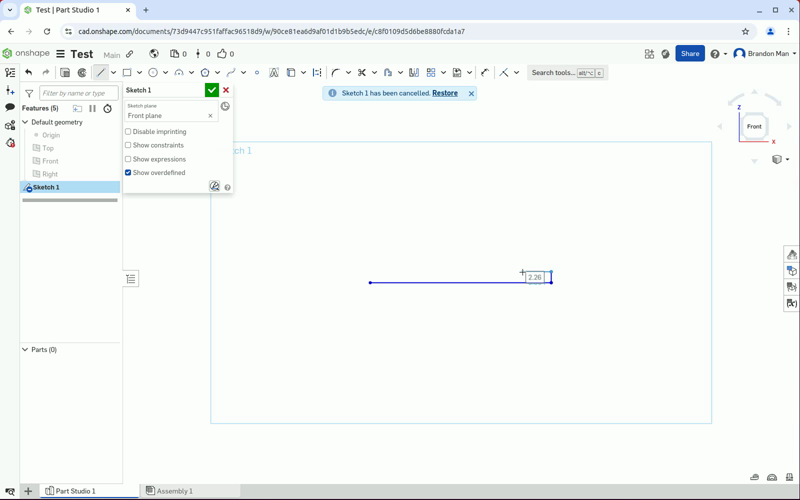
key_down(shift)
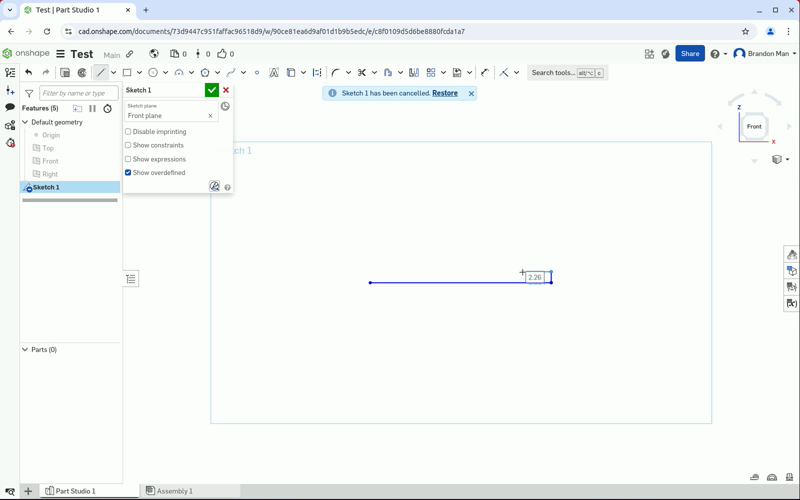
mouse_move(398, 271)
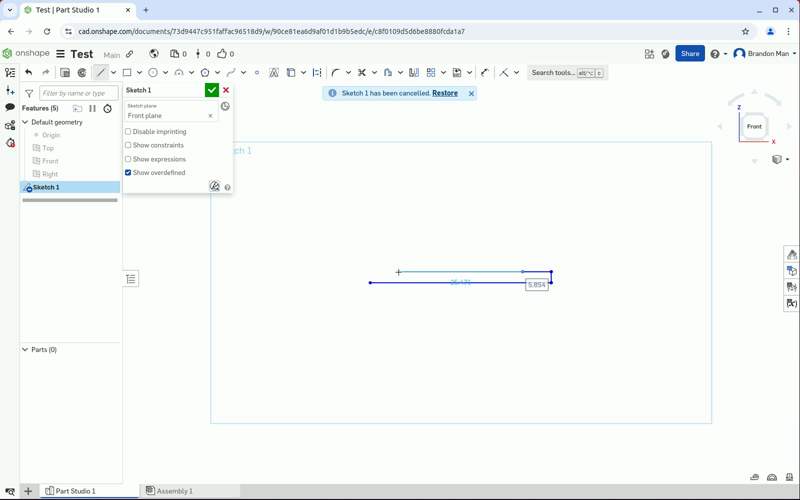
click(398, 271)
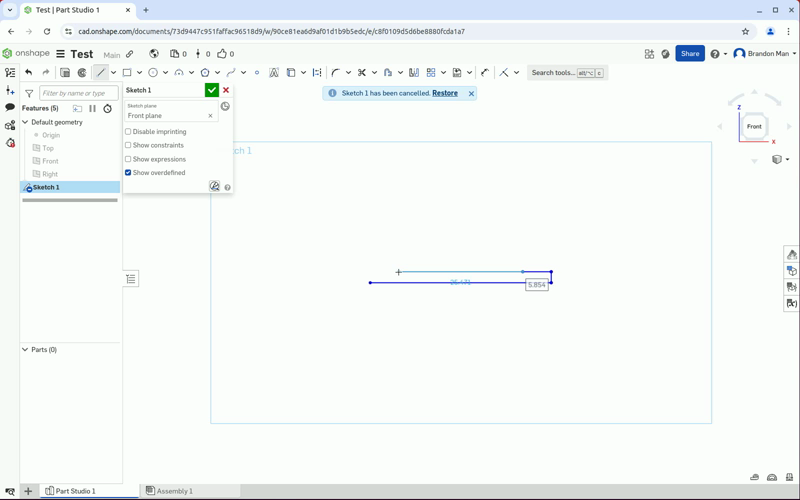
key_up(shift)
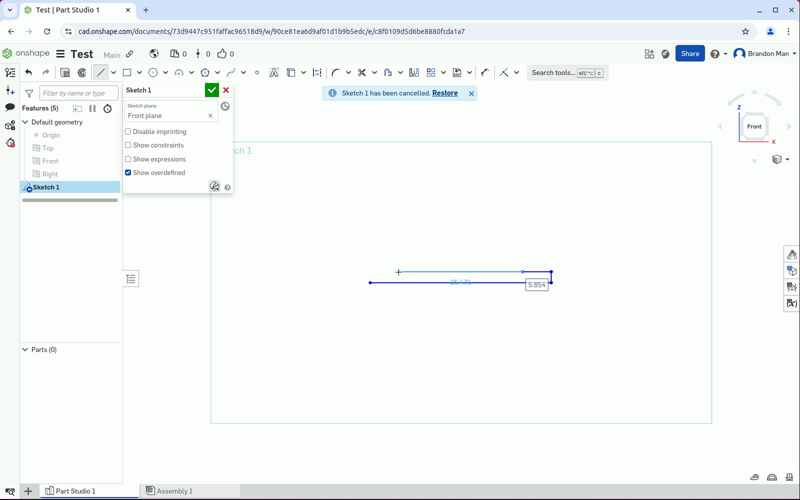
key_down(shift)
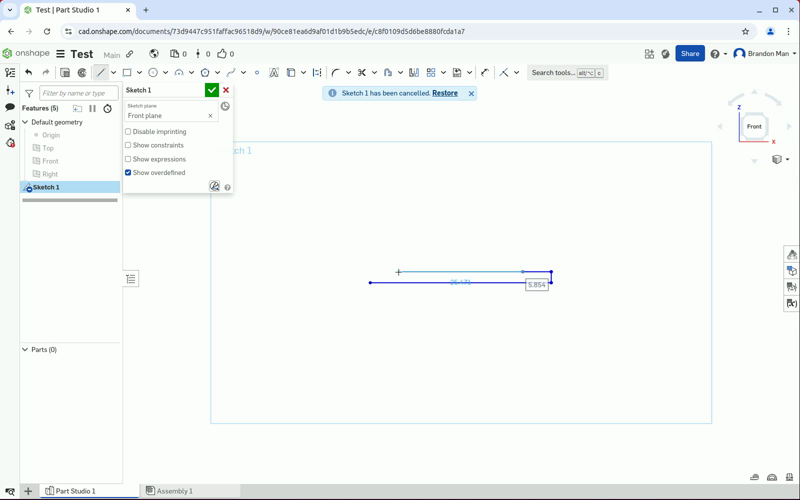
mouse_move(428, 271)
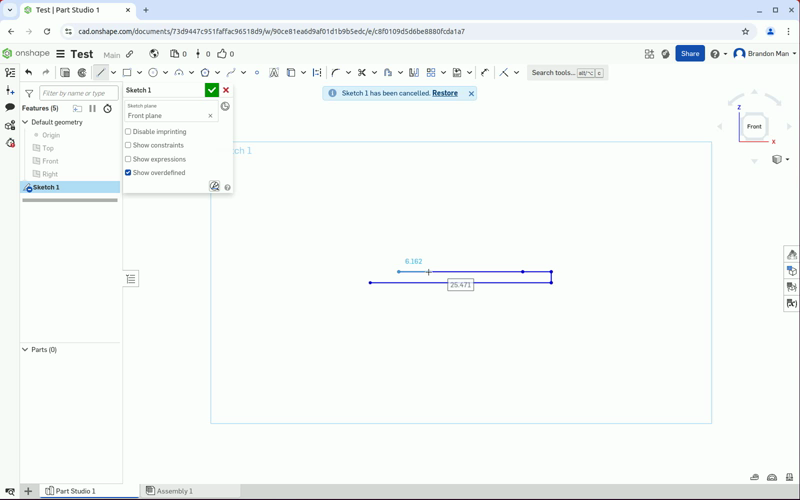
mouse_move(370, 271)
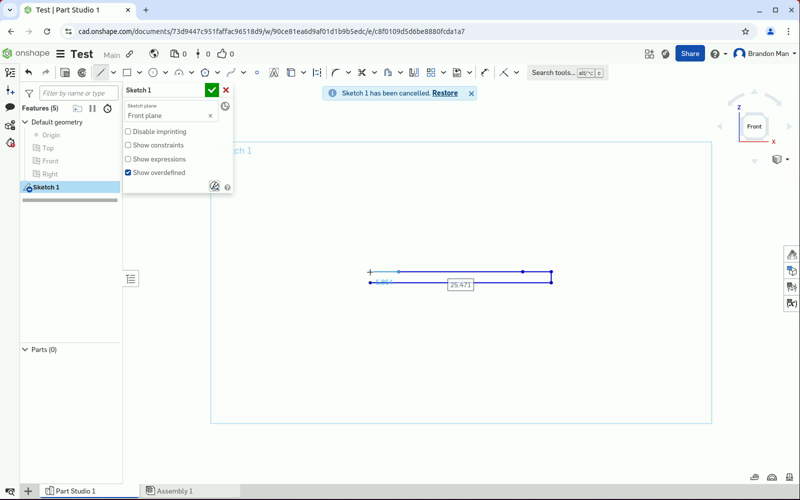
click(370, 271)
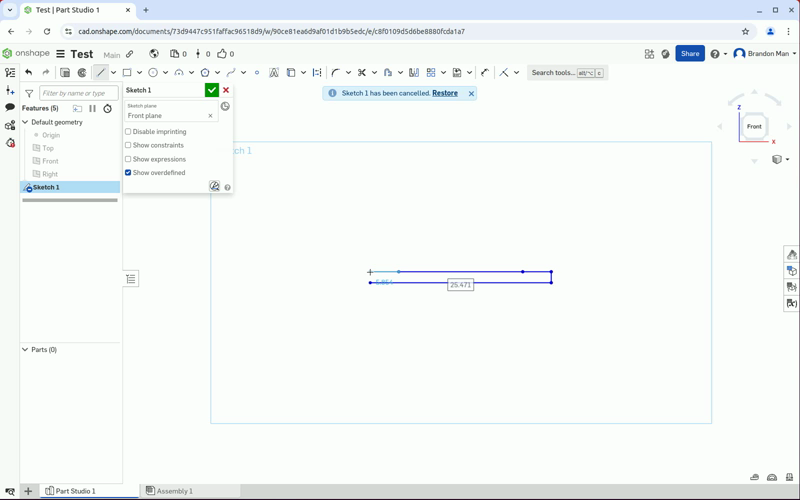
key_up(shift)
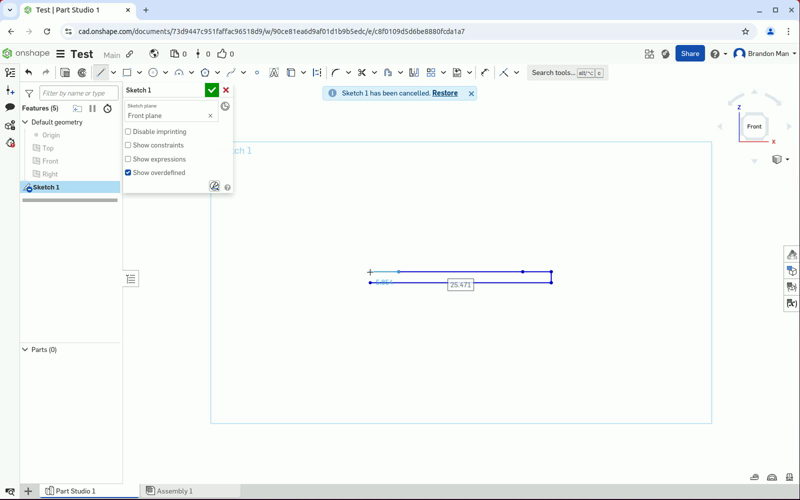
mouse_move(400, 271)
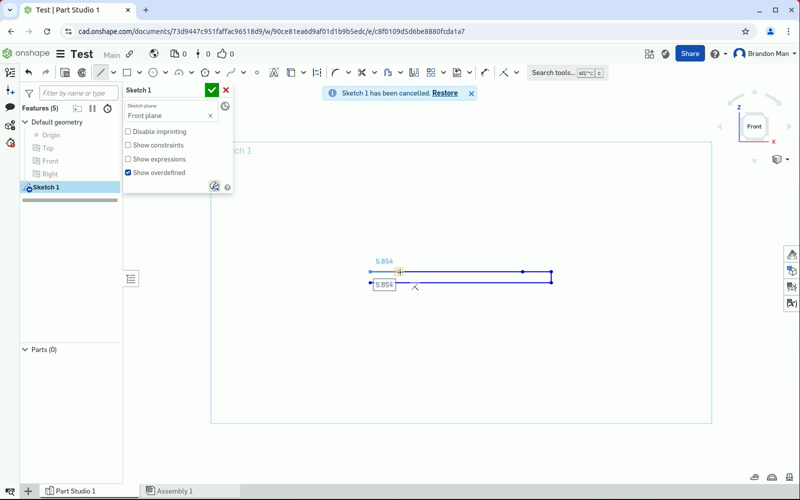
key_down(shift)
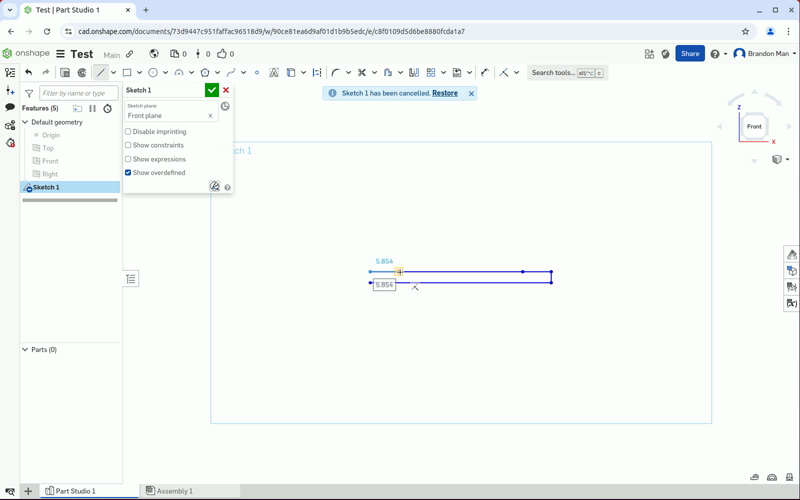
mouse_move(370, 282)
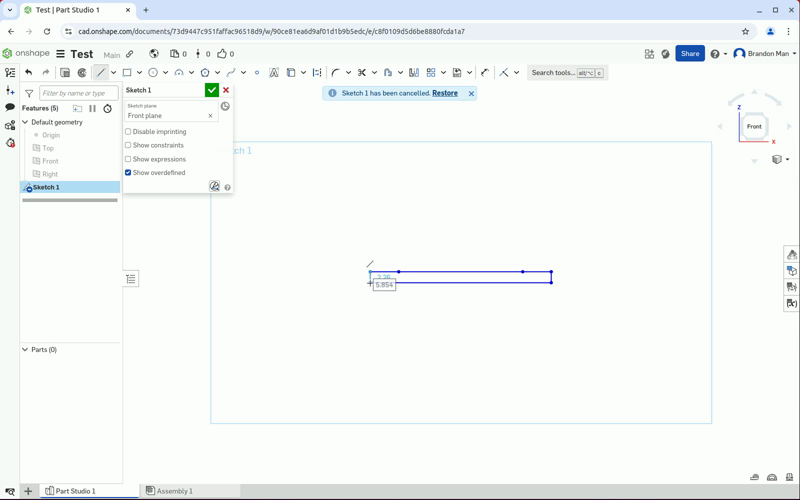
key_up(shift)
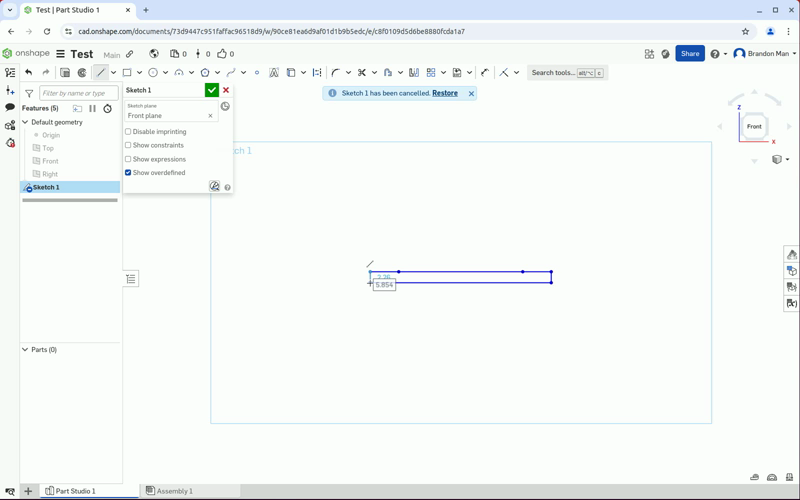
click(370, 282)
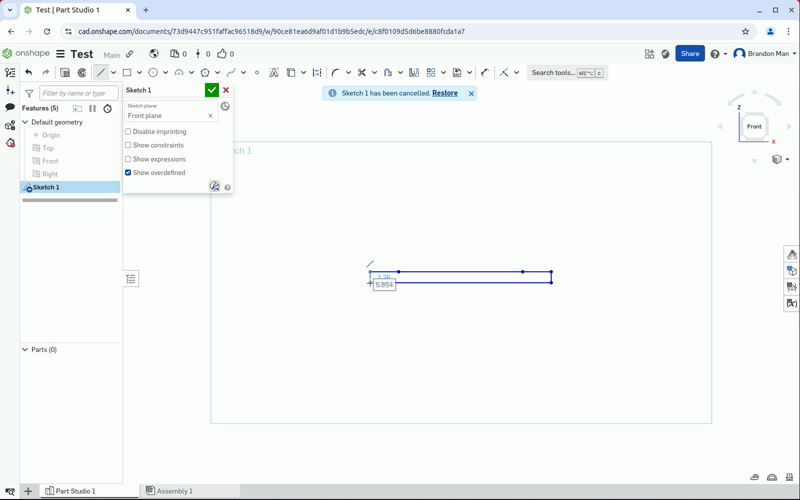
key(esc)
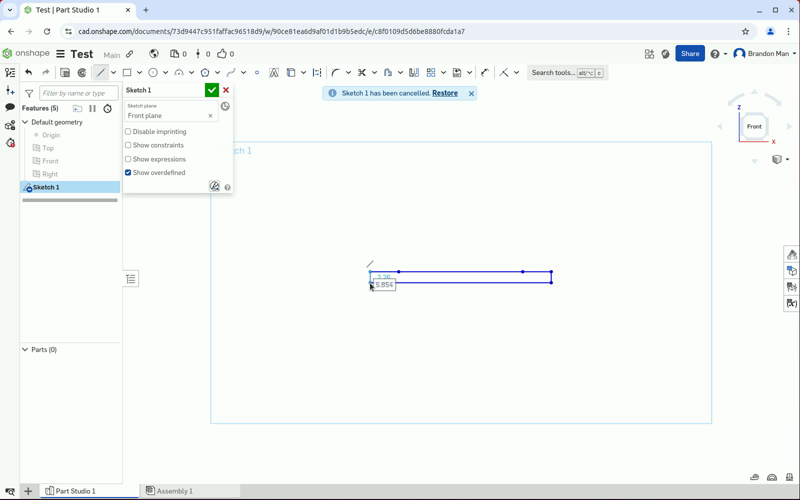
mouse_move(500, 274)
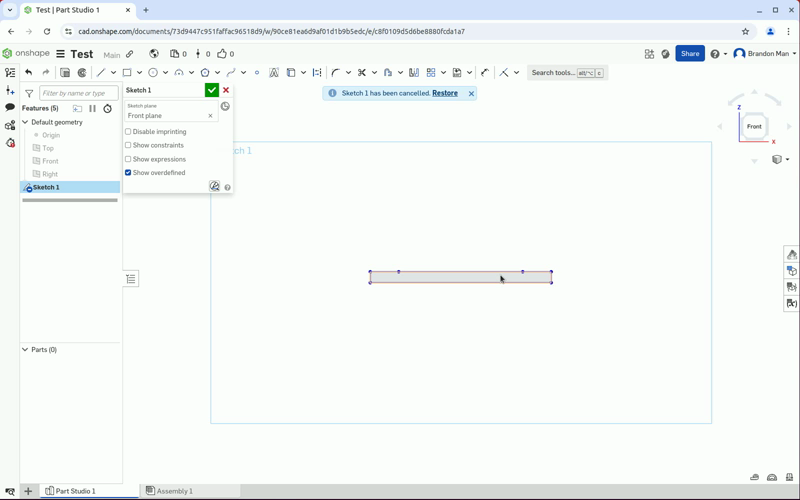
click(500, 274)
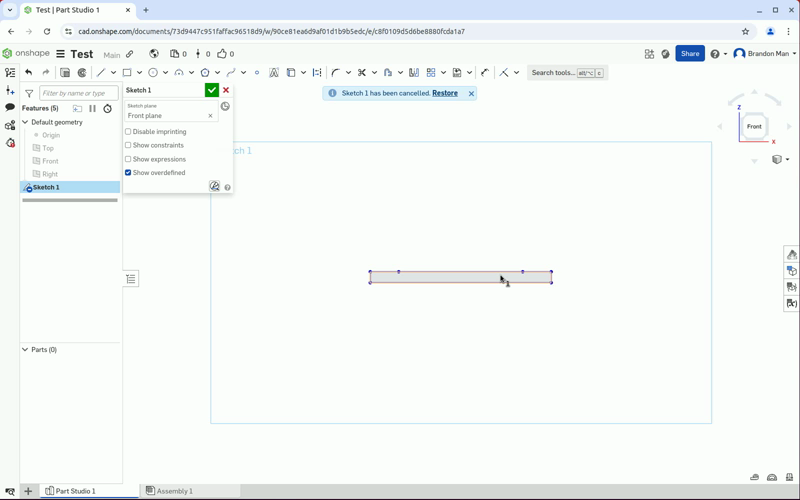
mouse_move(73, 352)
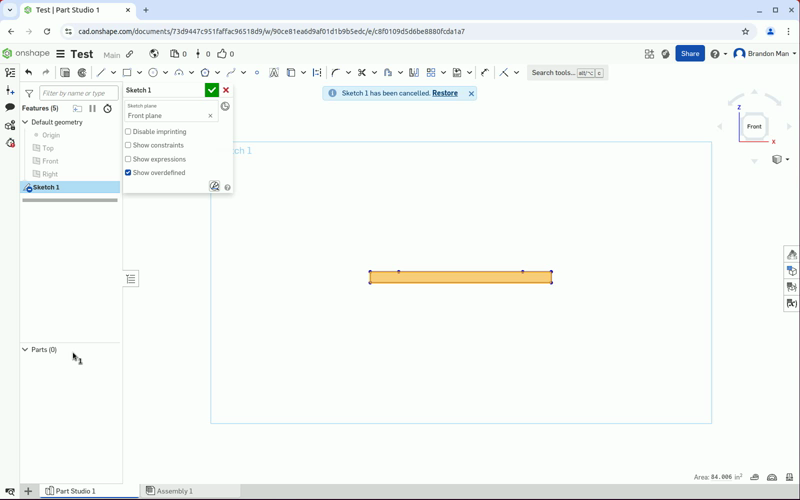
key(shift+y)
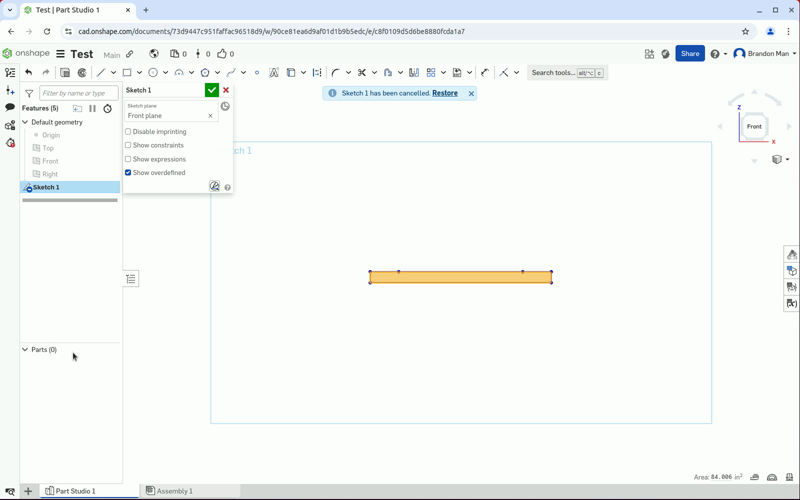
key(shift+e)
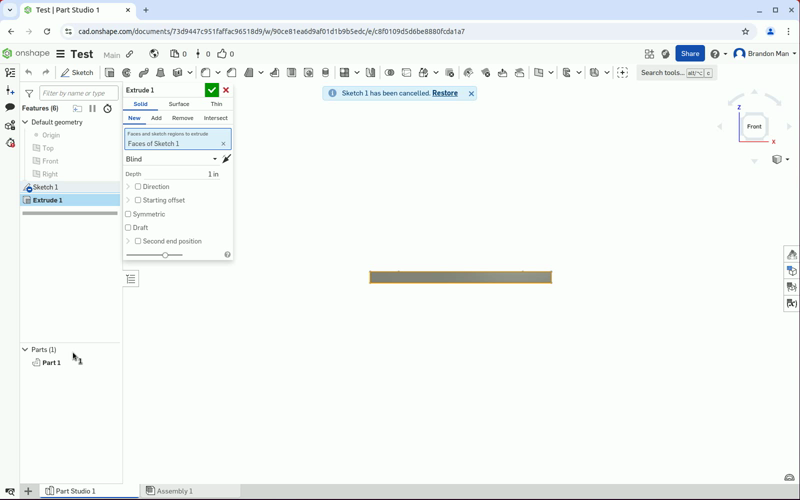
mouse_move(143, 106)
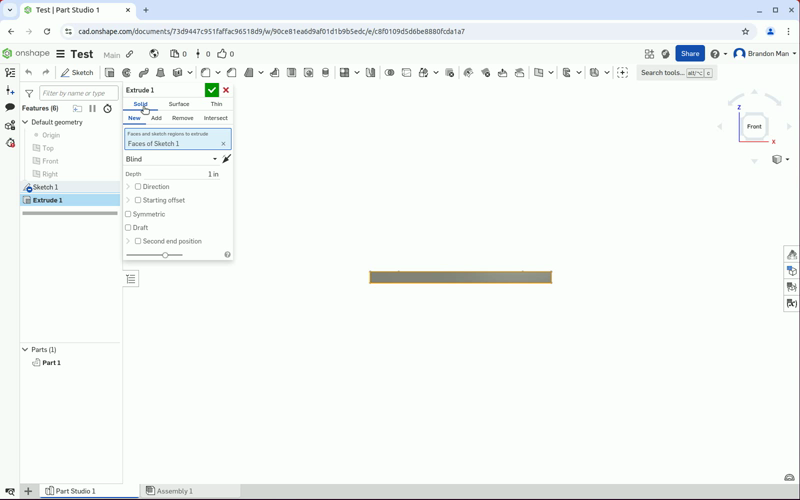
click(143, 106)
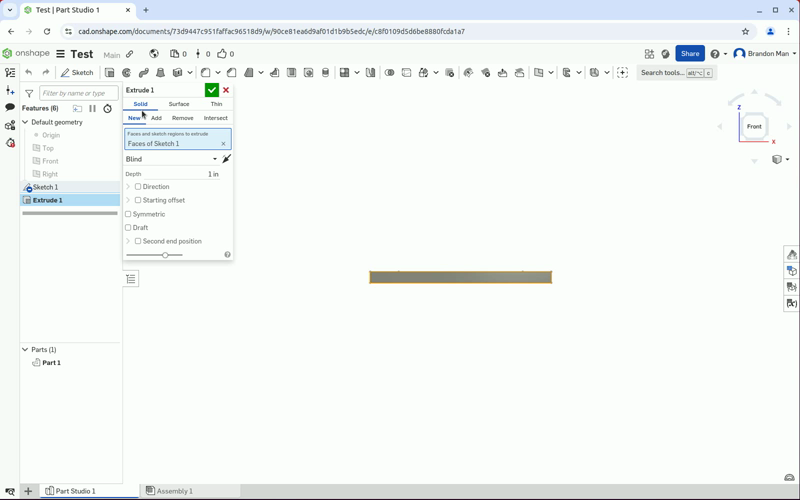
mouse_move(137, 120)
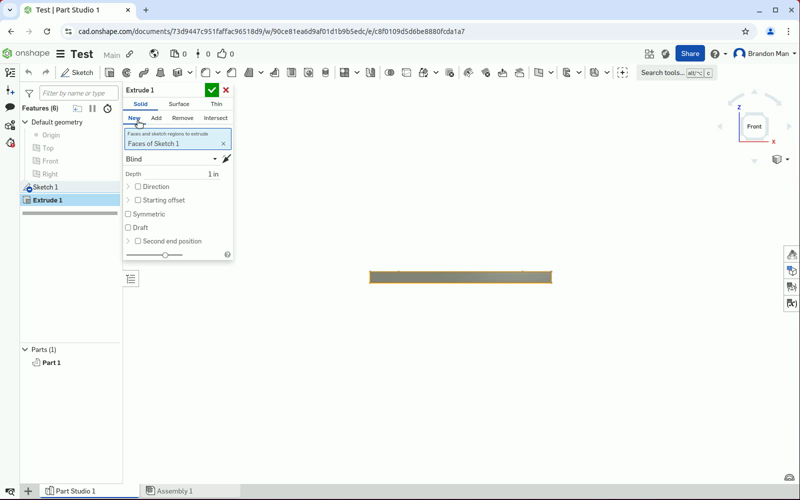
click(137, 120)
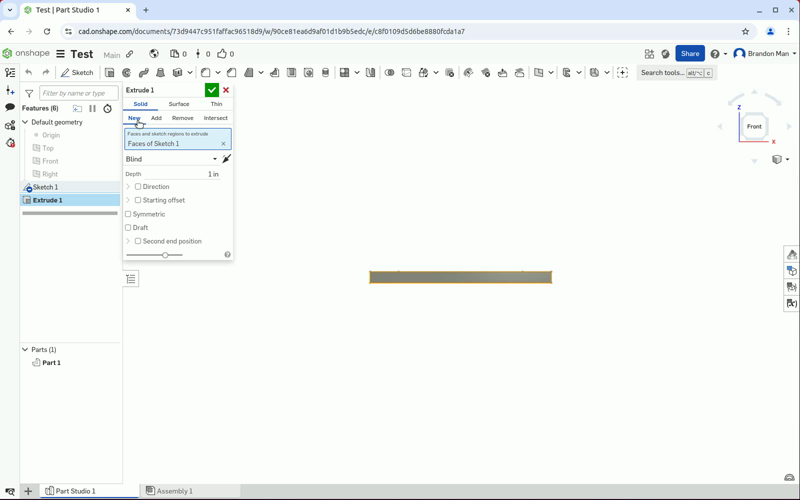
key(tab, 4)
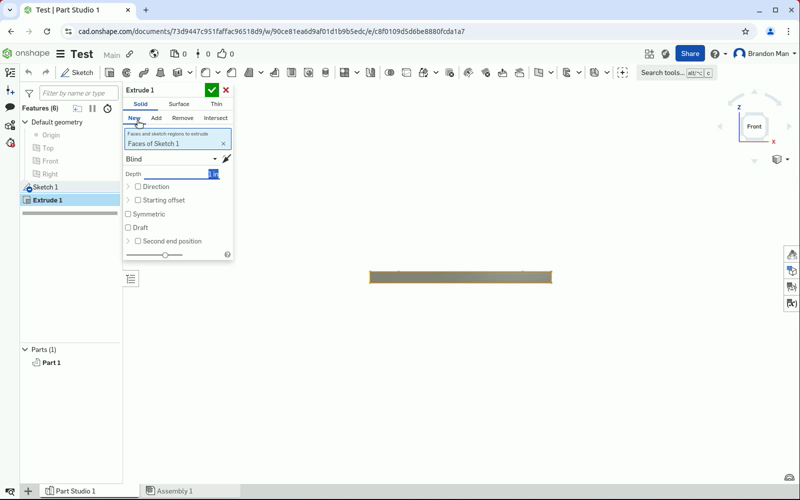
text(11.554)
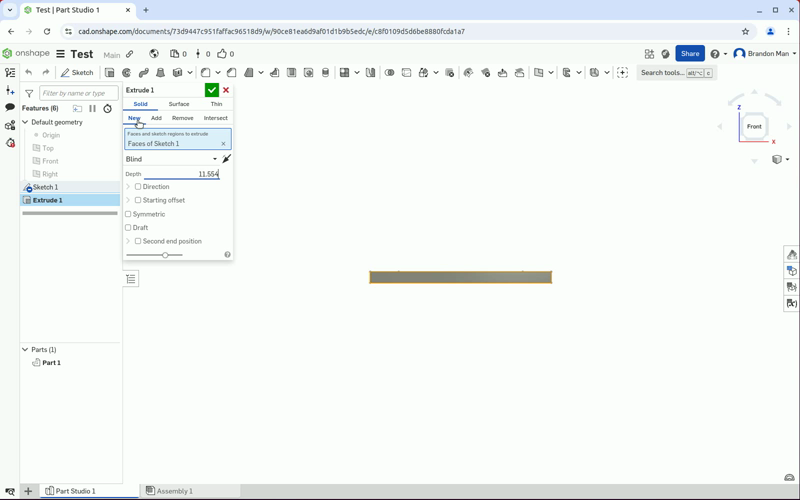
key(enter)
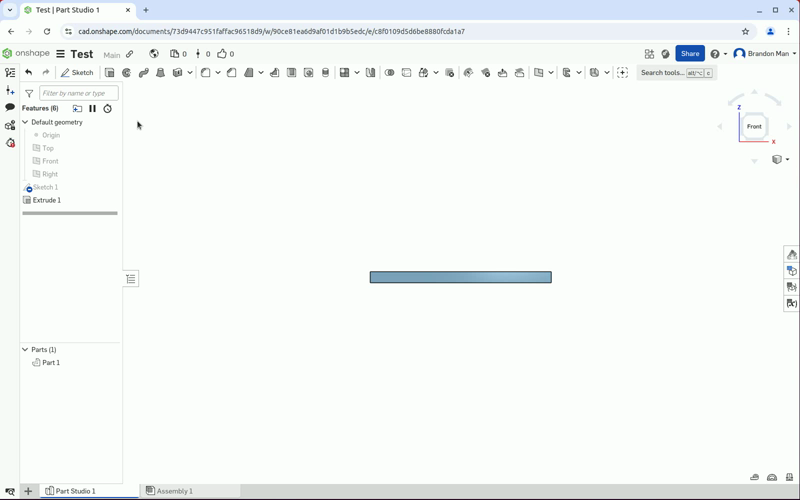
key(shift+h)
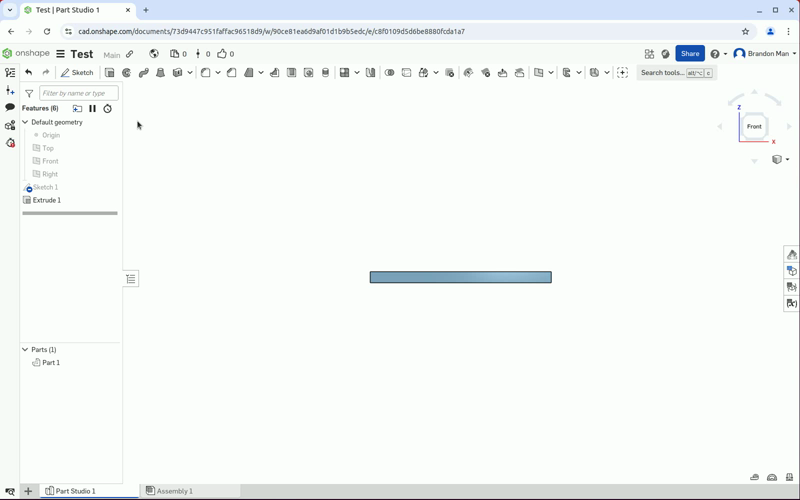
key(shift+h)
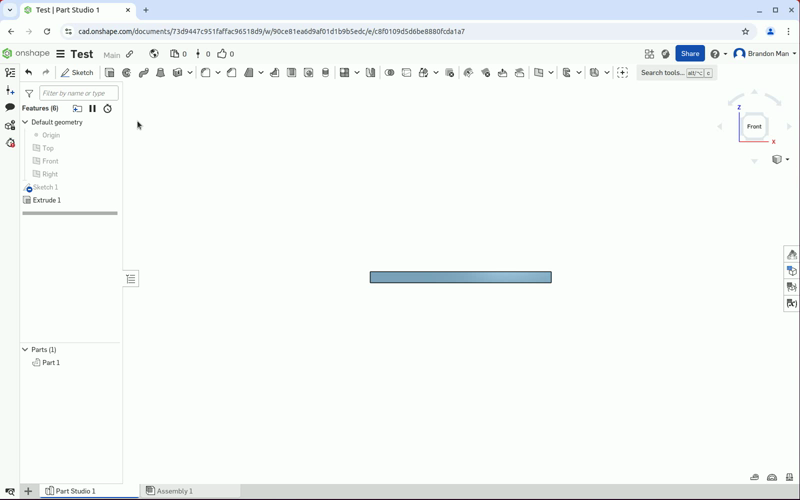
mouse_move(73, 189)
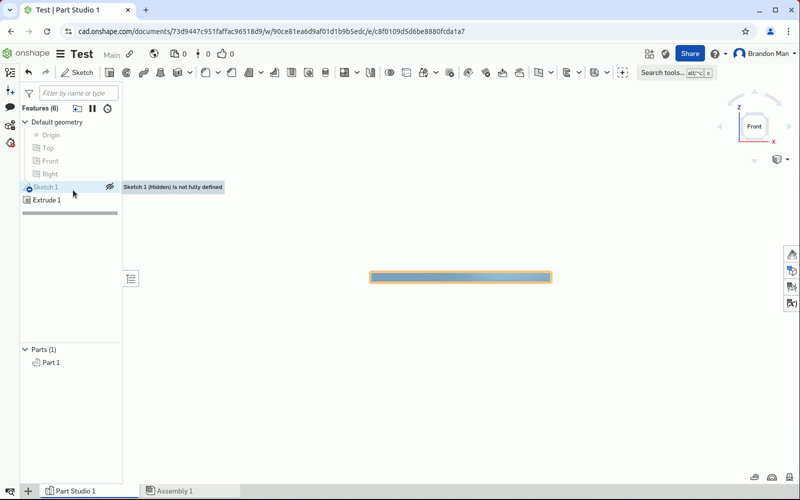
click(73, 189)
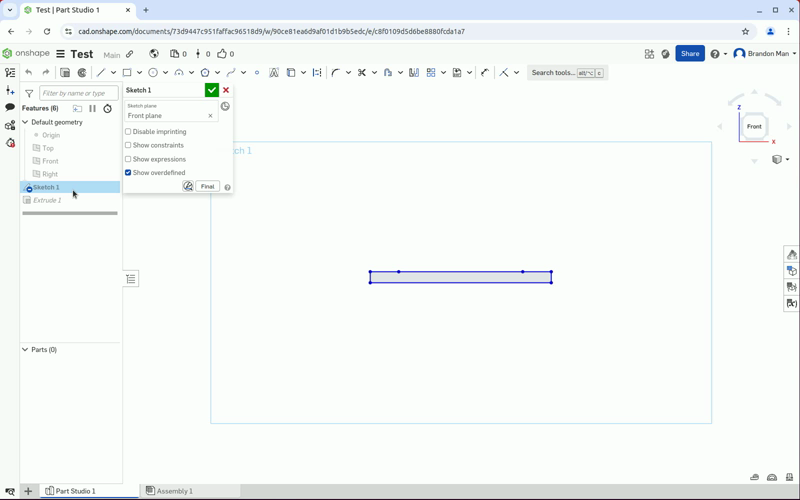
mouse_move(229, 92)
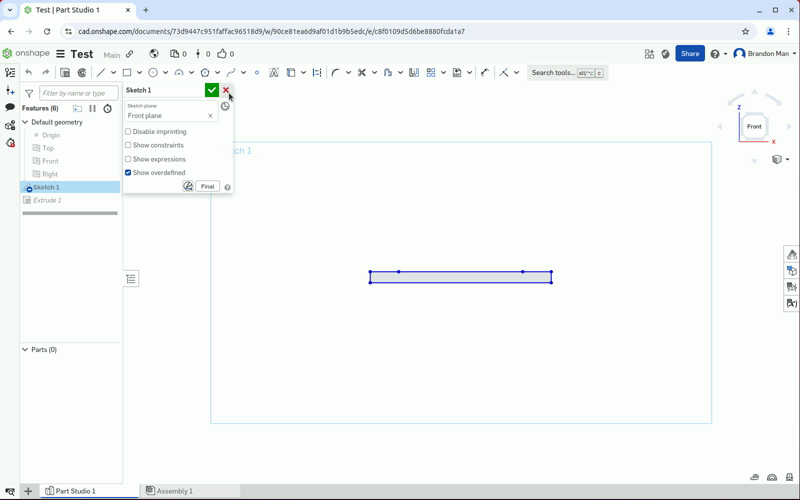
click(229, 92)
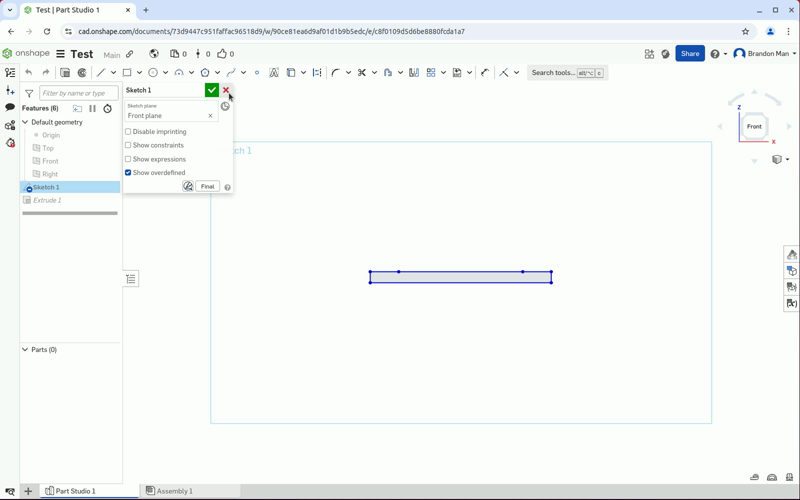
key(shift+s)
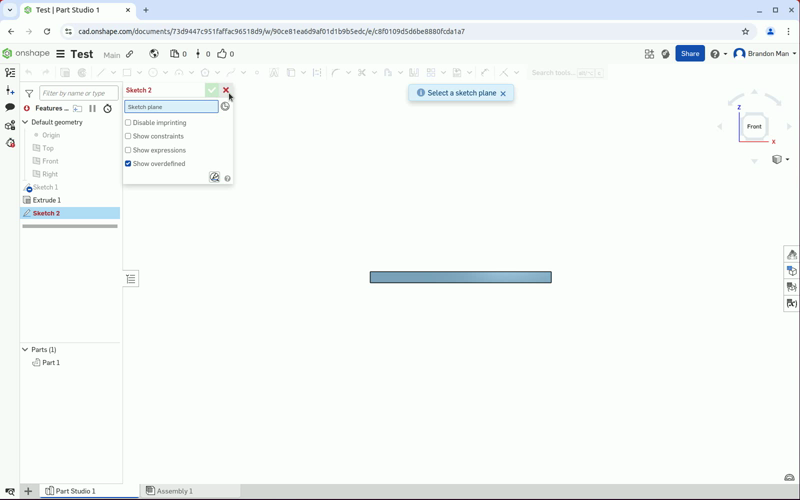
mouse_move(73, 163)
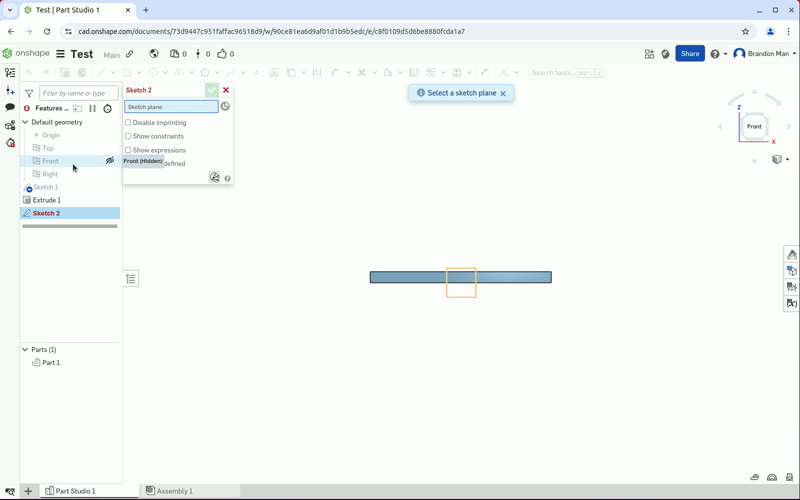
click(73, 163)
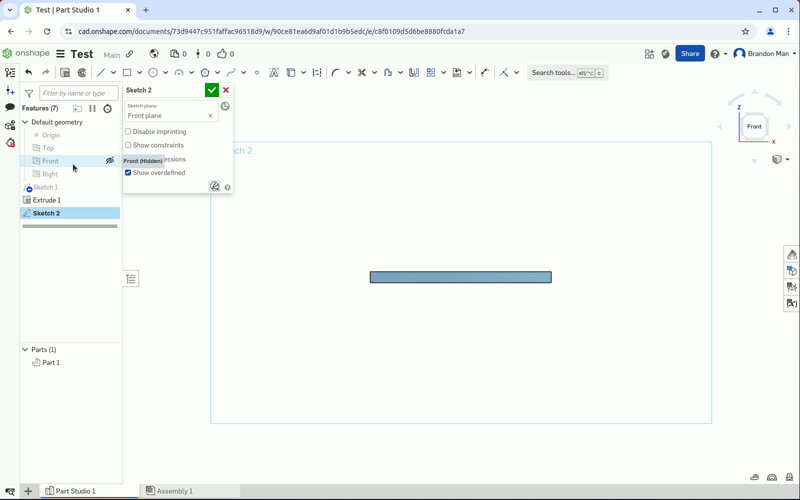
mouse_move(73, 352)
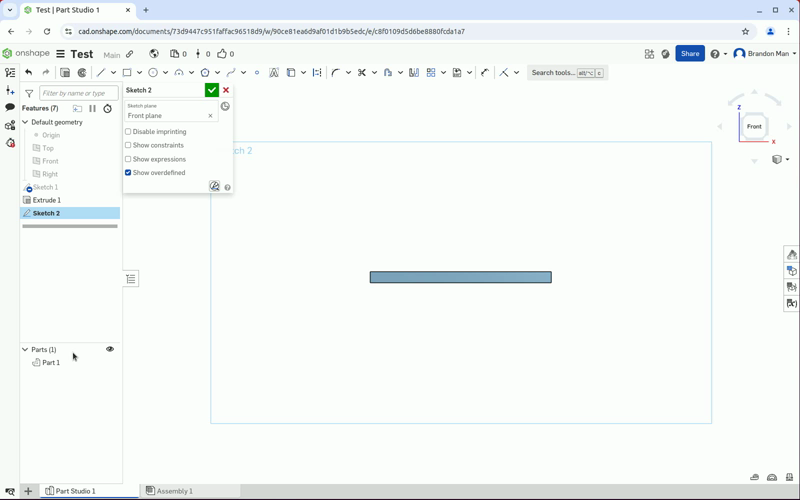
key(y)
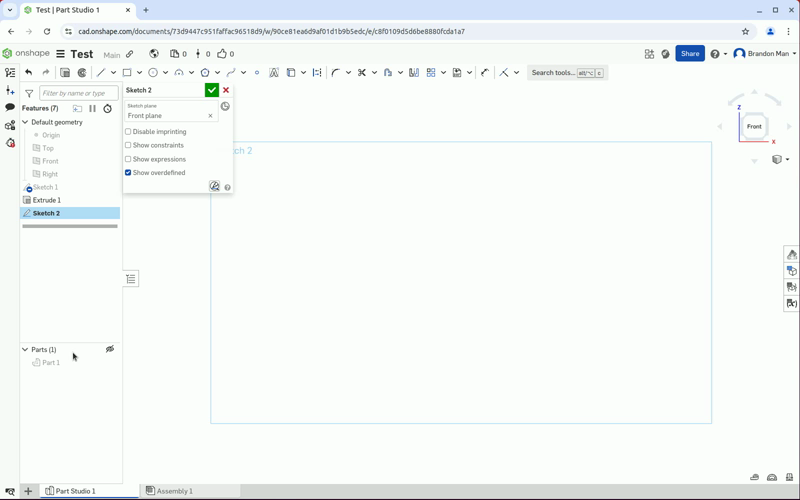
key(l)
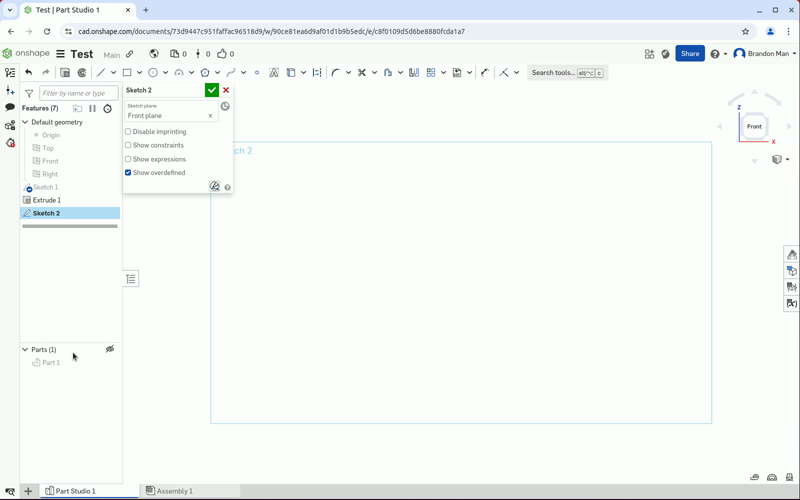
key_down(shift)
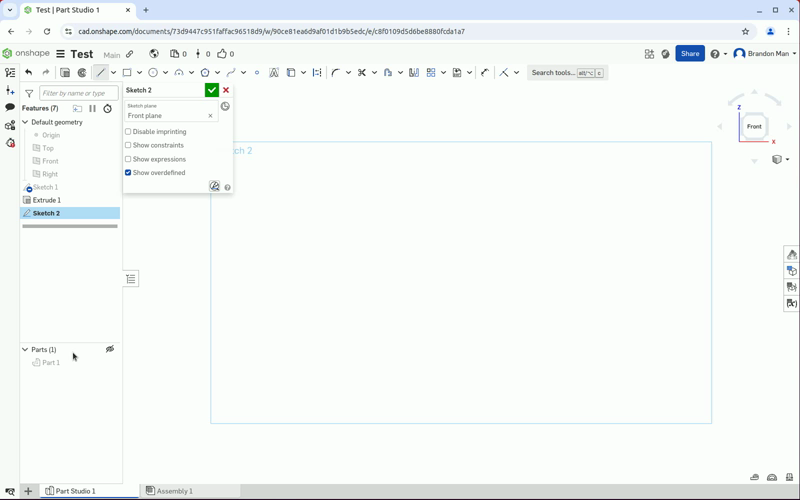
mouse_move(398, 271)
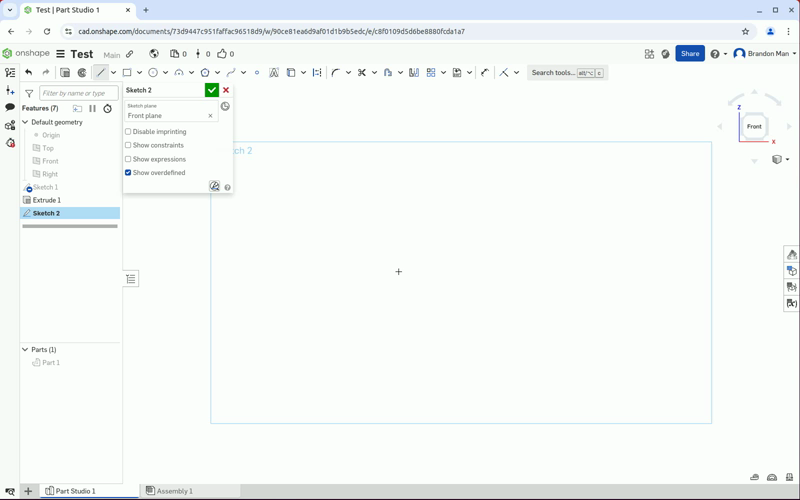
click(398, 271)
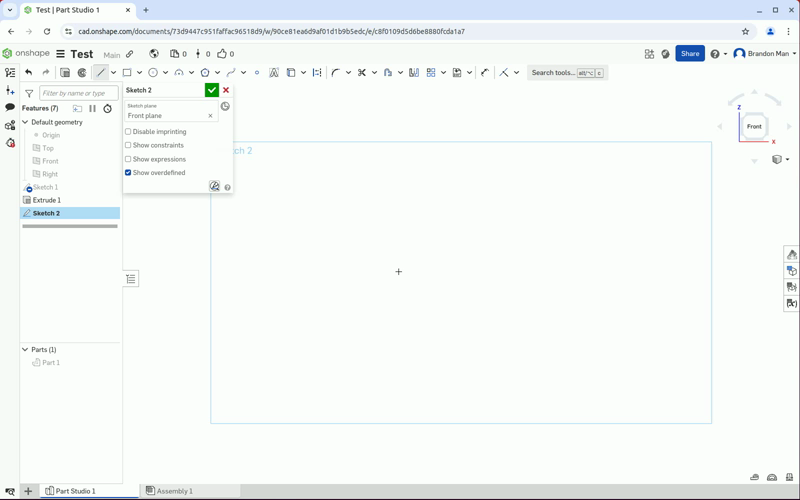
key_up(shift)
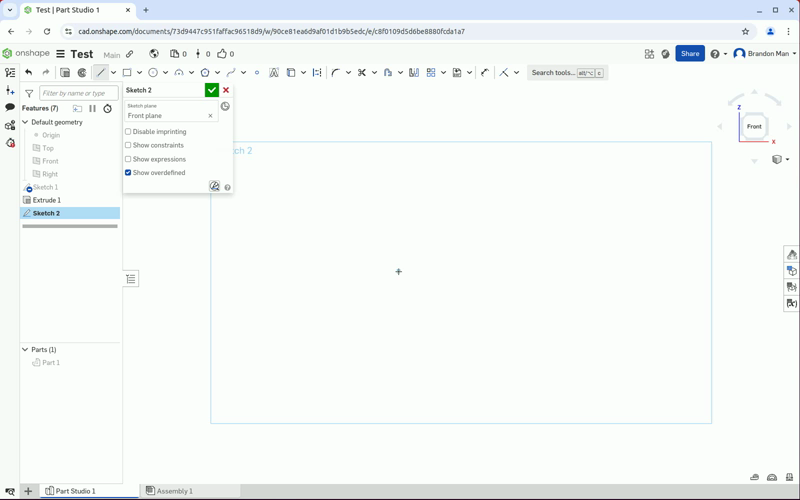
key_down(shift)
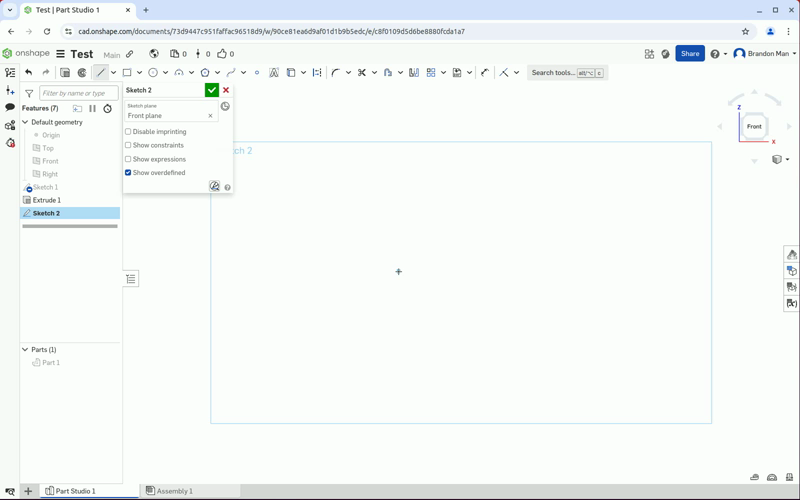
mouse_move(523, 271)
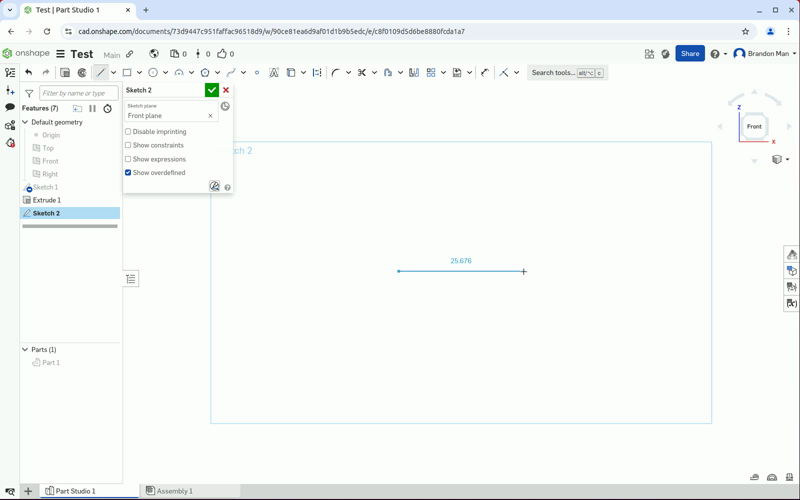
click(523, 271)
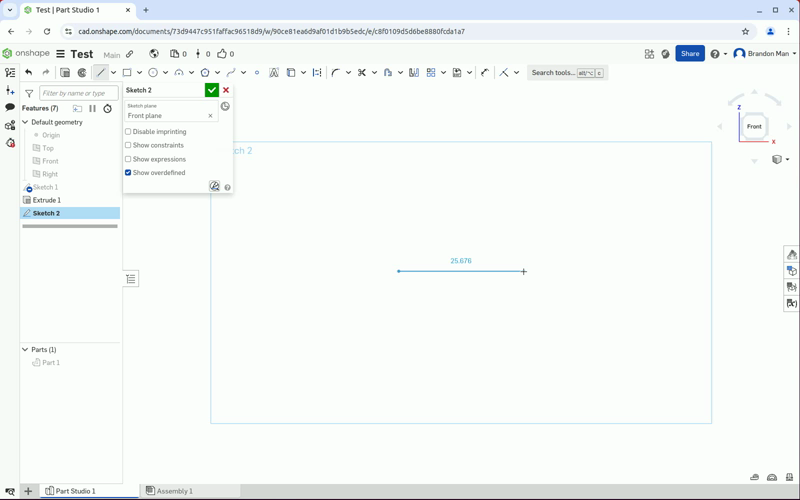
key_up(shift)
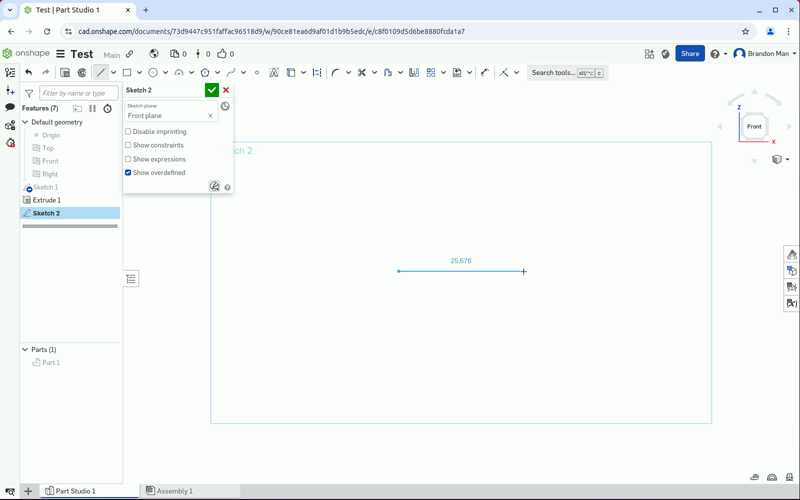
key_down(shift)
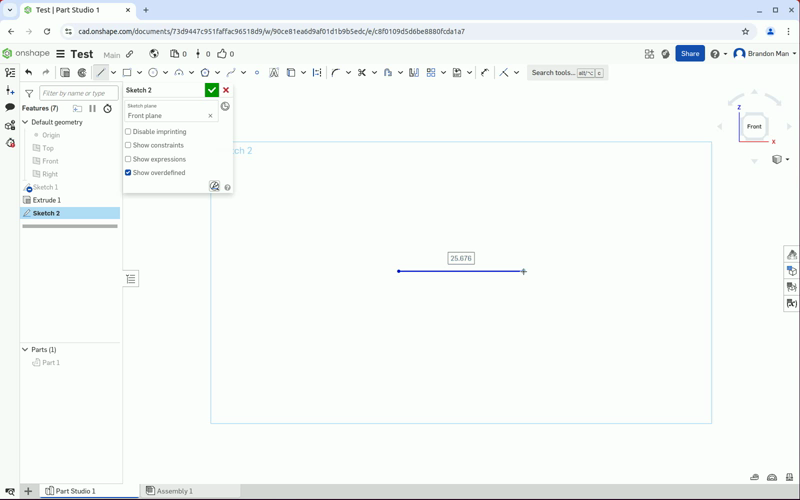
mouse_move(523, 169)
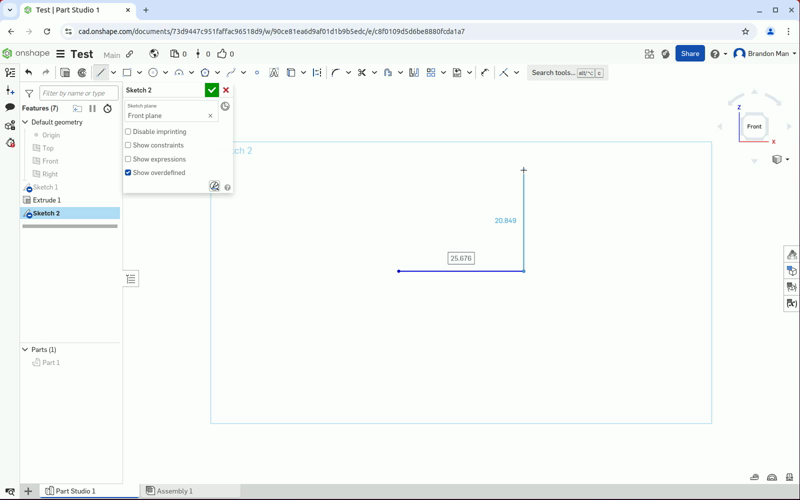
click(523, 169)
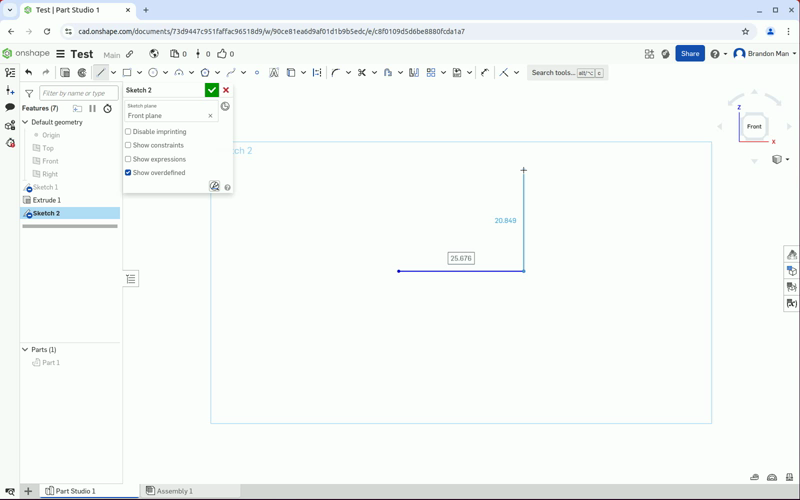
key_up(shift)
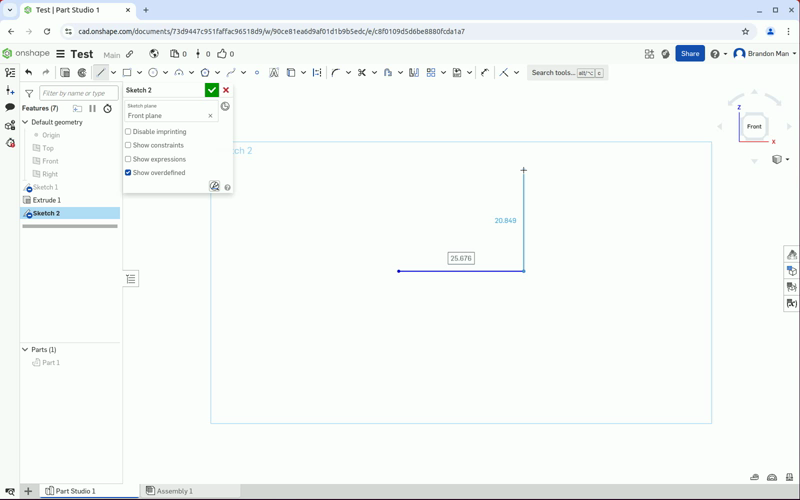
key_down(shift)
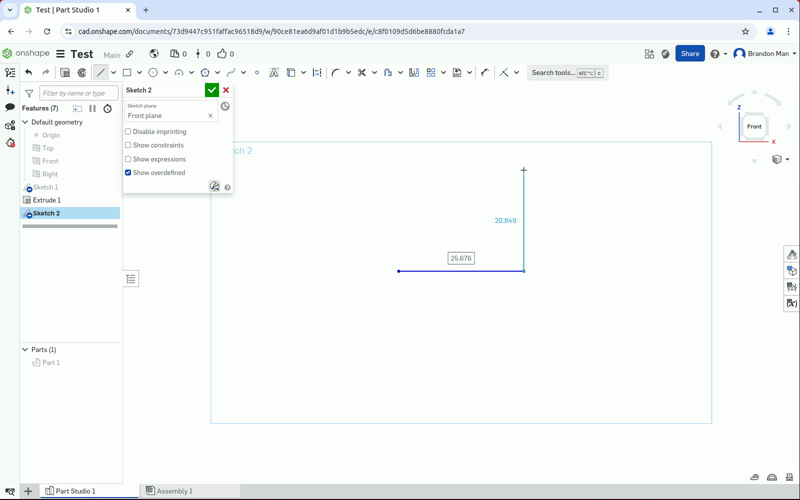
mouse_move(398, 169)
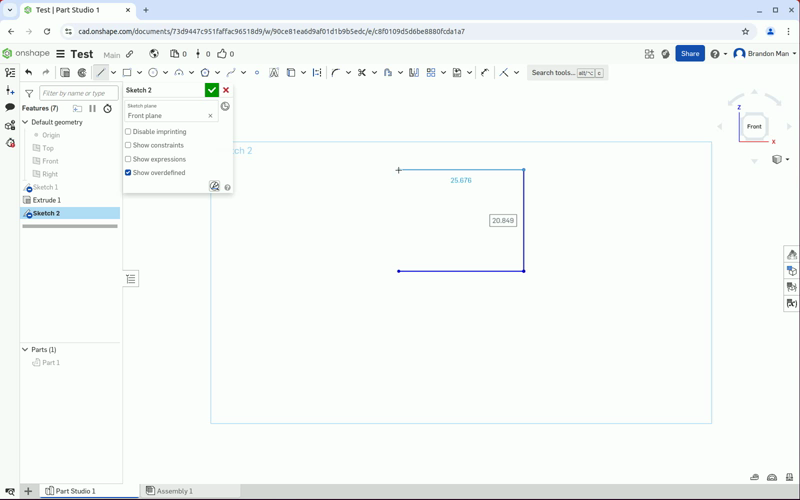
click(398, 169)
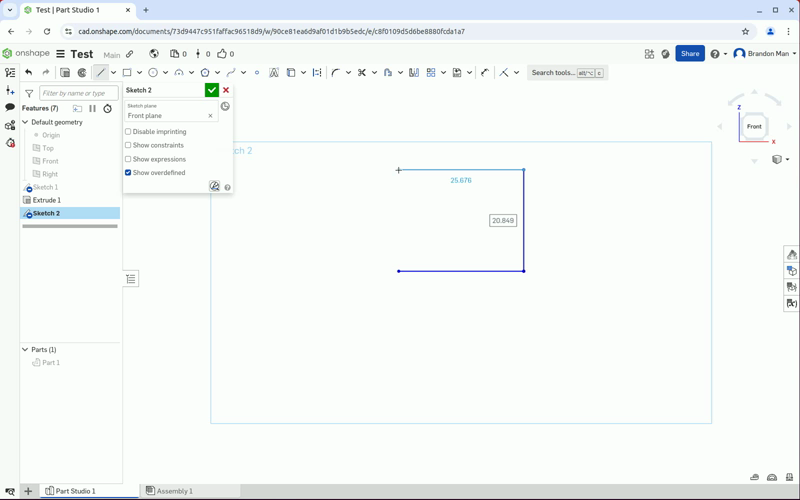
key_up(shift)
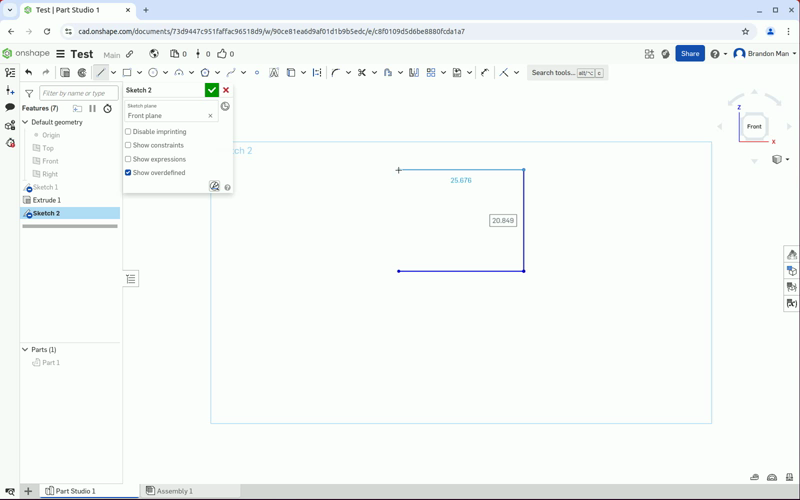
key_down(shift)
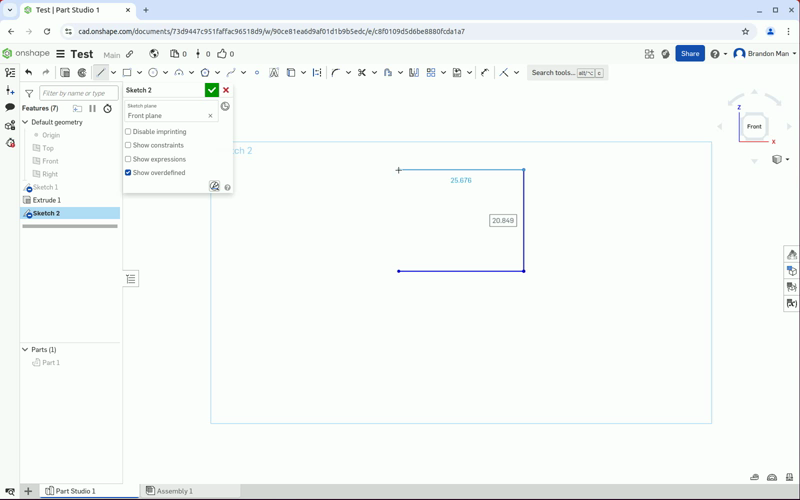
mouse_move(398, 271)
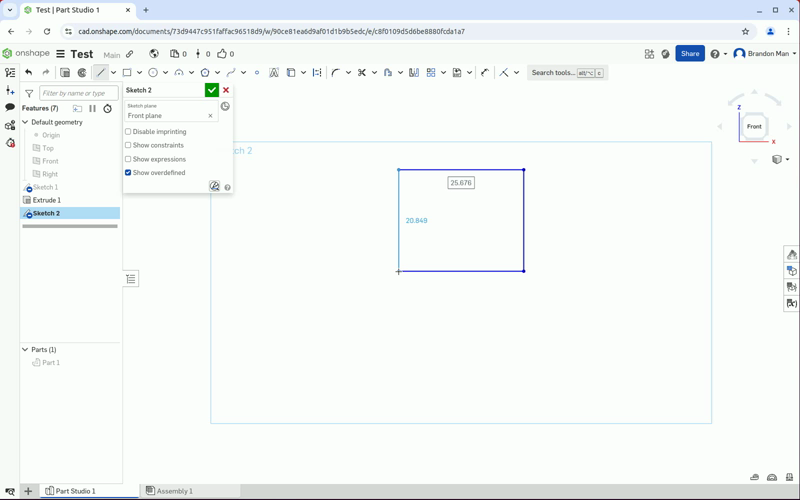
key_up(shift)
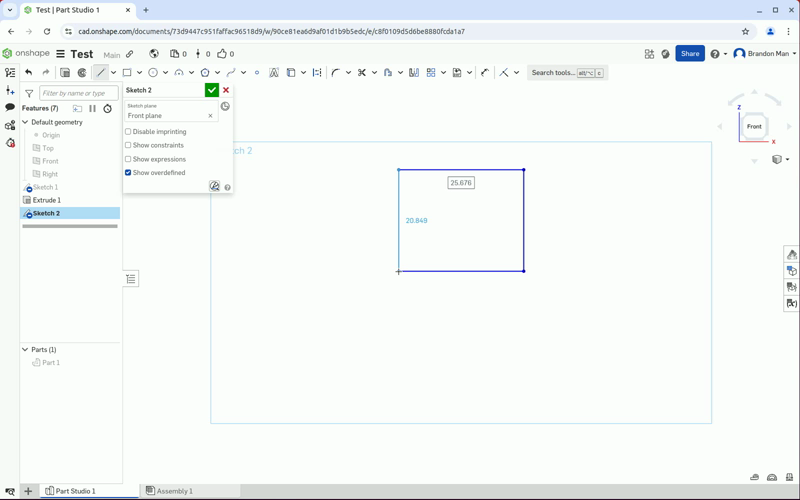
click(398, 271)
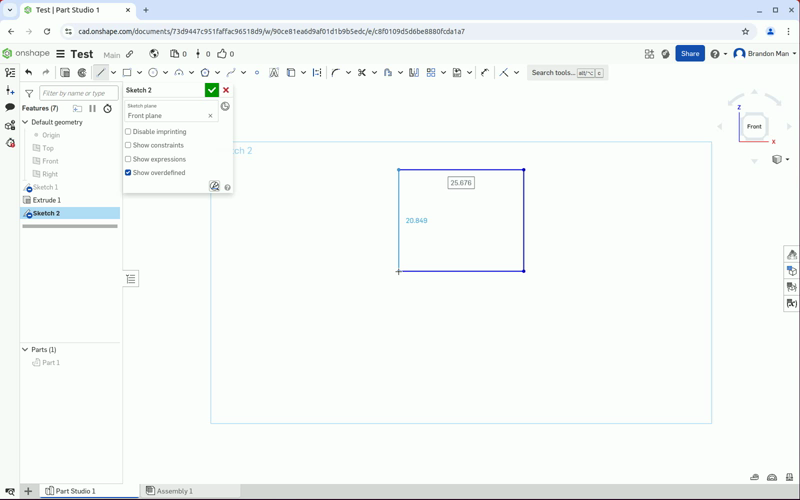
key(esc)
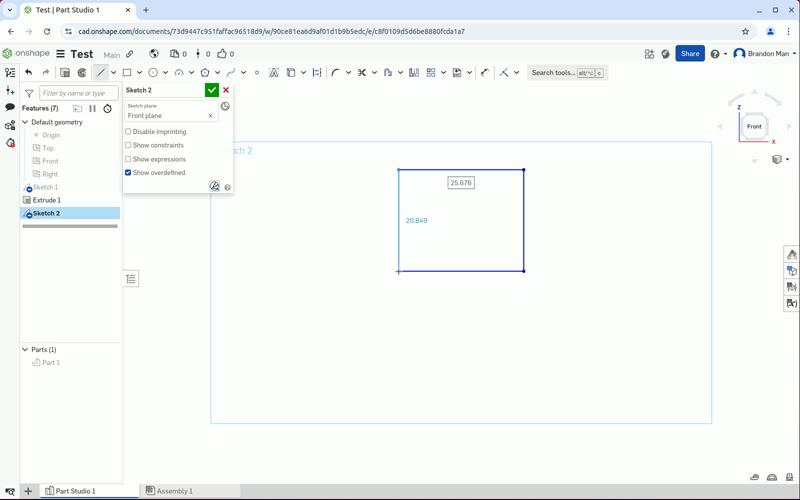
mouse_move(492, 206)
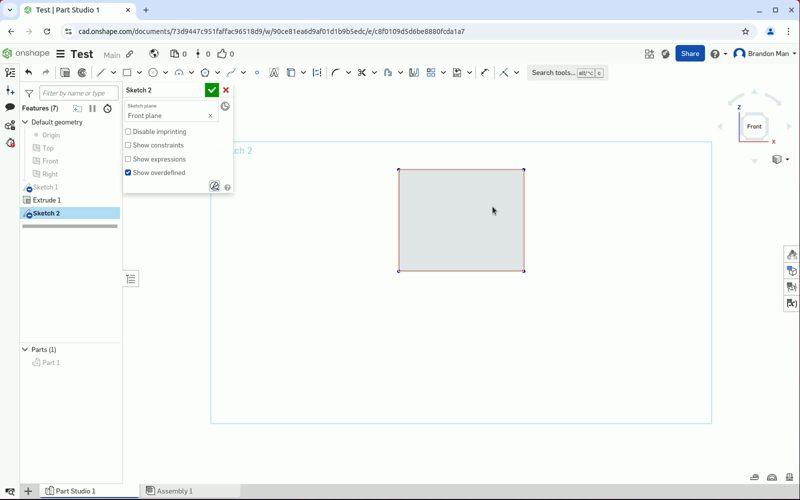
click(492, 206)
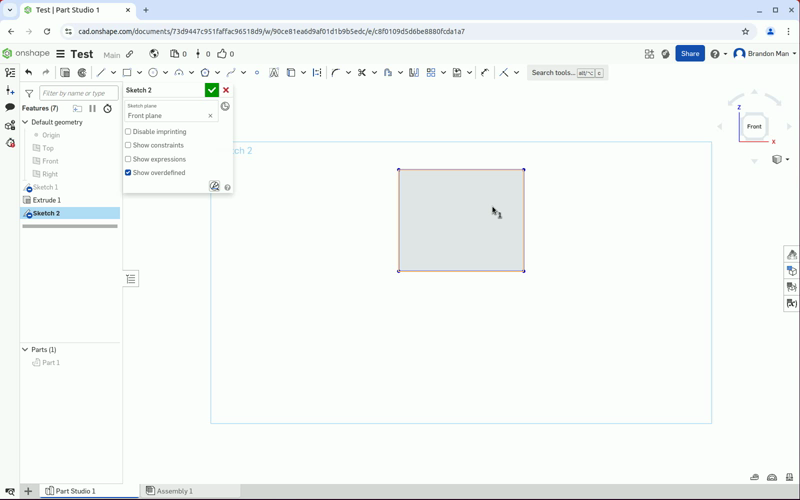
mouse_move(73, 352)
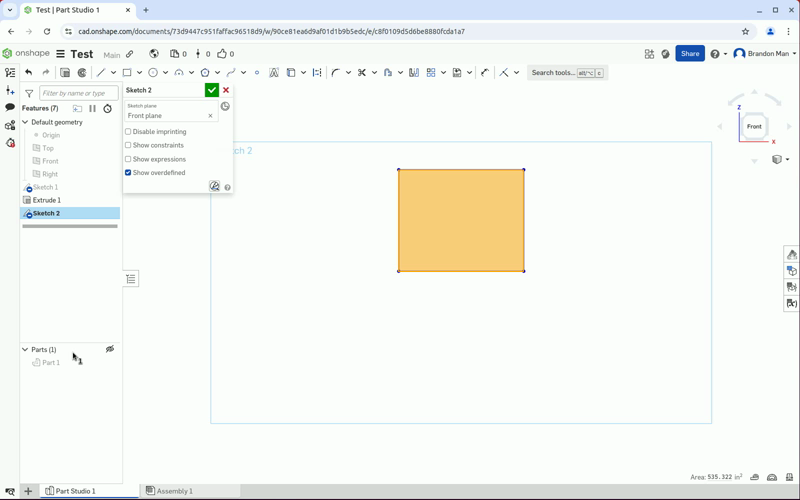
key(shift+y)
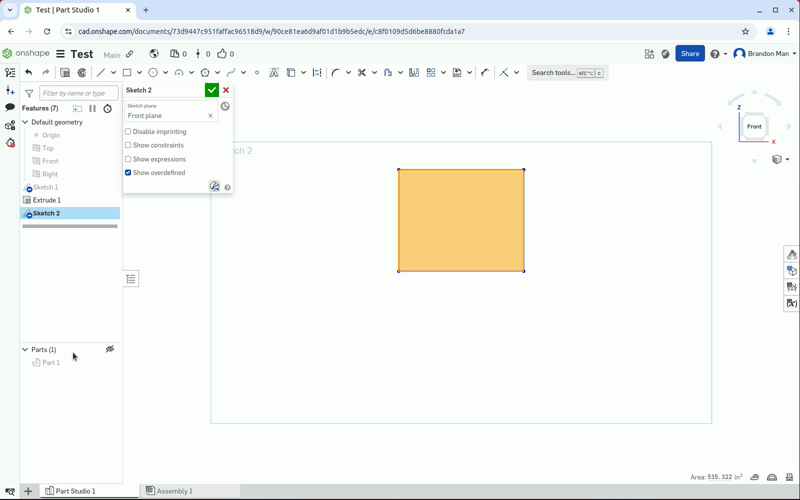
key(shift+e)
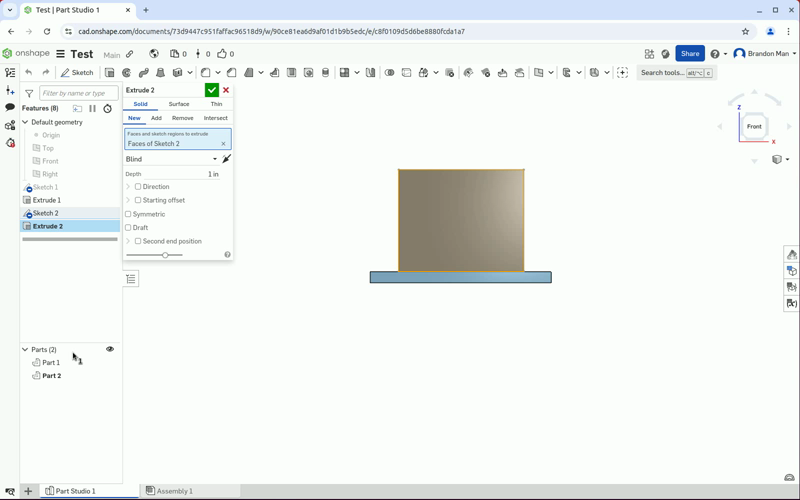
mouse_move(143, 106)
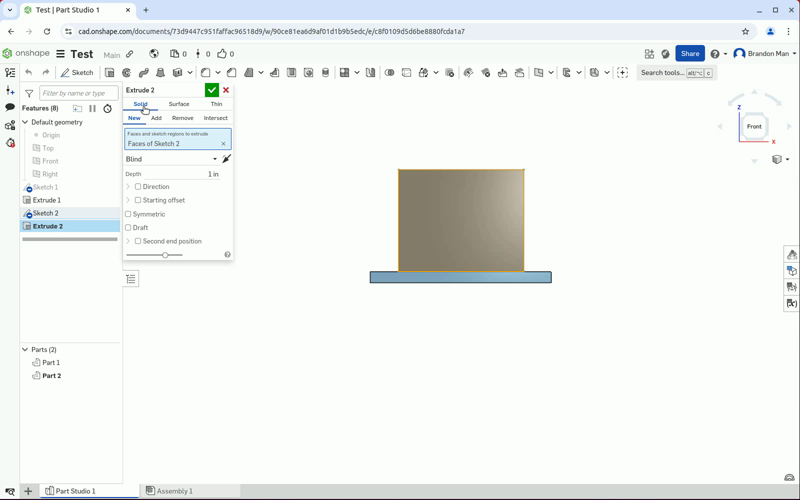
click(143, 106)
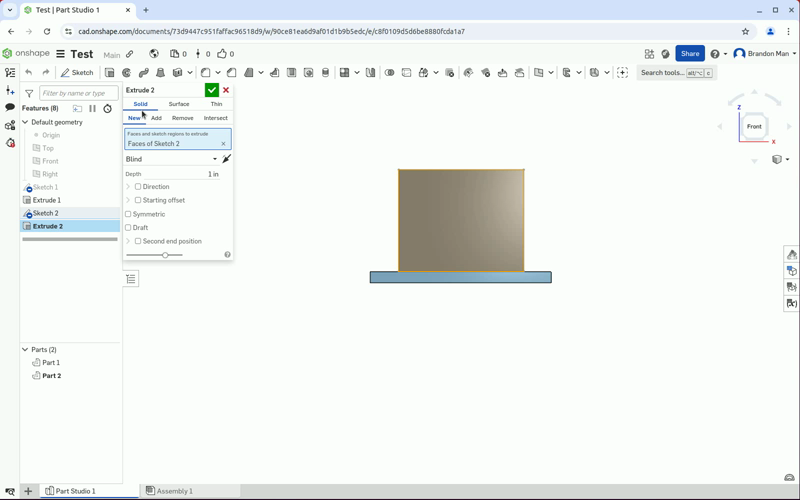
mouse_move(137, 120)
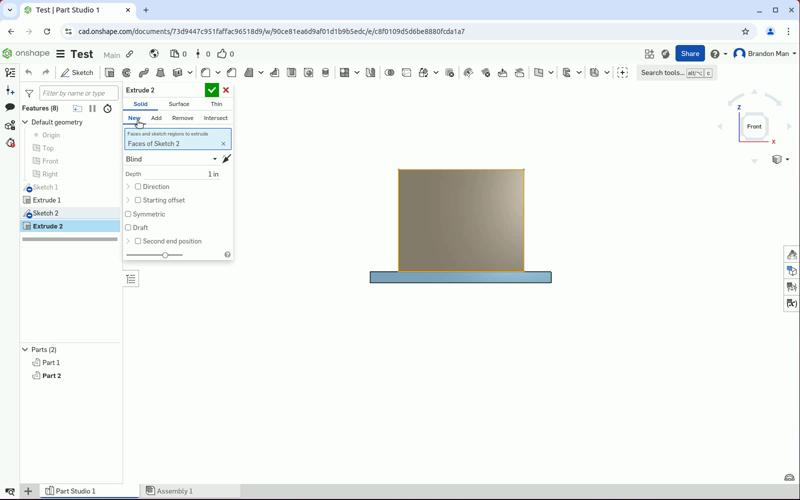
click(137, 120)
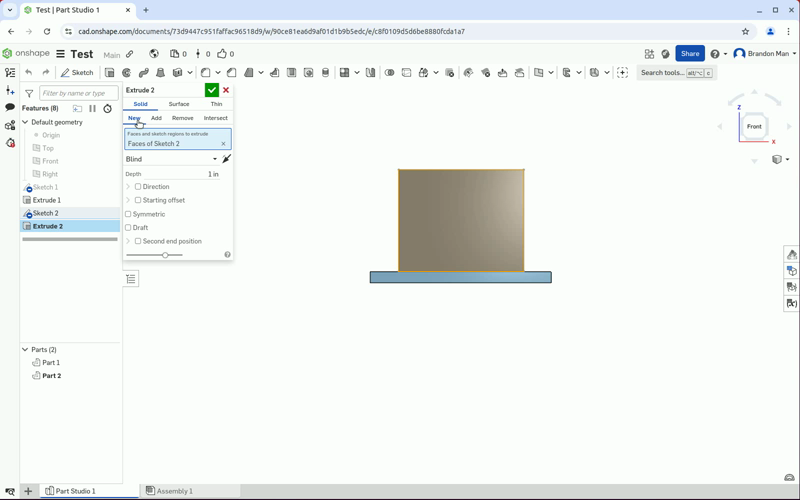
key(tab, 4)
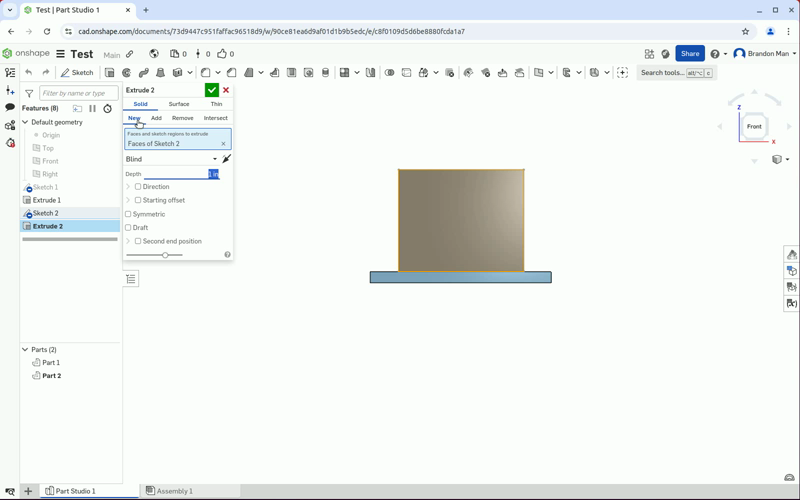
text(11.554)
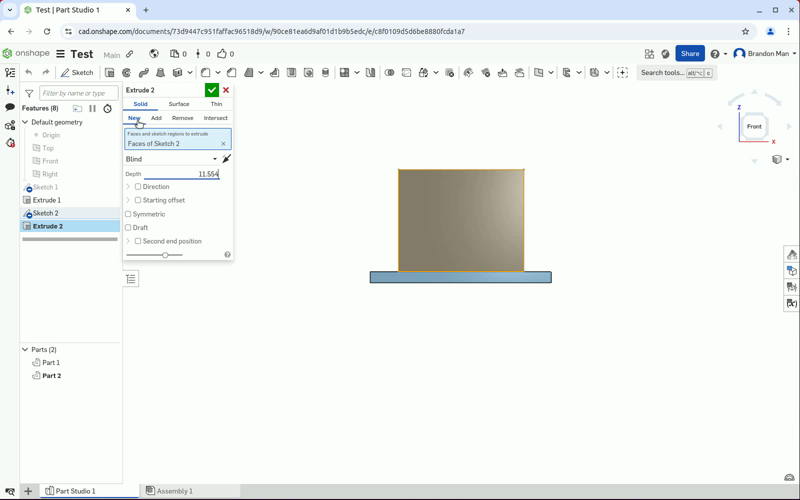
key(enter)
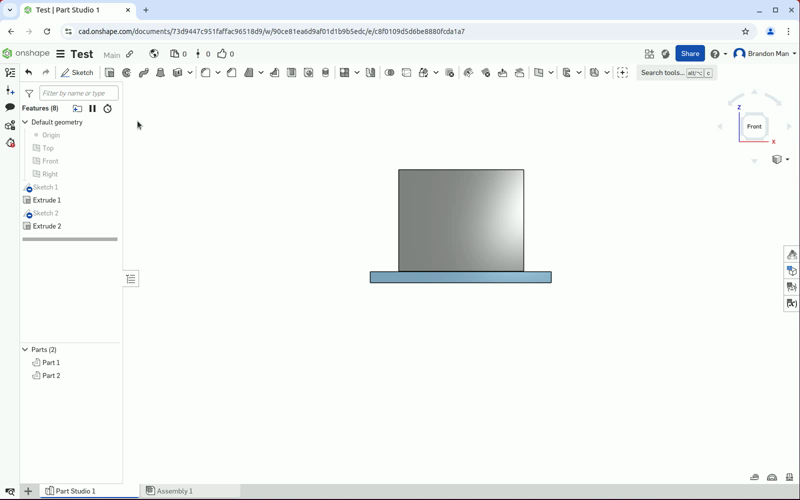
key(shift+h)
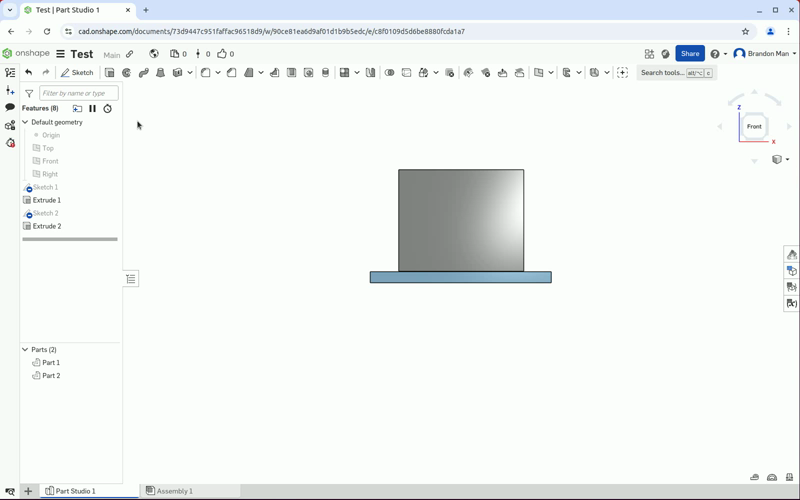
key(shift+h)
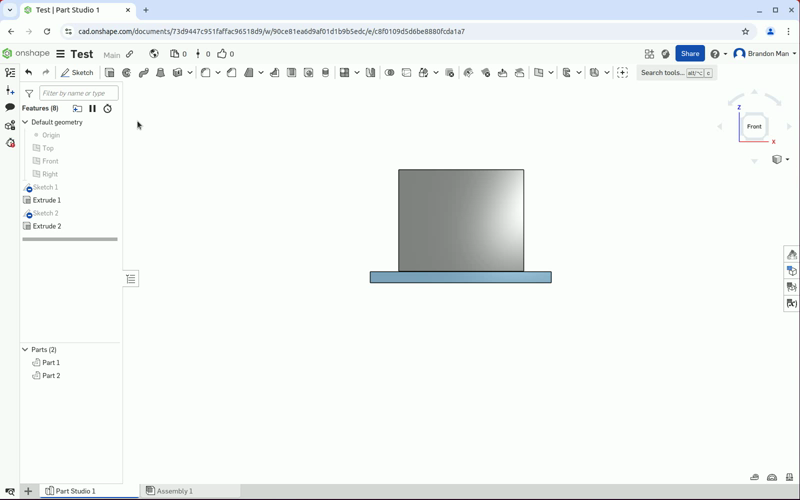
mouse_move(73, 189)
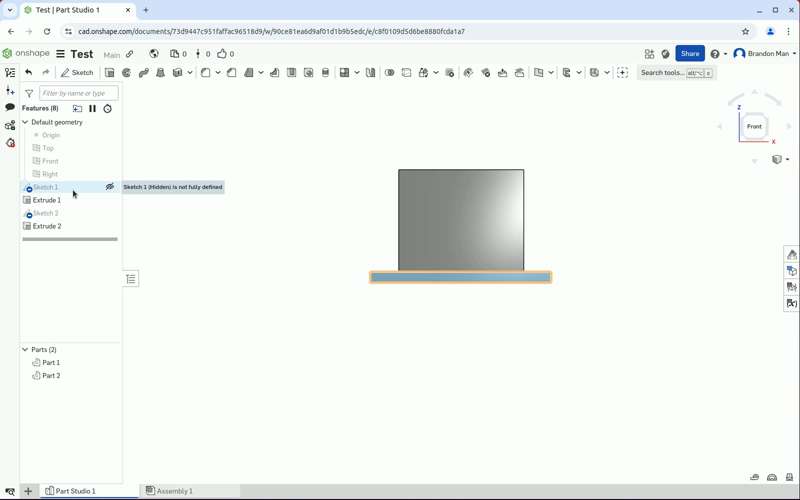
click(73, 189)
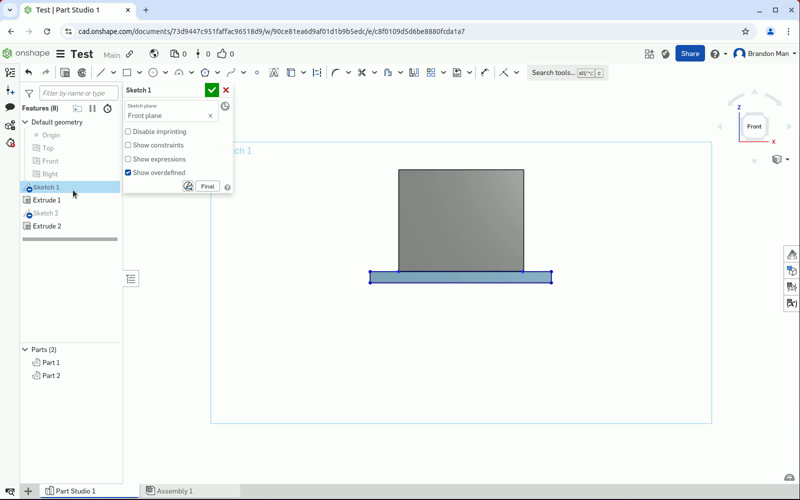
mouse_move(229, 92)
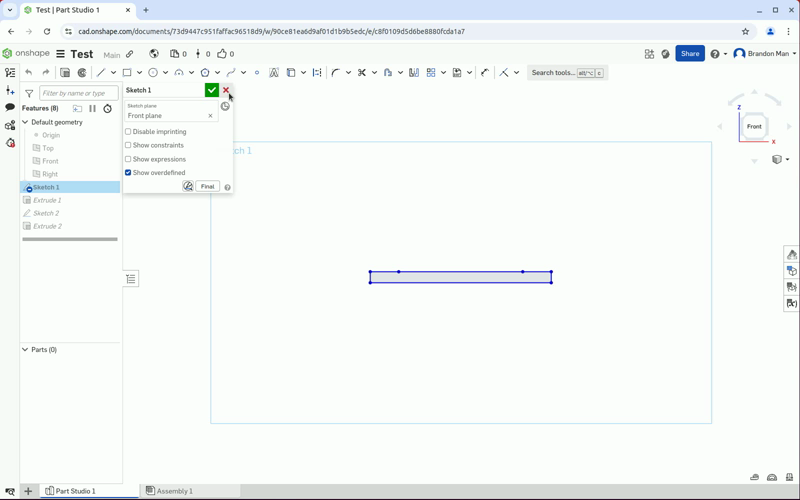
click(229, 92)
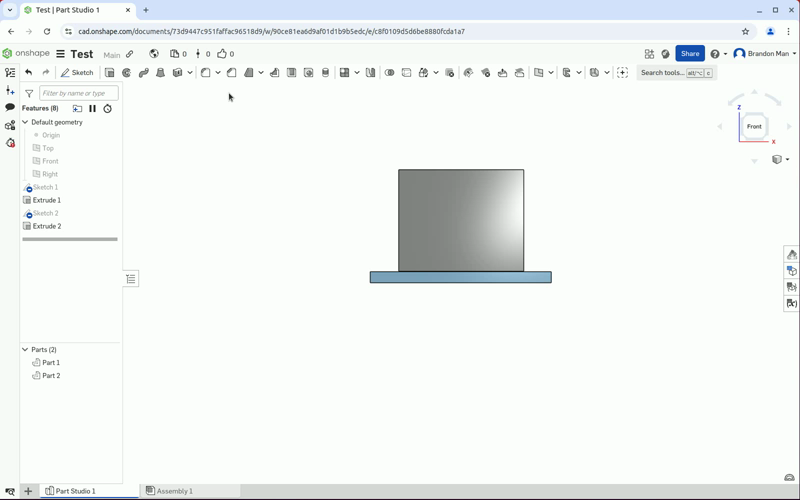
mouse_move(73, 352)
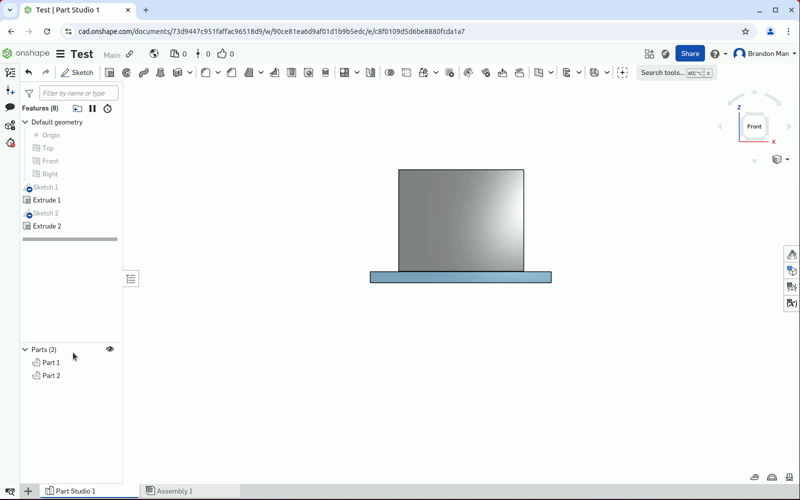
key(y)
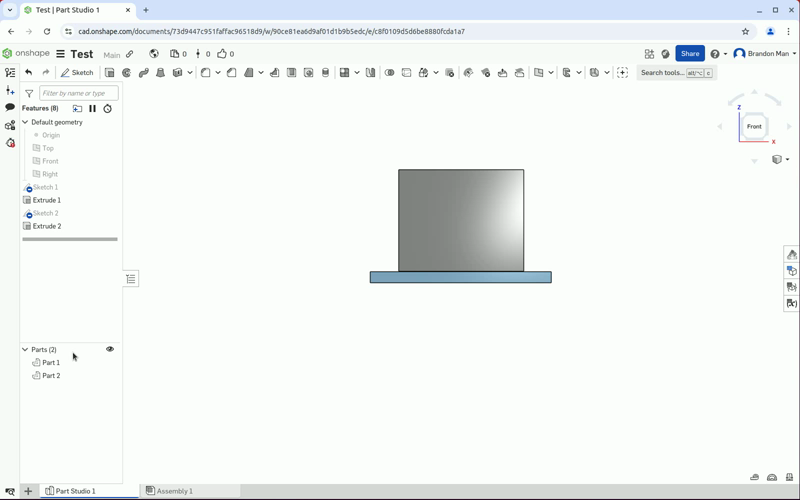
key(shift+p)
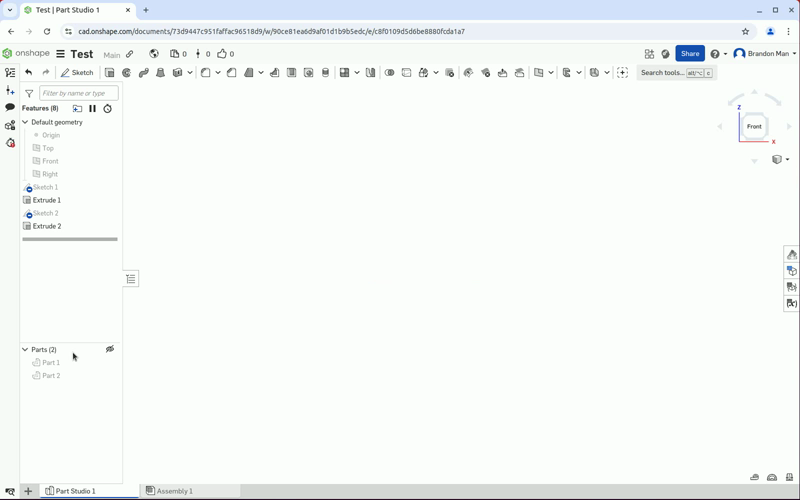
key(space)
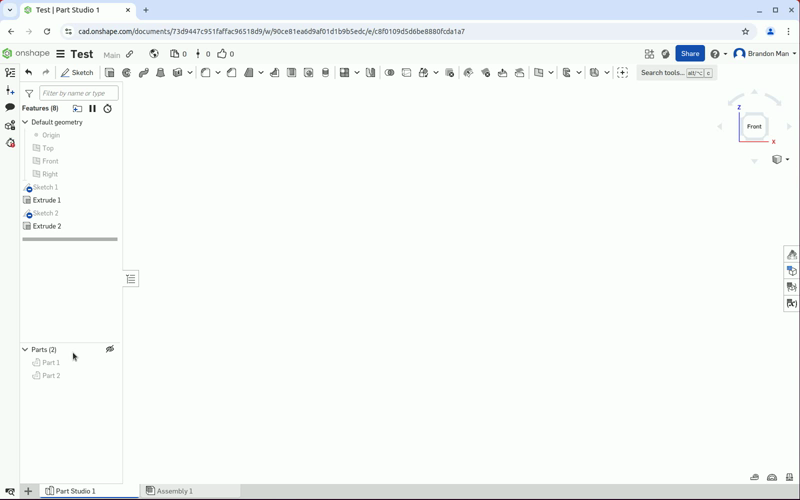
key_down(shift)
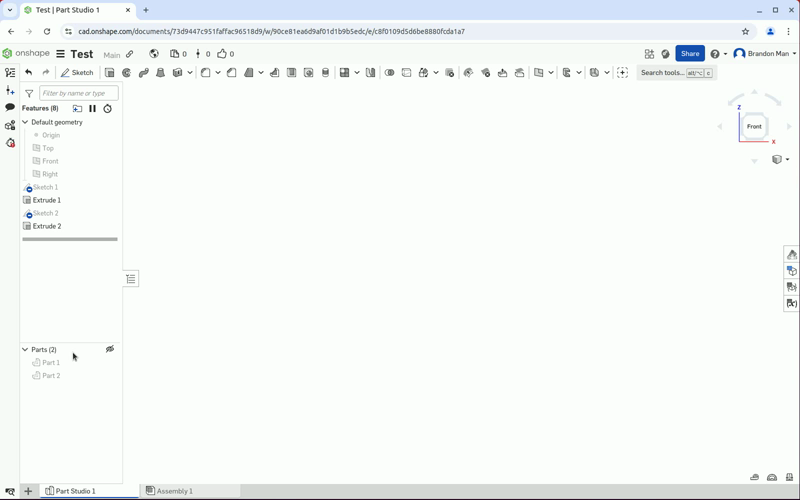
key(left)
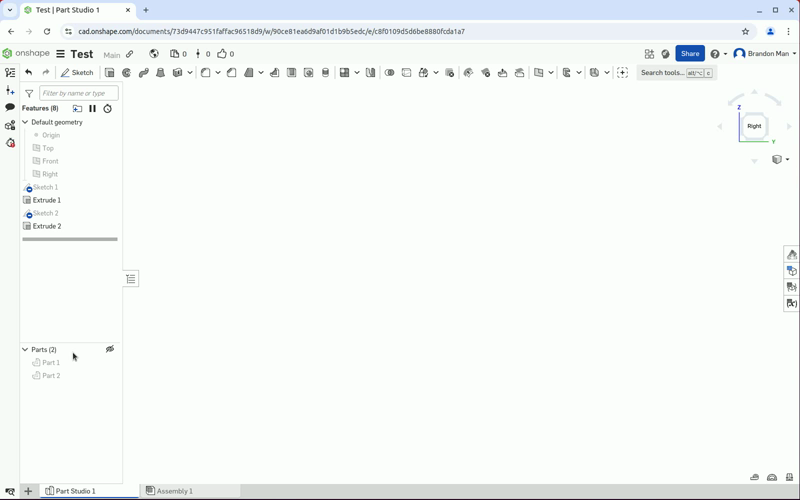
key_up(shift)
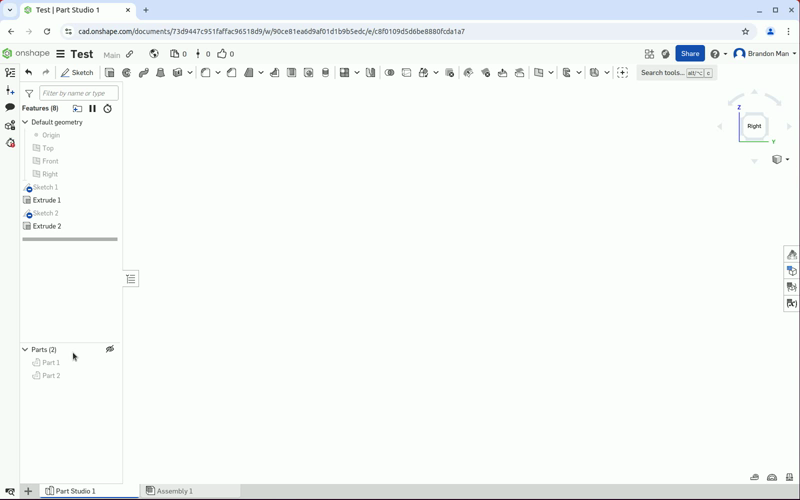
mouse_move(73, 352)
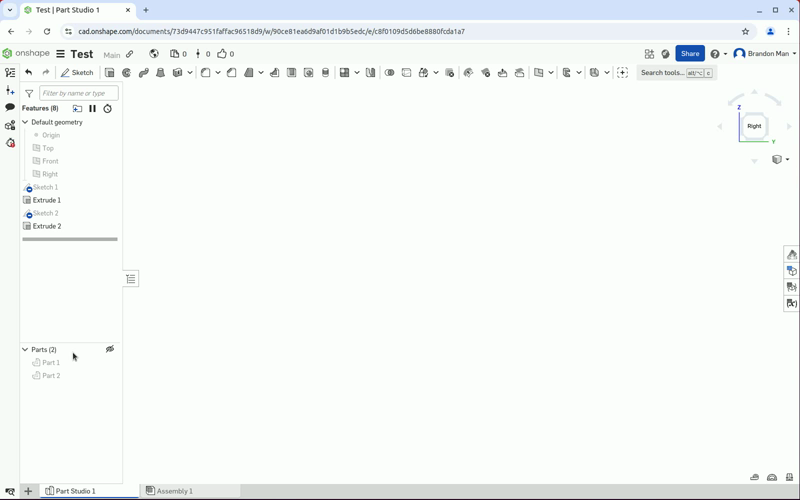
key(shift+y)
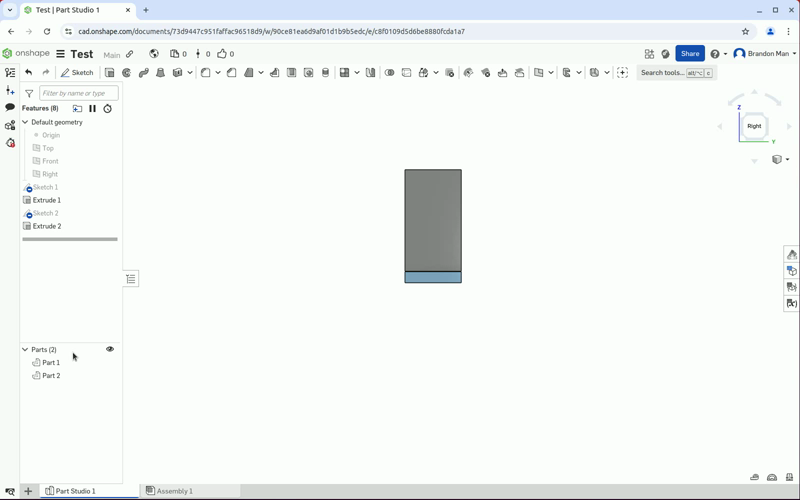
mouse_move(541, 75)
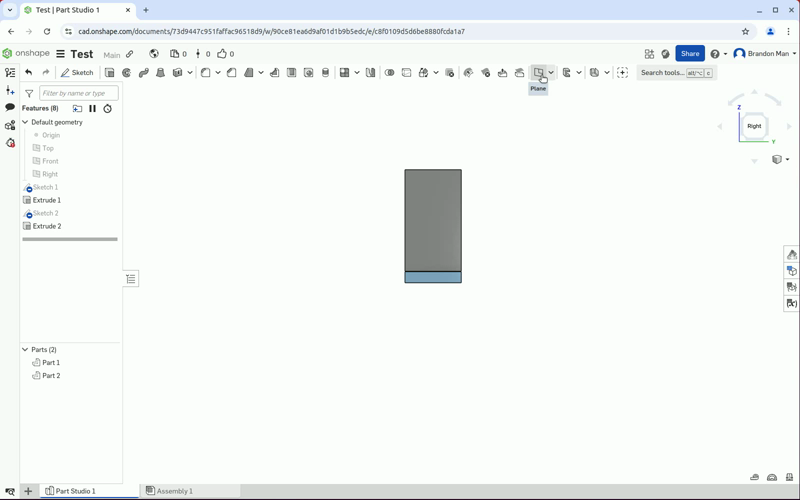
click(541, 75)
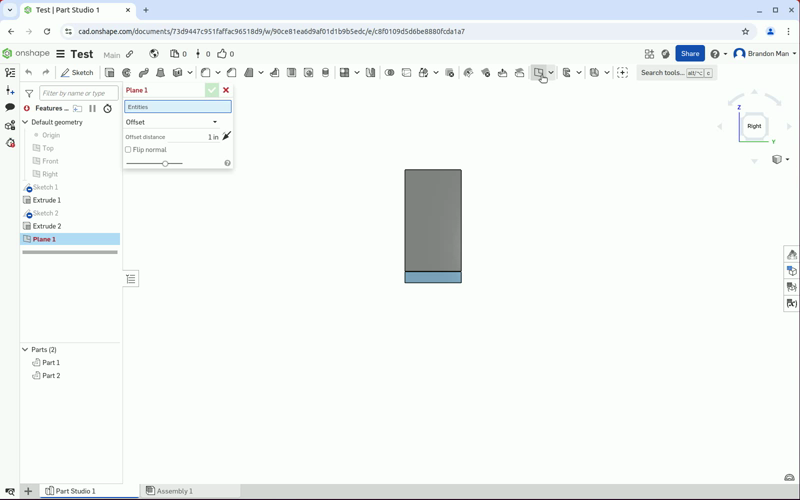
mouse_move(73, 176)
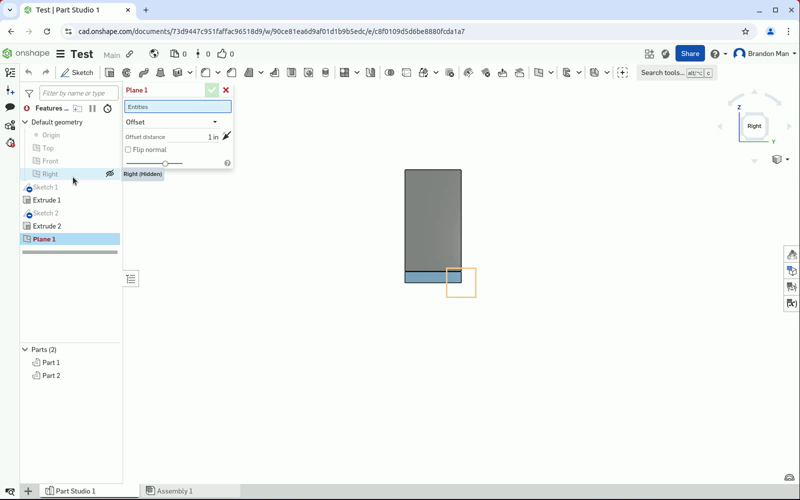
click(73, 176)
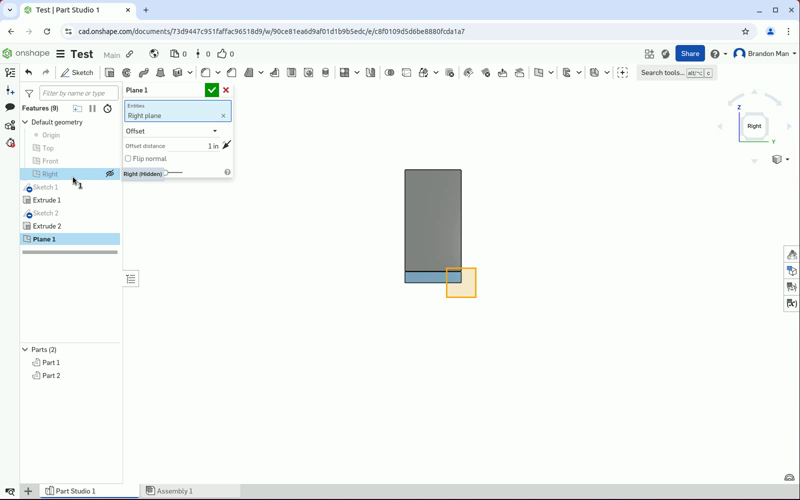
key(tab, 2)
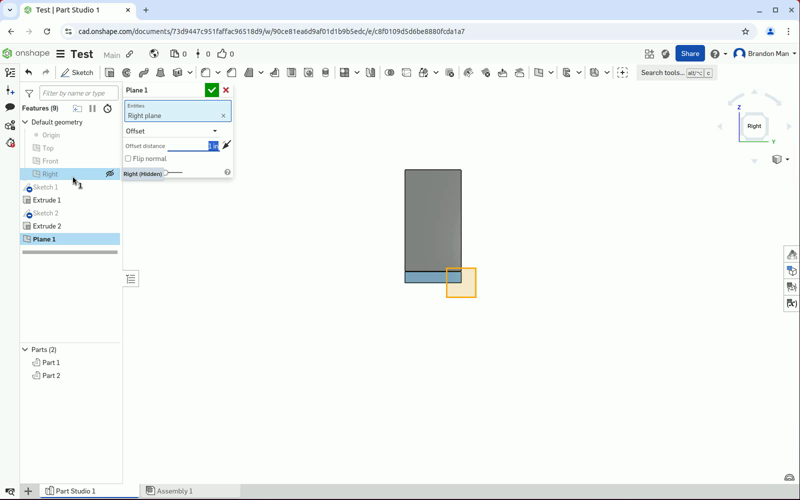
text(12.756)
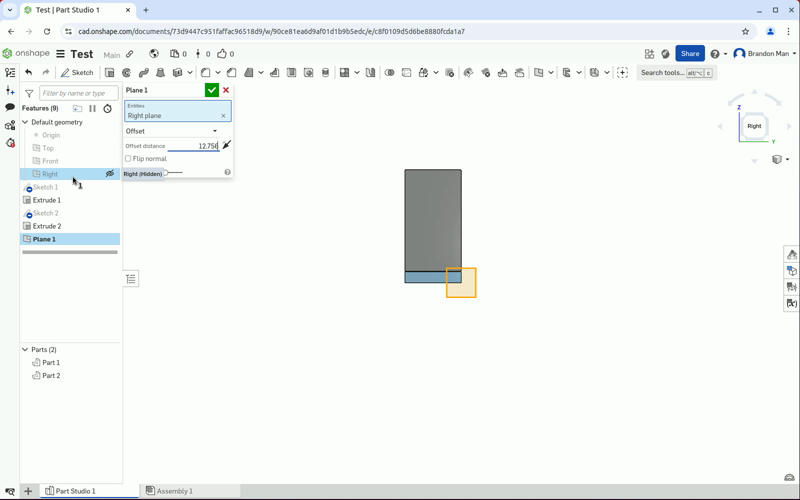
key(enter, 2)
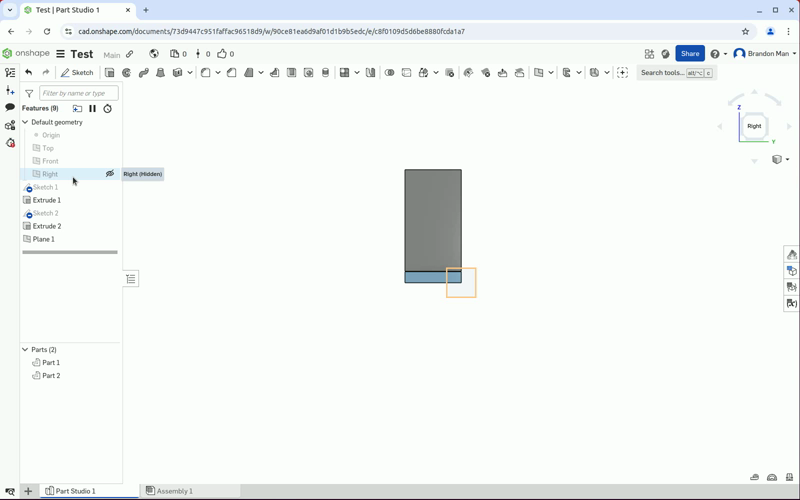
key(shift+s)
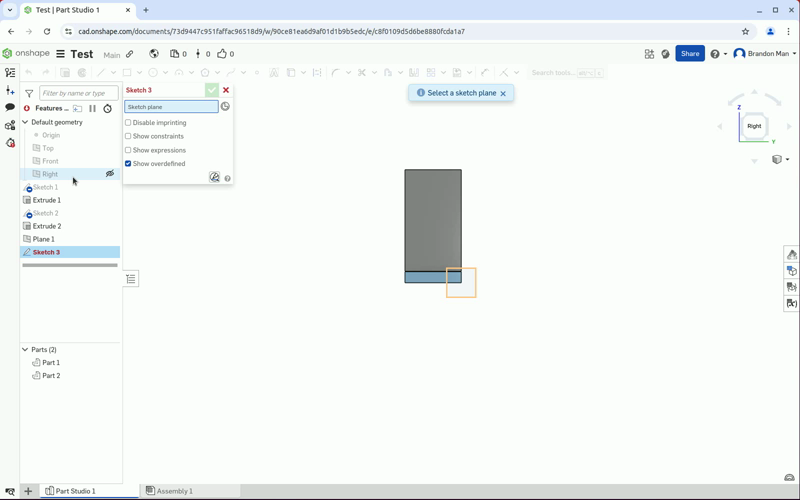
mouse_move(73, 241)
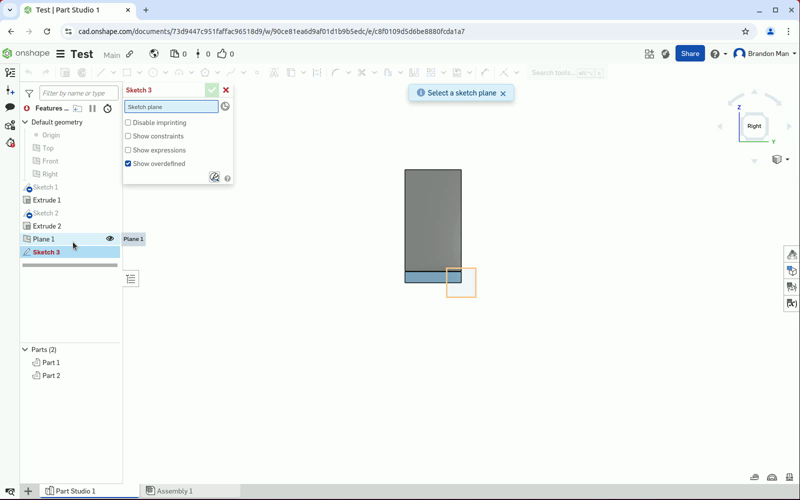
click(73, 241)
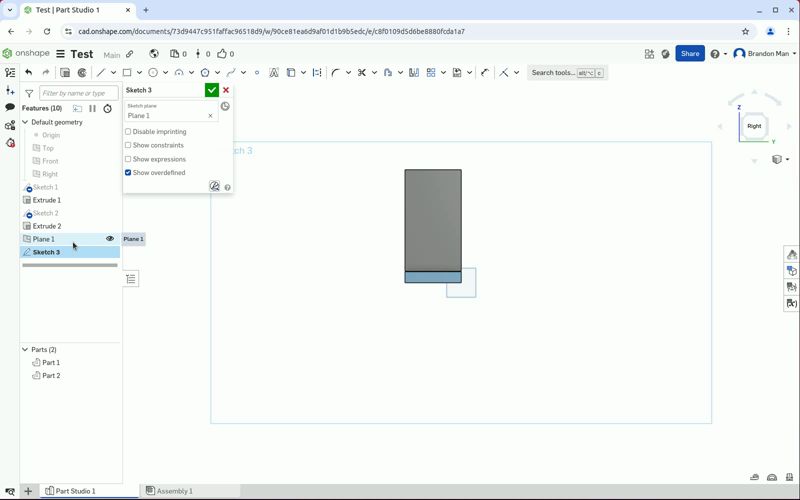
mouse_move(73, 352)
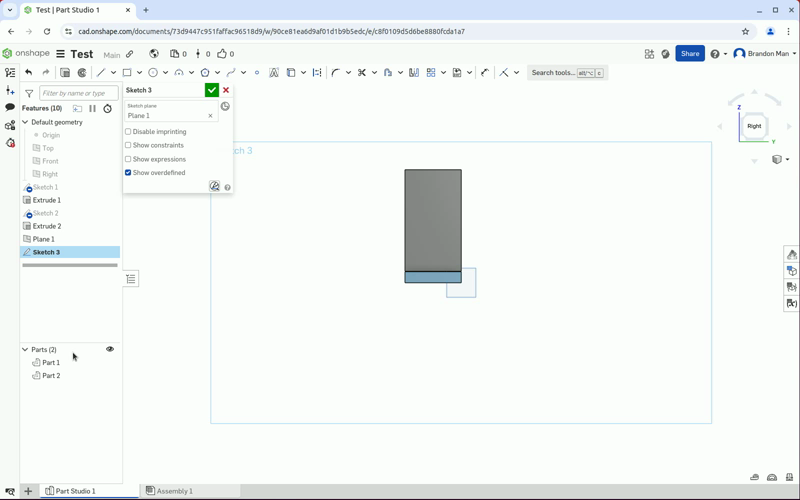
key(y)
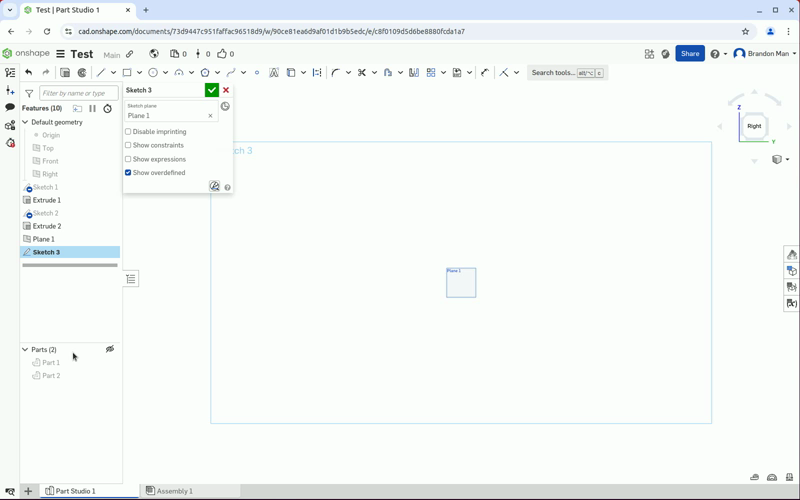
key(l)
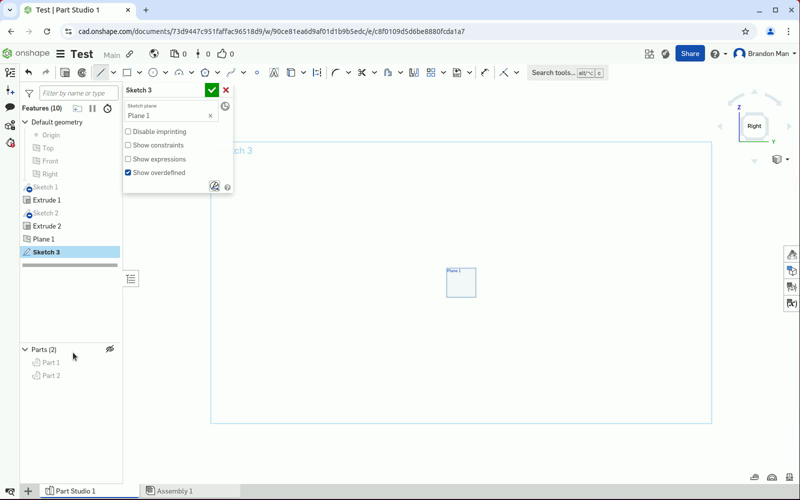
key_down(shift)
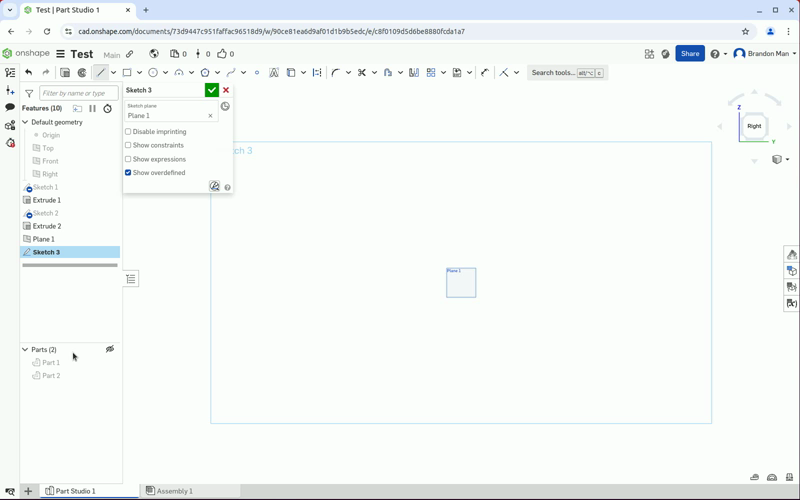
mouse_move(420, 271)
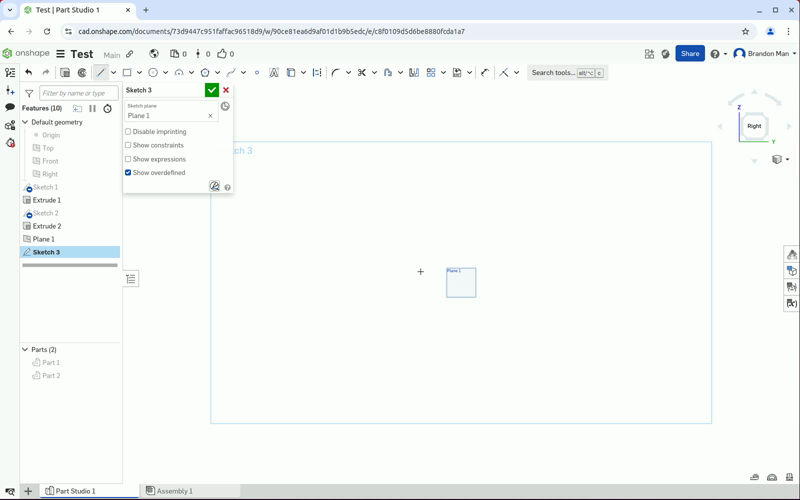
click(420, 271)
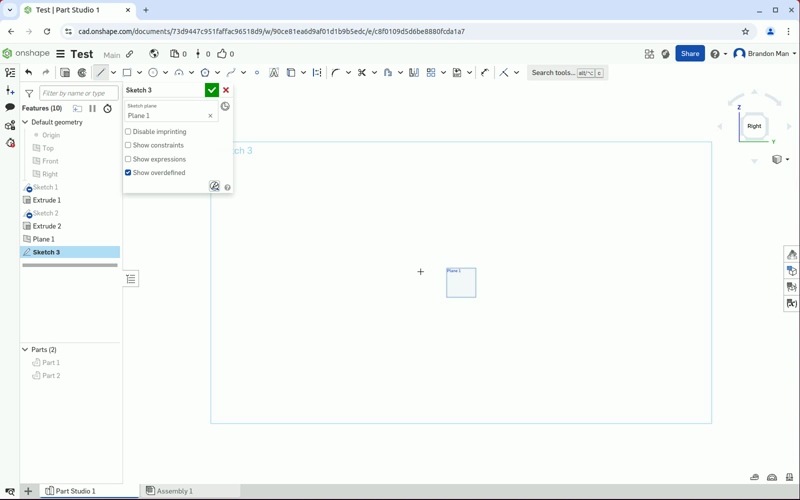
key_up(shift)
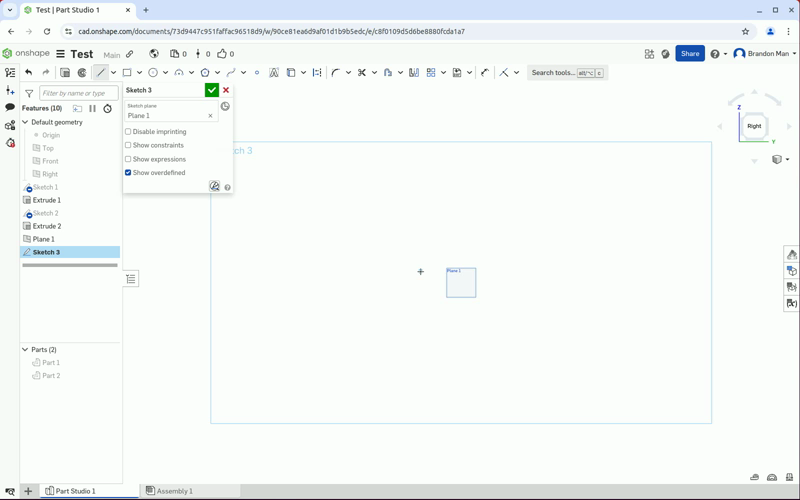
key_down(shift)
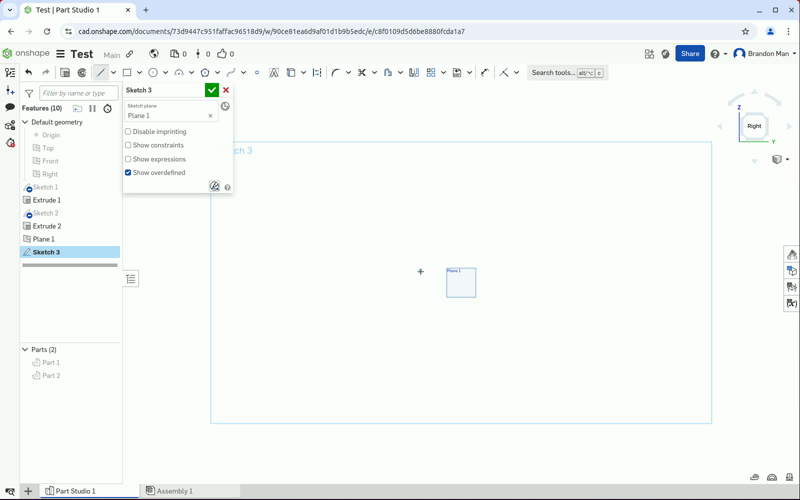
mouse_move(450, 271)
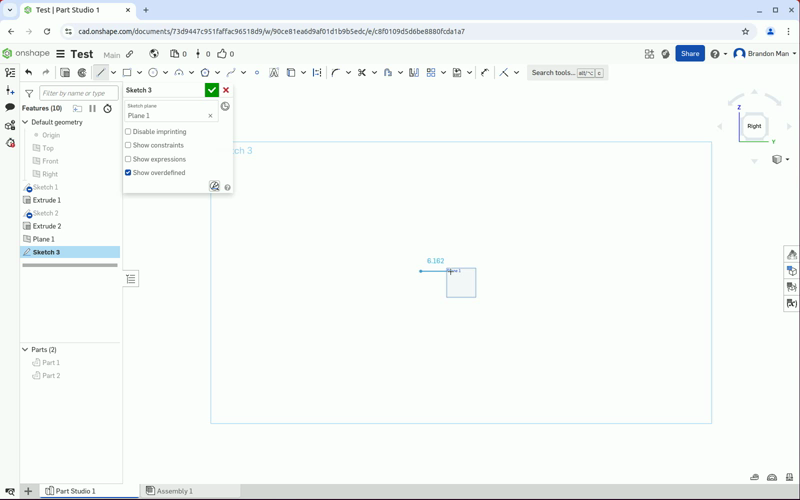
mouse_move(445, 271)
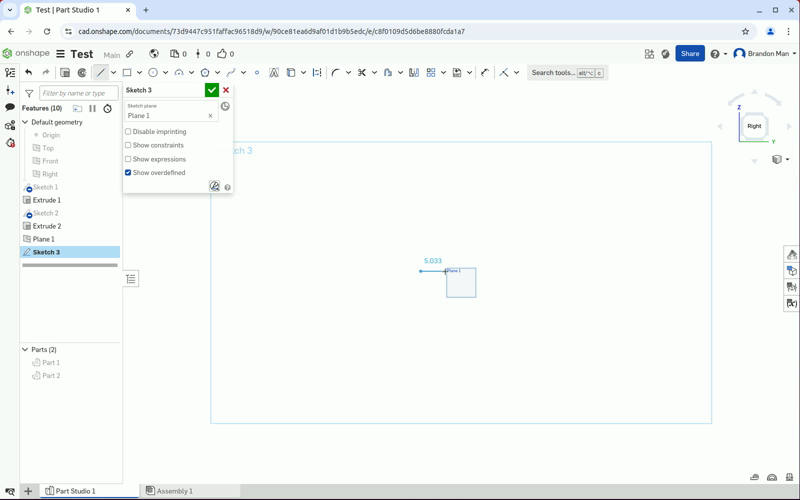
click(445, 271)
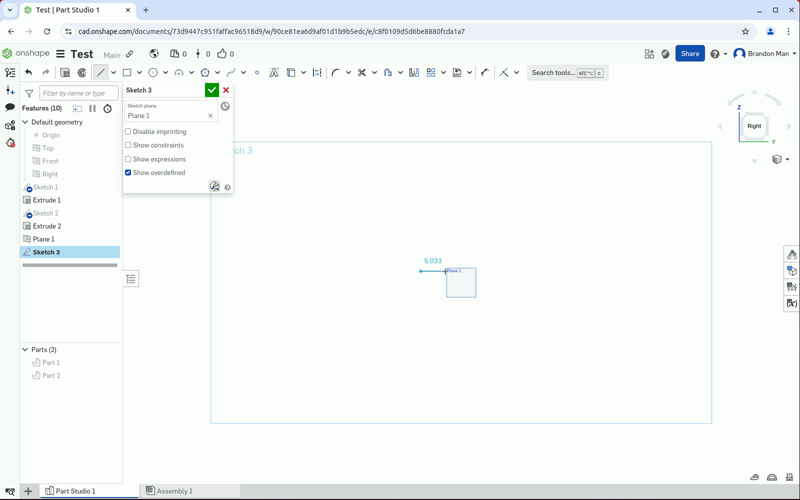
key_up(shift)
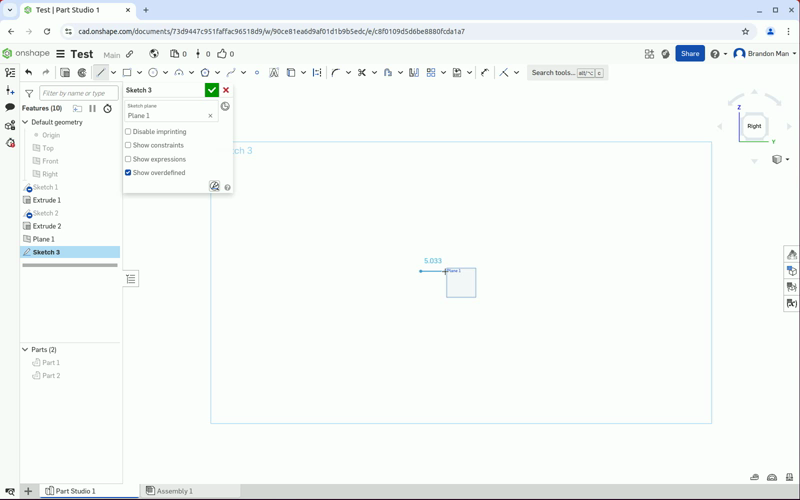
key_down(shift)
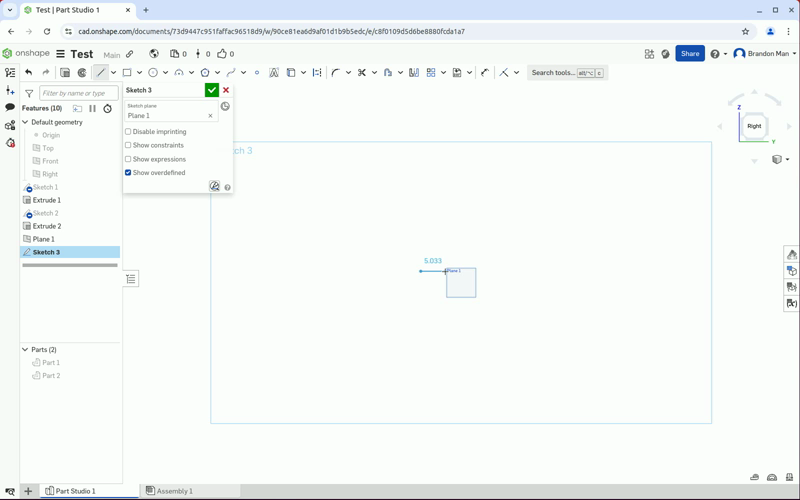
mouse_move(445, 170)
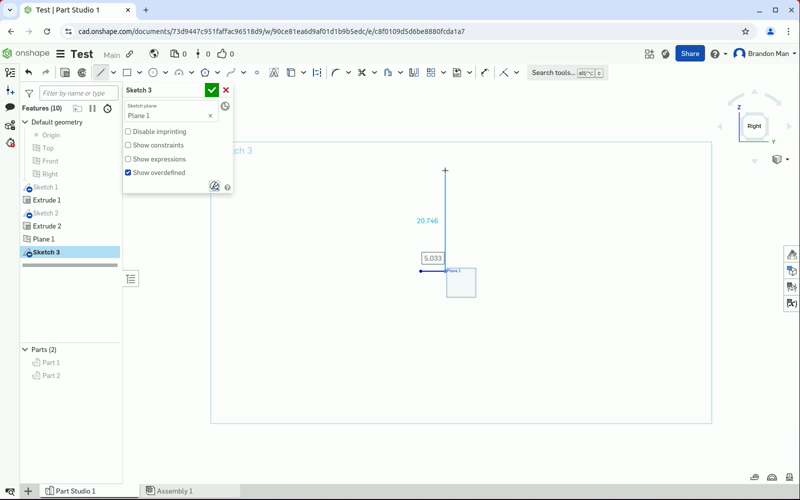
click(445, 170)
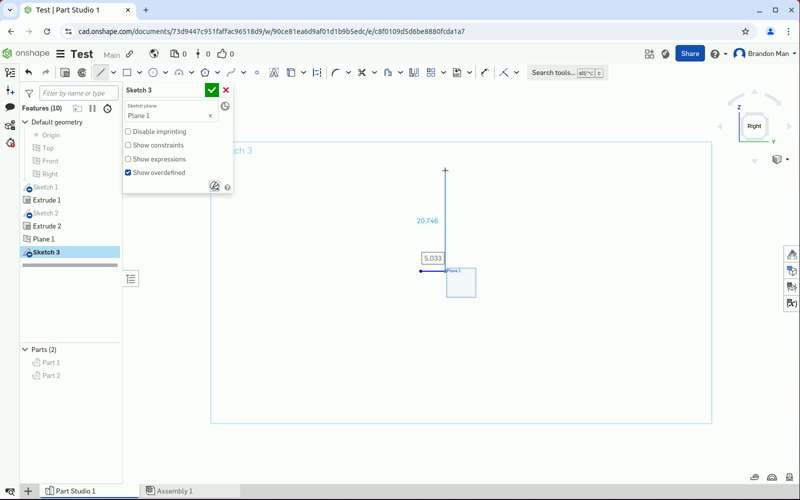
key_up(shift)
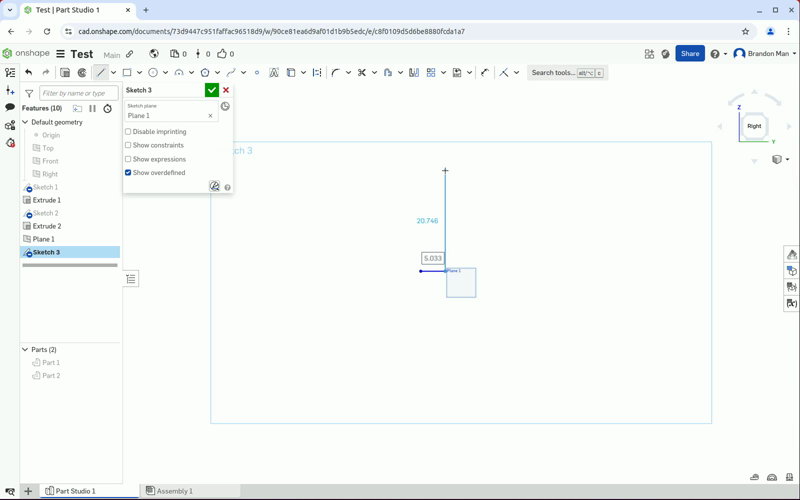
key_down(shift)
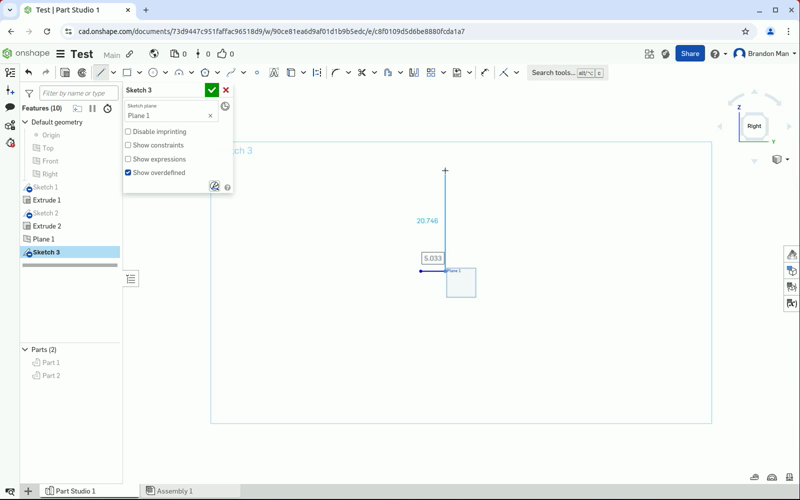
mouse_move(475, 170)
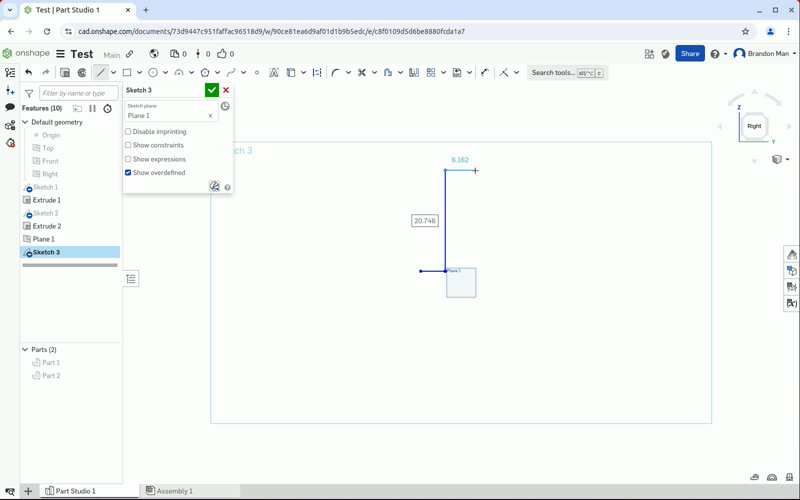
mouse_move(420, 170)
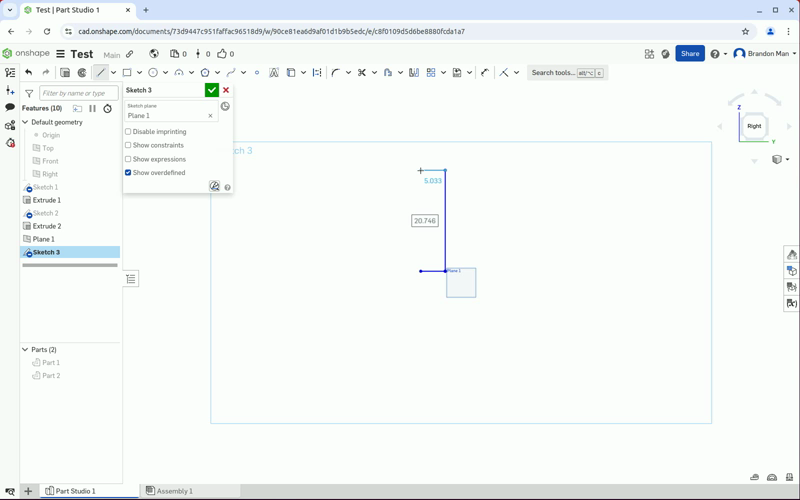
click(420, 170)
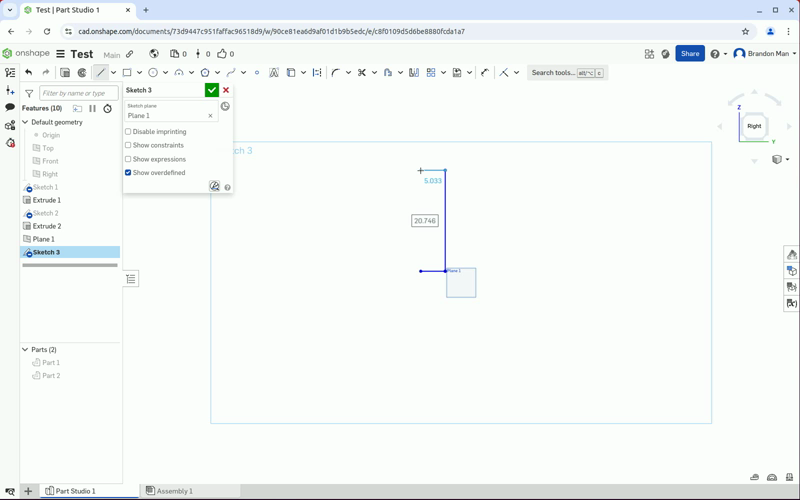
key_up(shift)
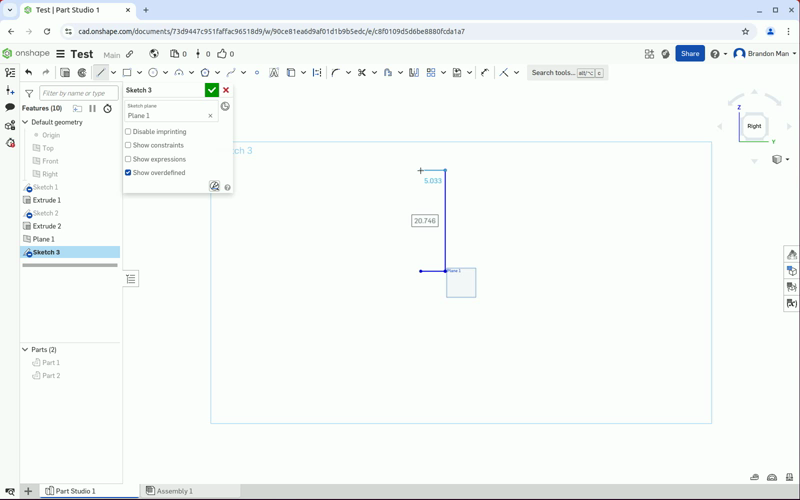
key_down(shift)
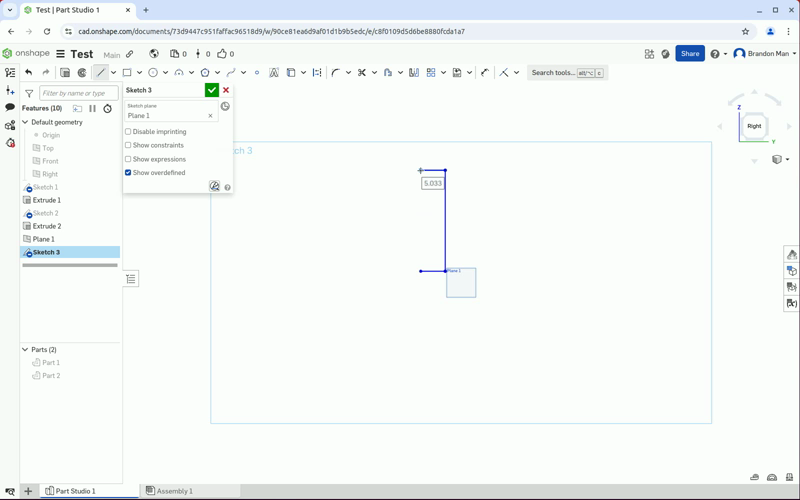
mouse_move(420, 271)
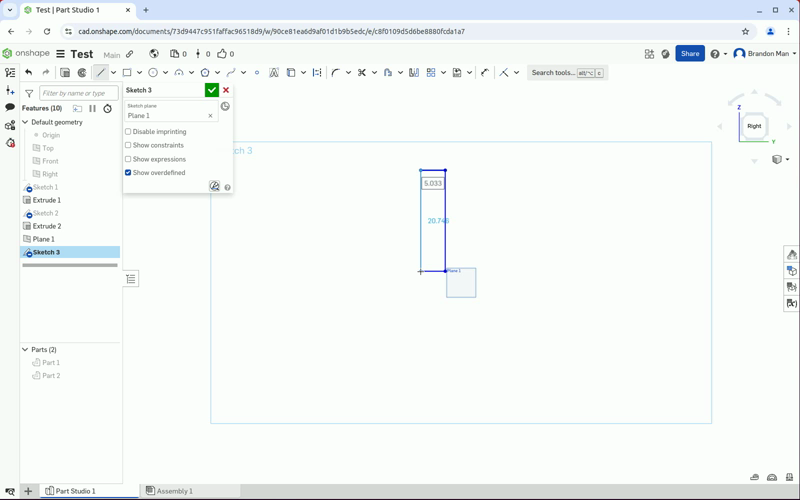
key_up(shift)
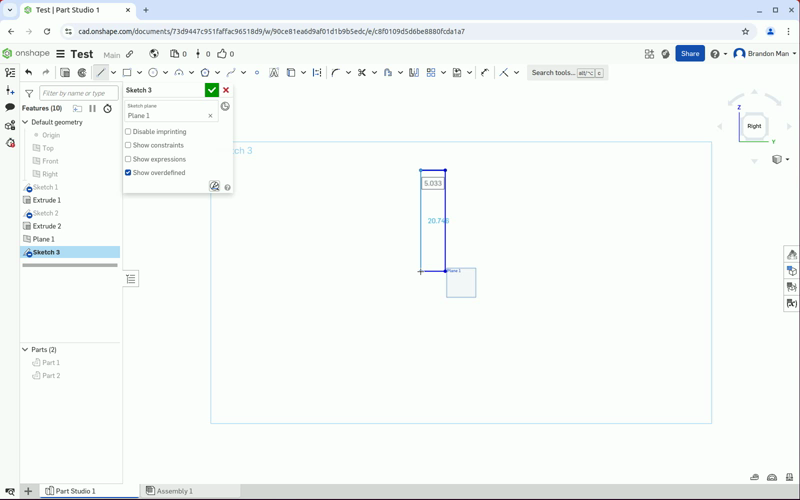
click(420, 271)
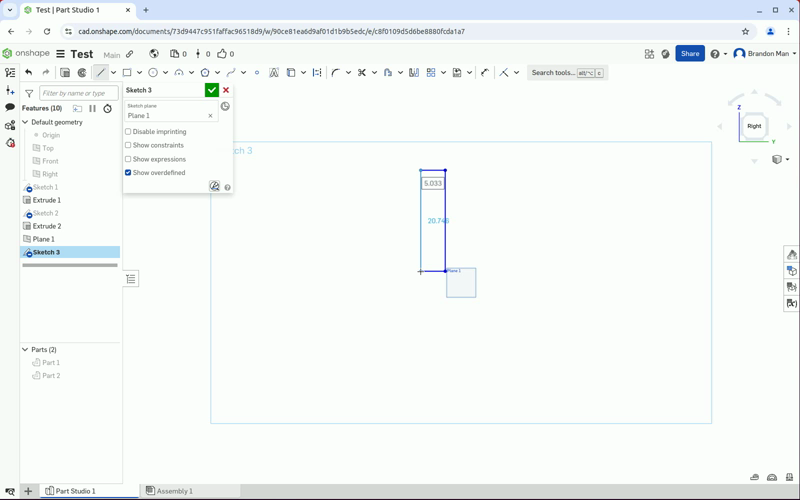
key(esc)
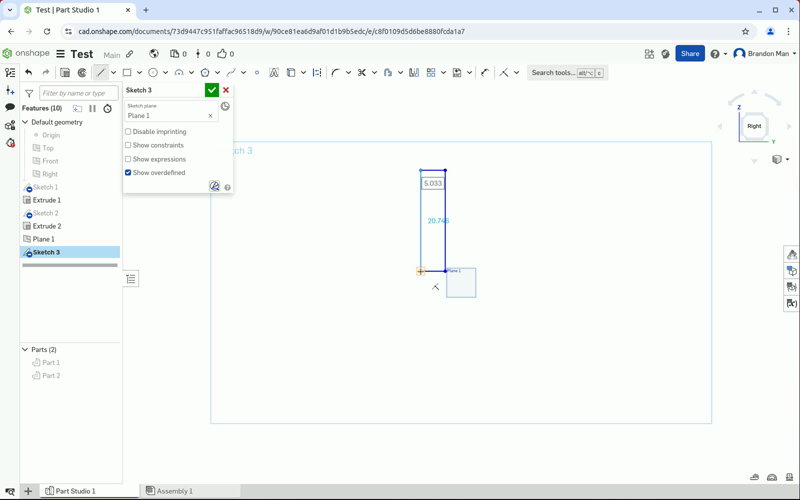
mouse_move(433, 224)
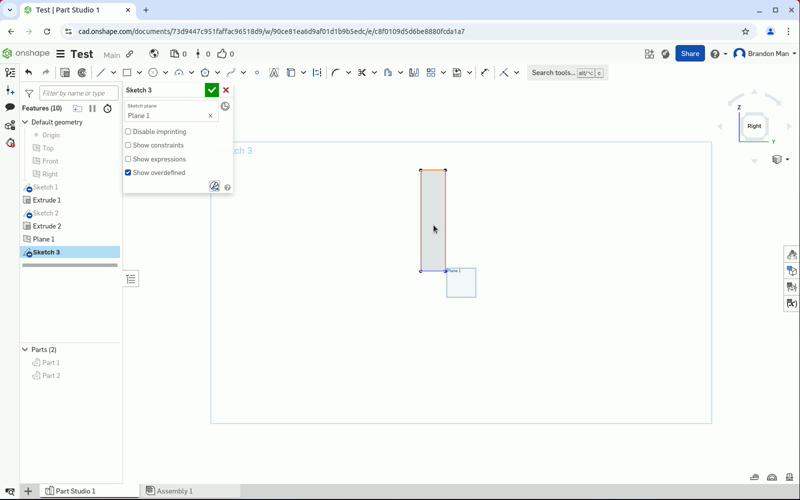
click(433, 224)
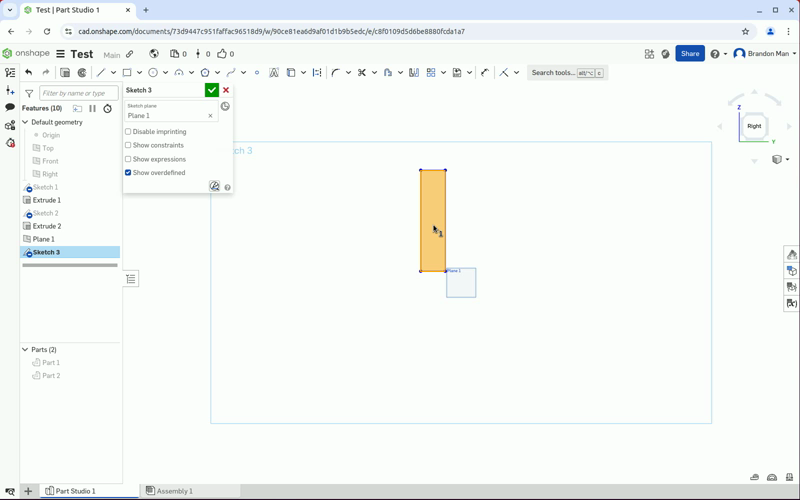
mouse_move(73, 352)
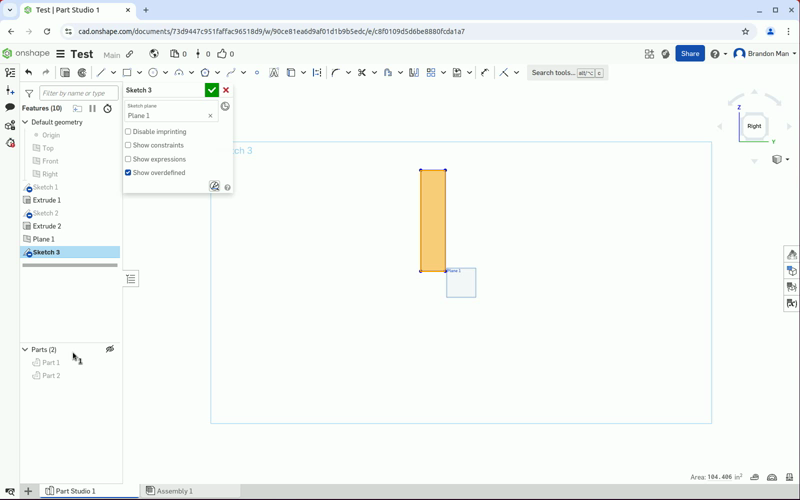
key(shift+y)
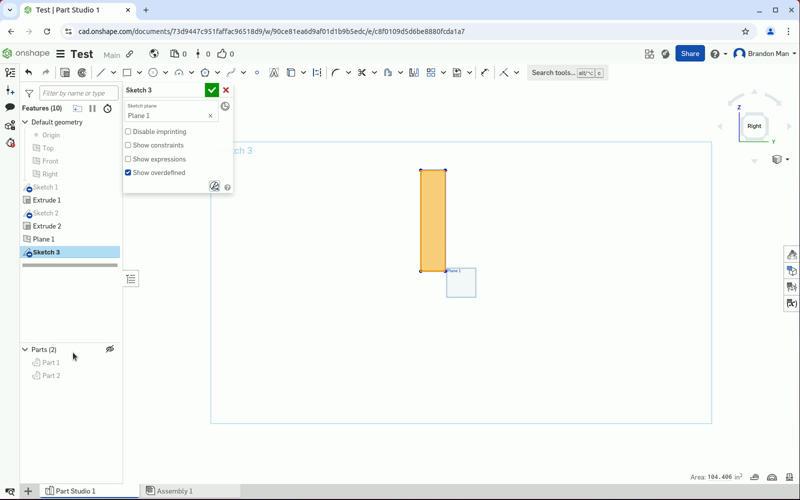
key(shift+e)
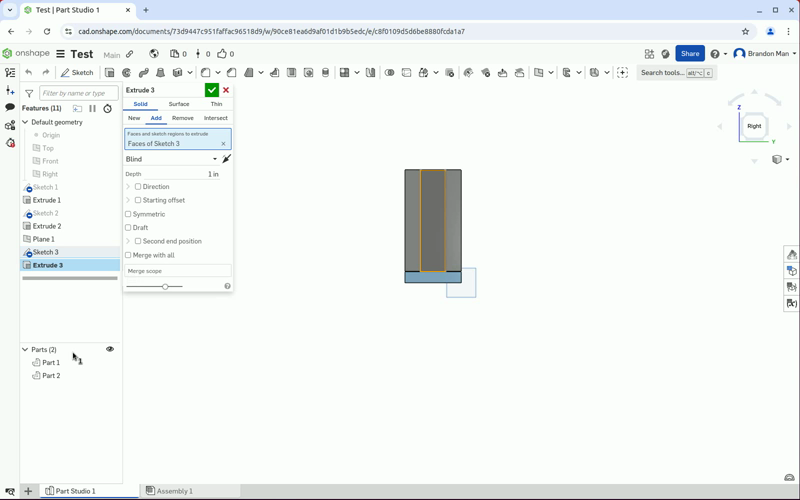
mouse_move(143, 106)
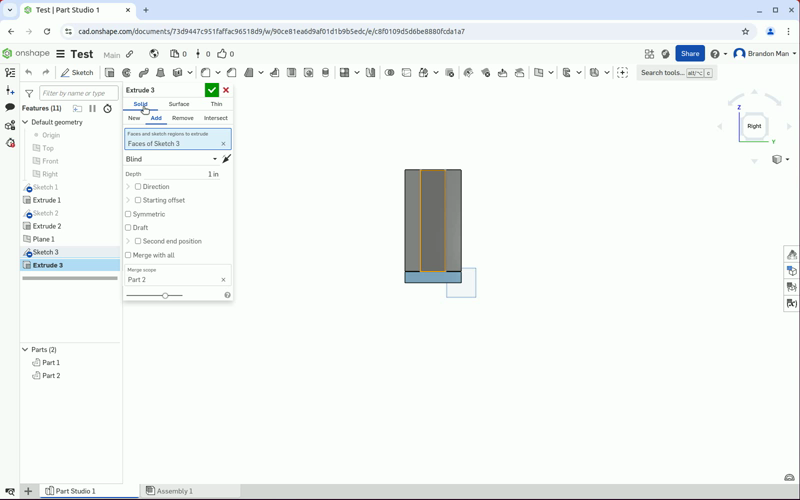
click(143, 106)
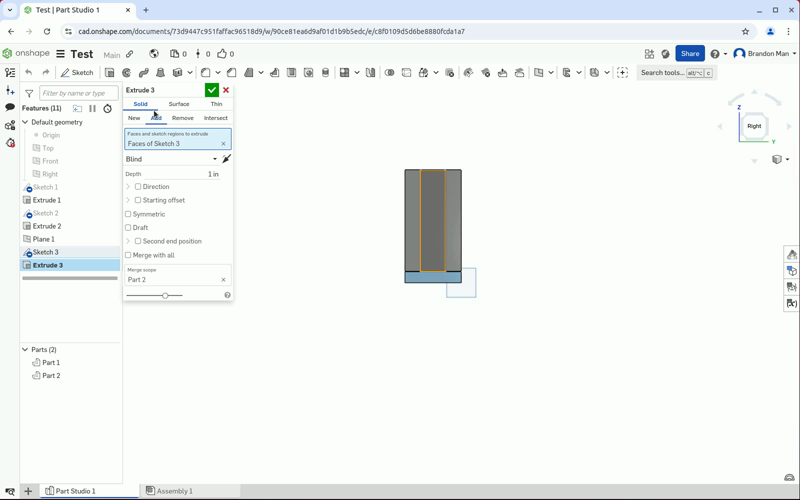
mouse_move(186, 120)
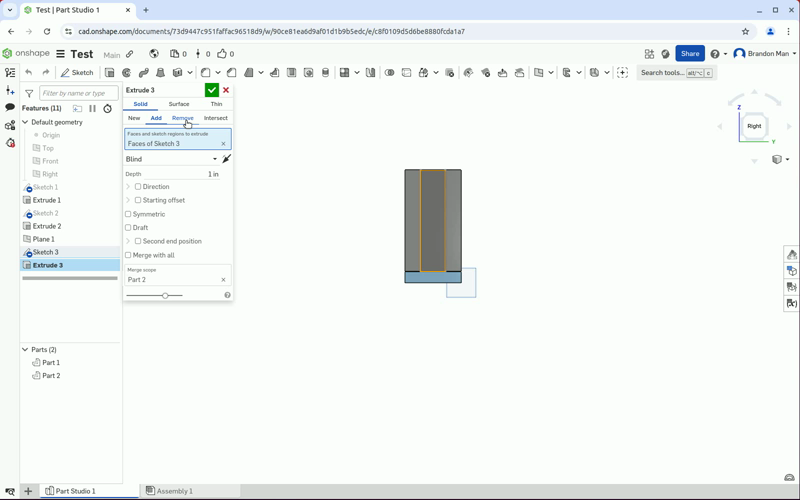
click(186, 120)
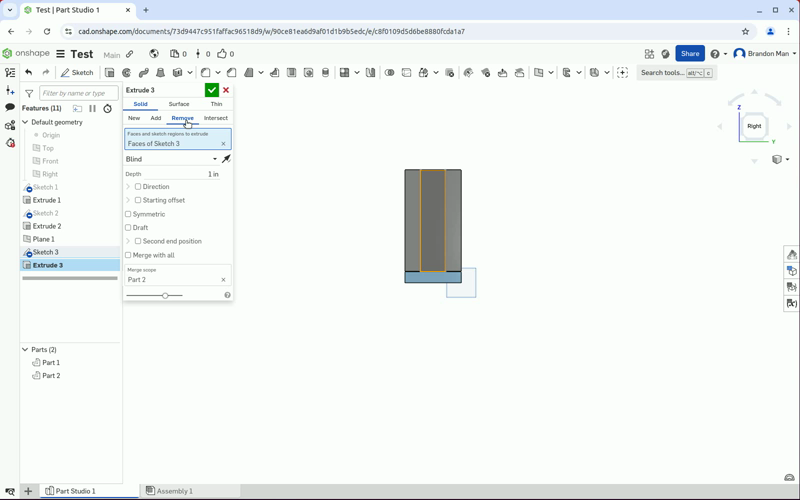
key(tab, 4)
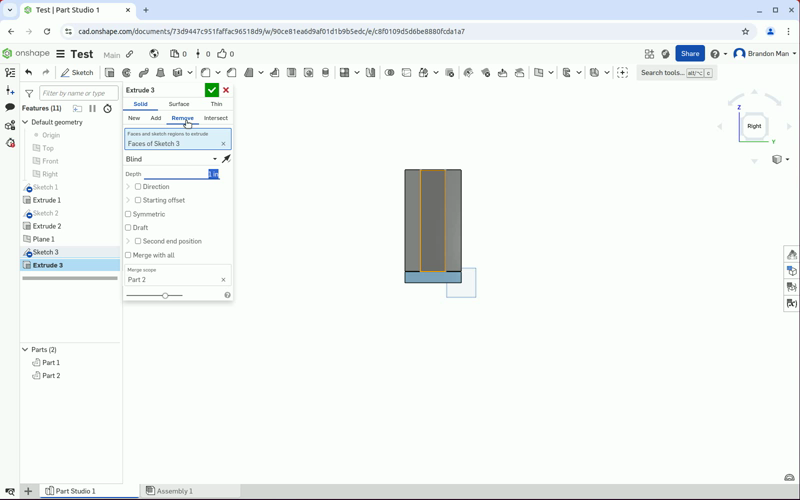
text(30.811)
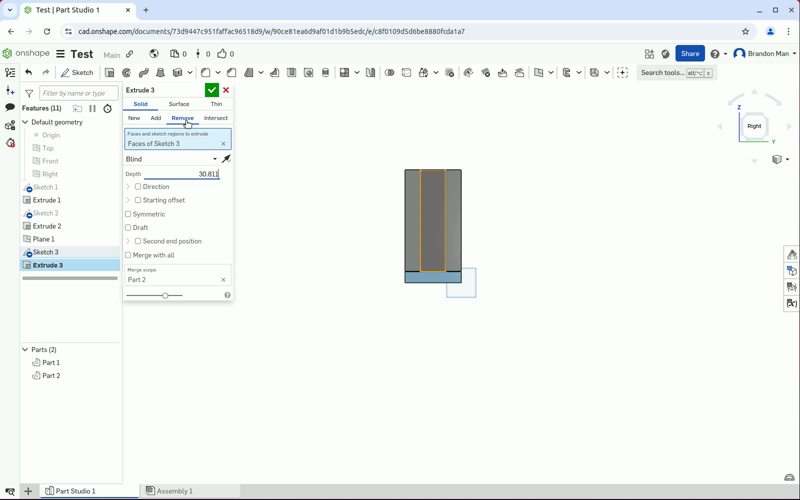
key(tab, 6)
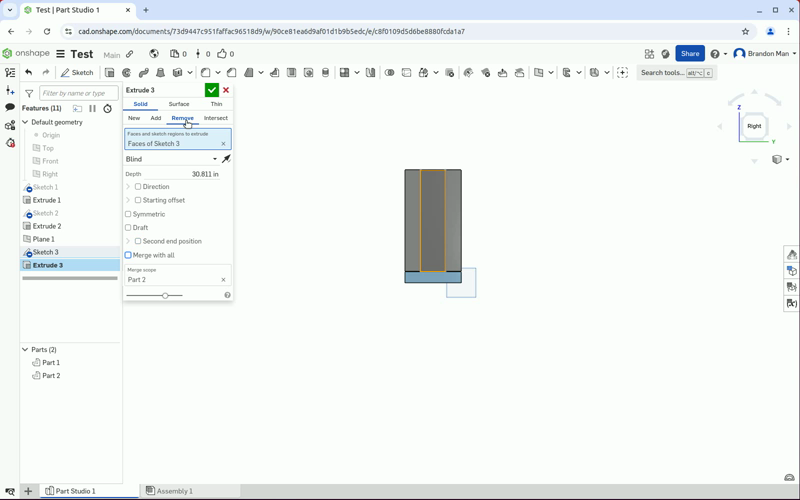
key(space)
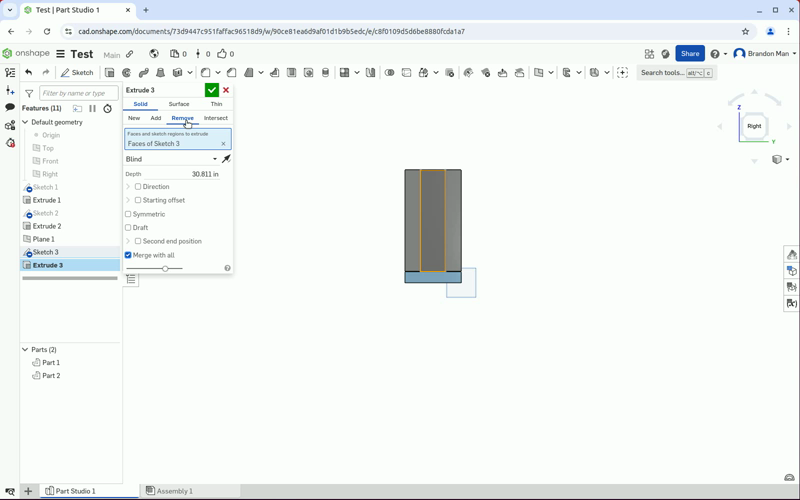
key(enter)
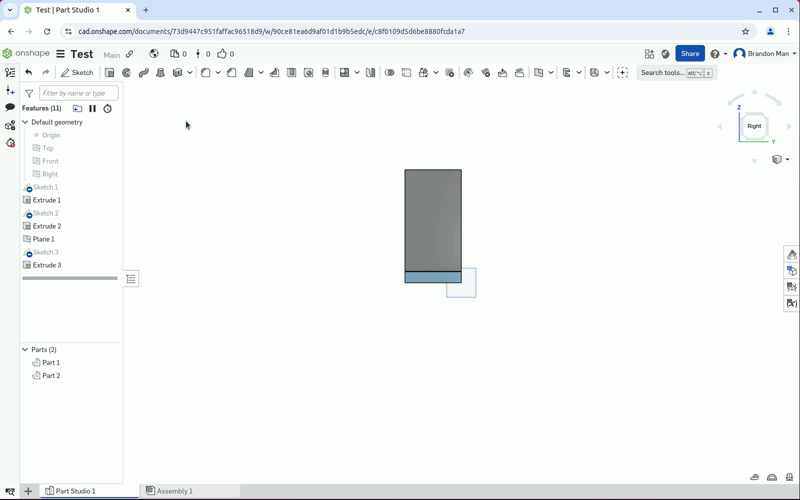
key(shift+h)
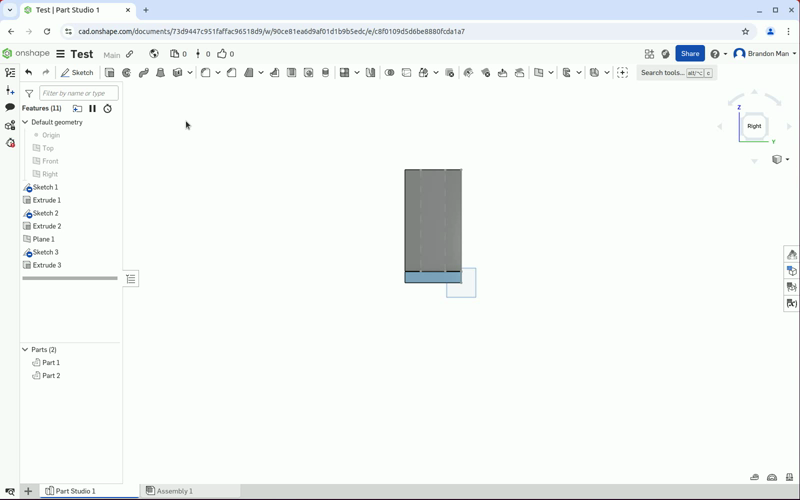
key(shift+h)
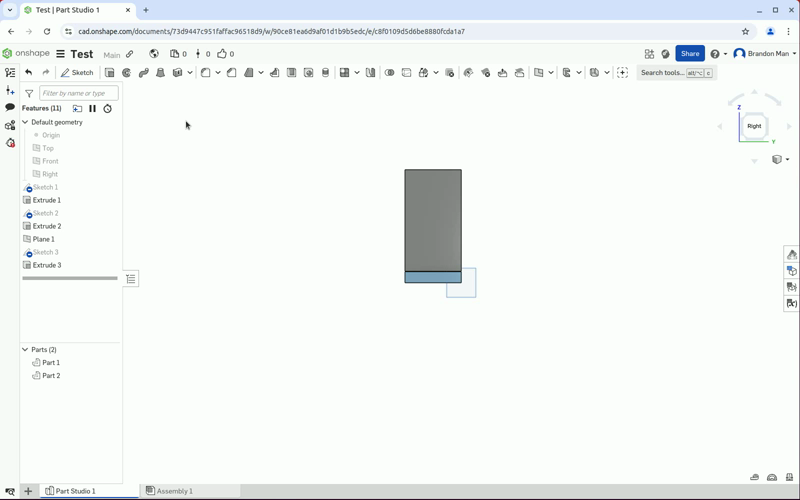
mouse_move(73, 189)
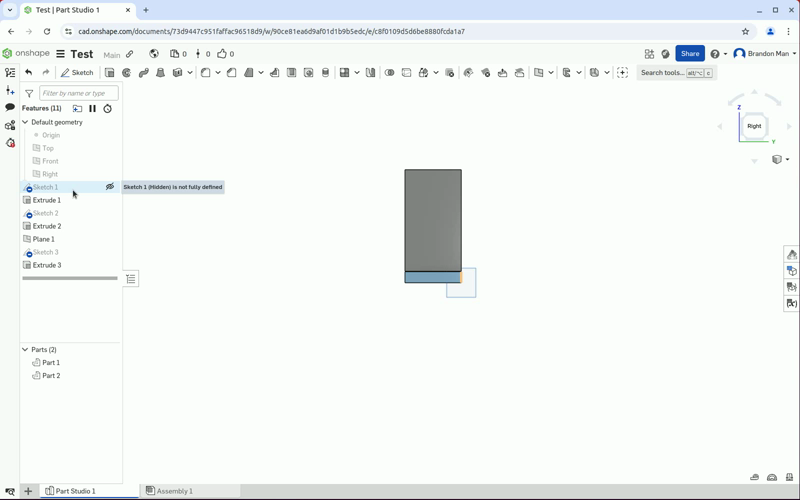
click(73, 189)
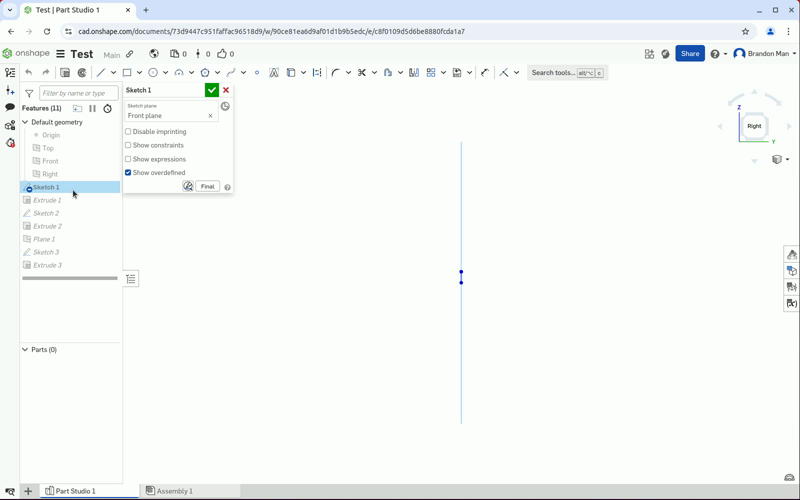
mouse_move(229, 92)
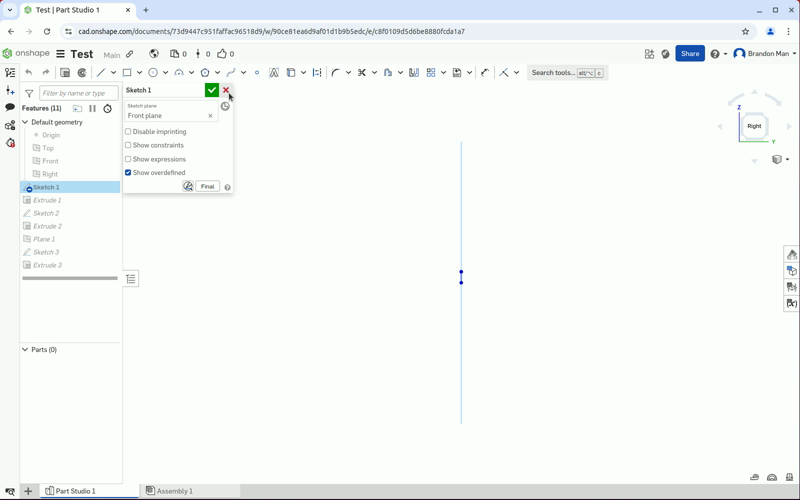
click(229, 92)
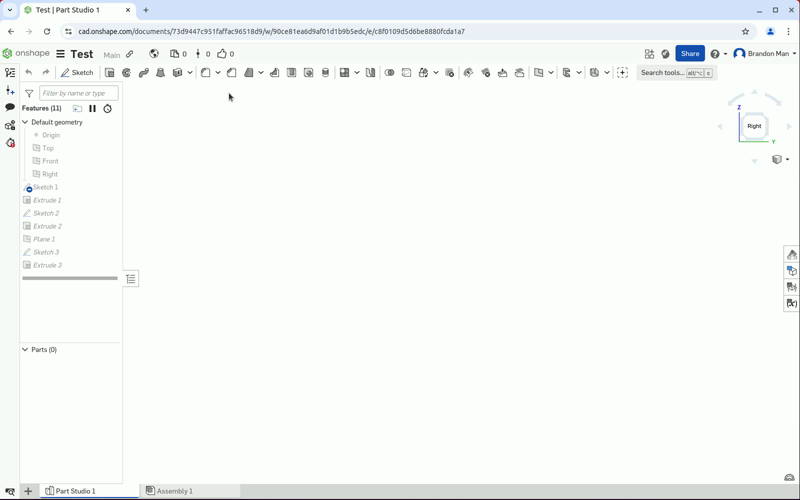
mouse_move(73, 352)
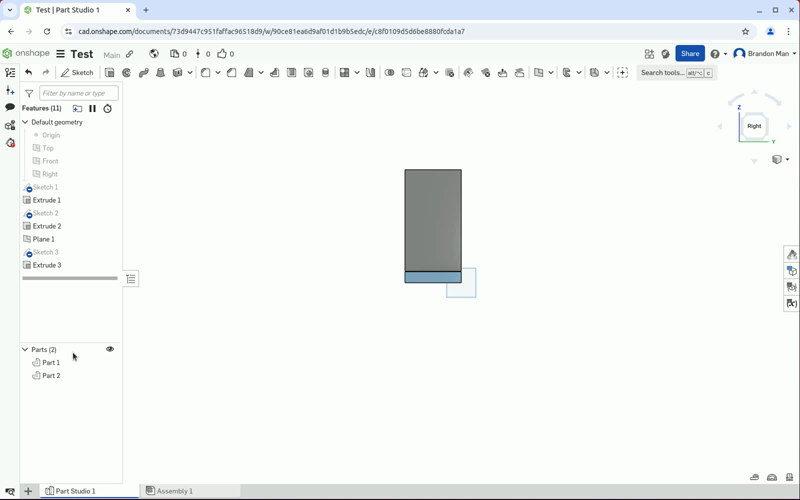
key(y)
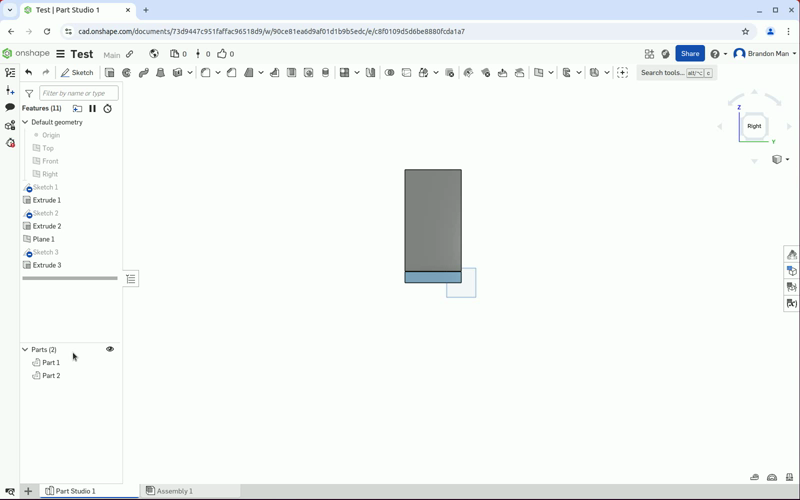
key(shift+p)
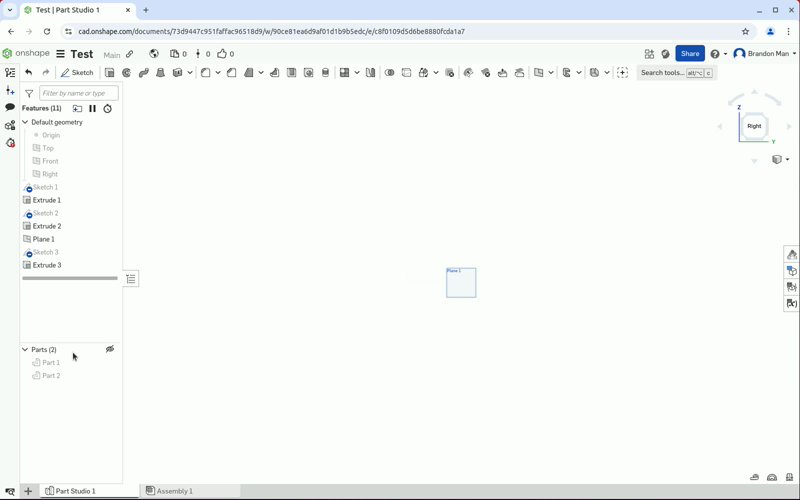
key(space)
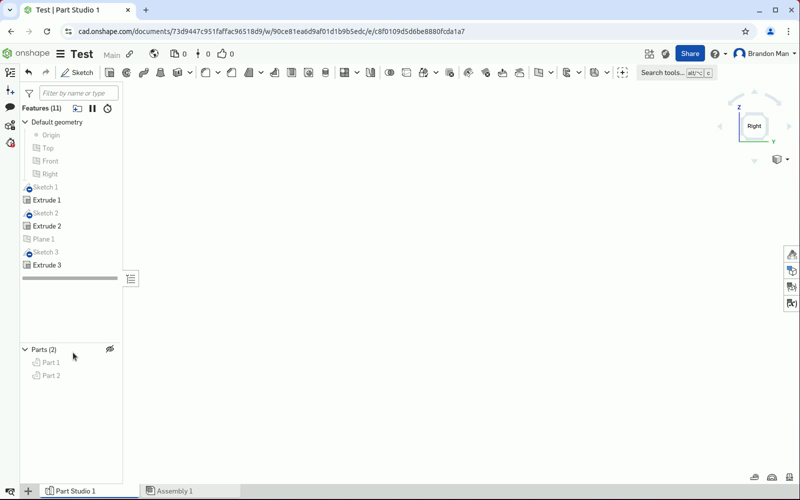
key_down(shift)
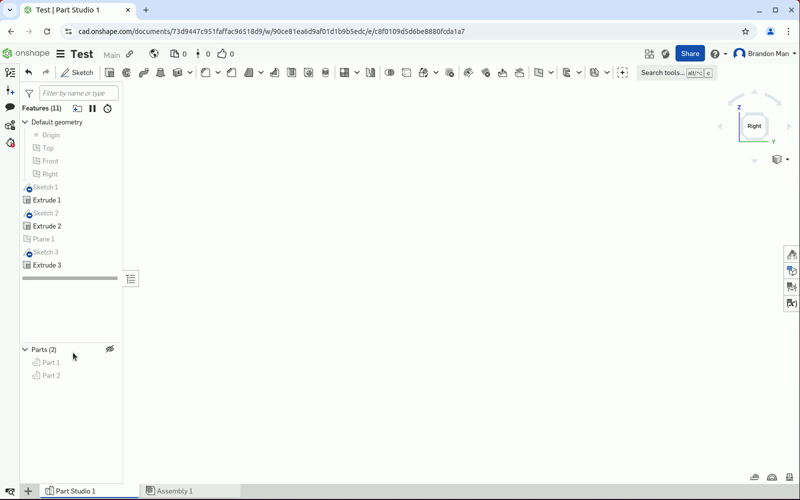
key(right)
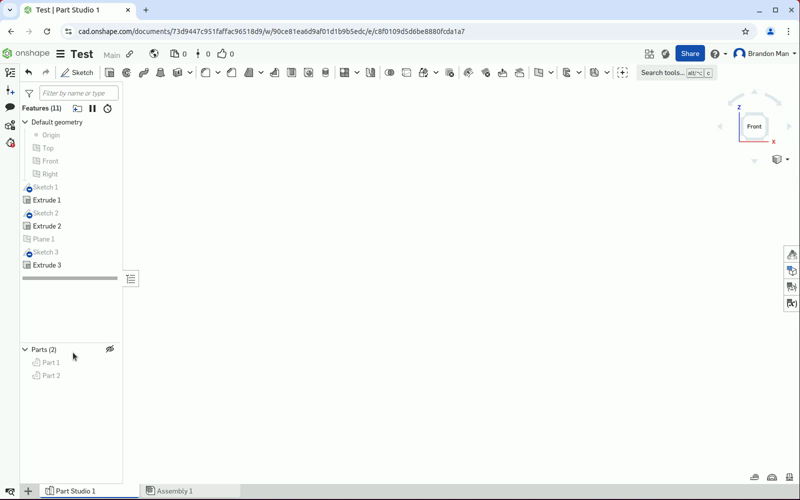
key_up(shift)
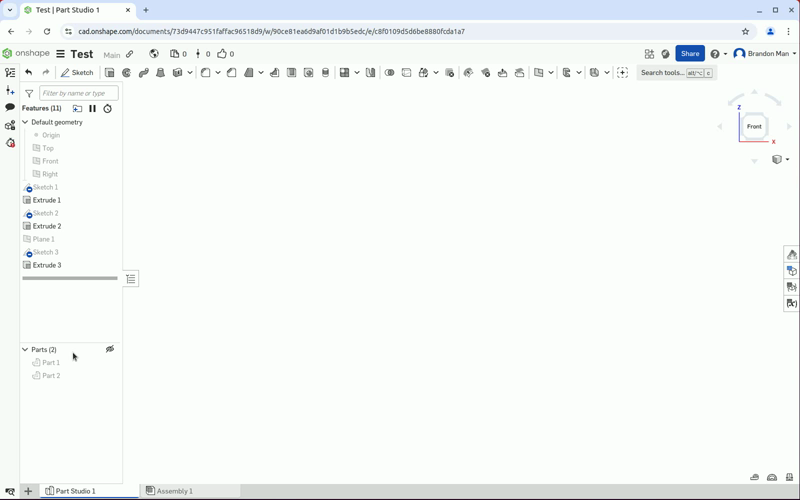
mouse_move(73, 352)
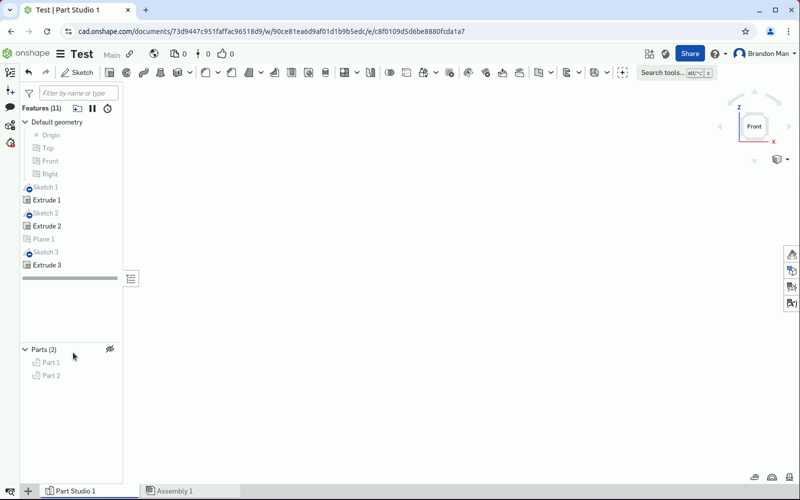
key(shift+y)
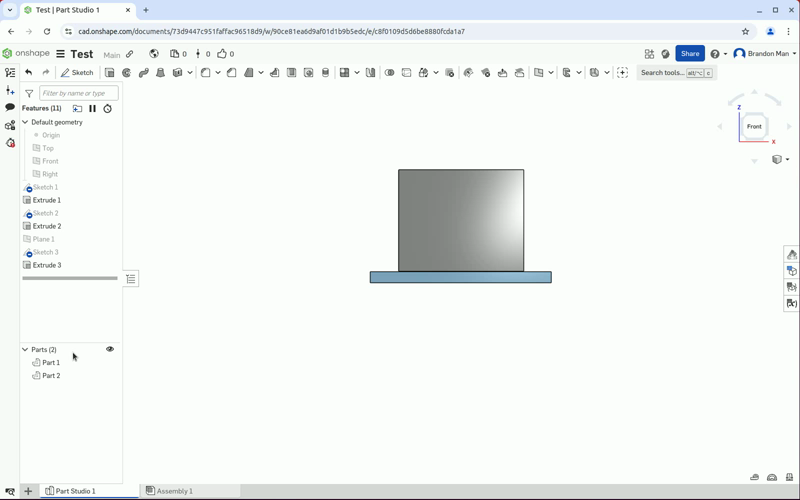
mouse_move(541, 75)
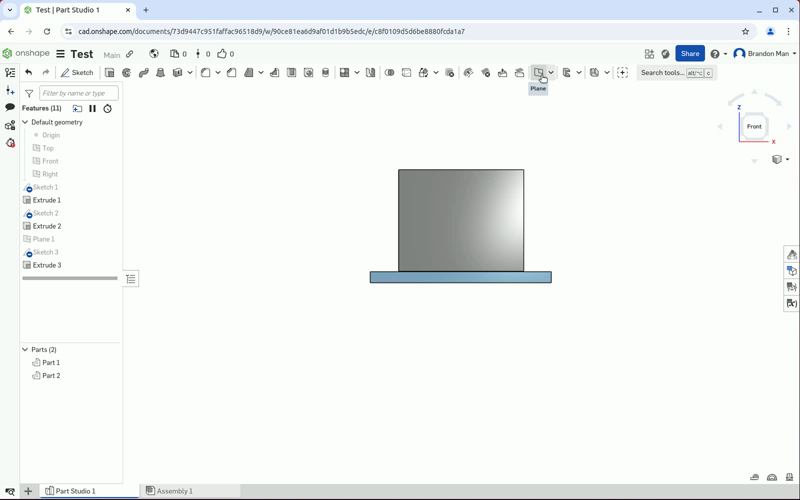
click(541, 75)
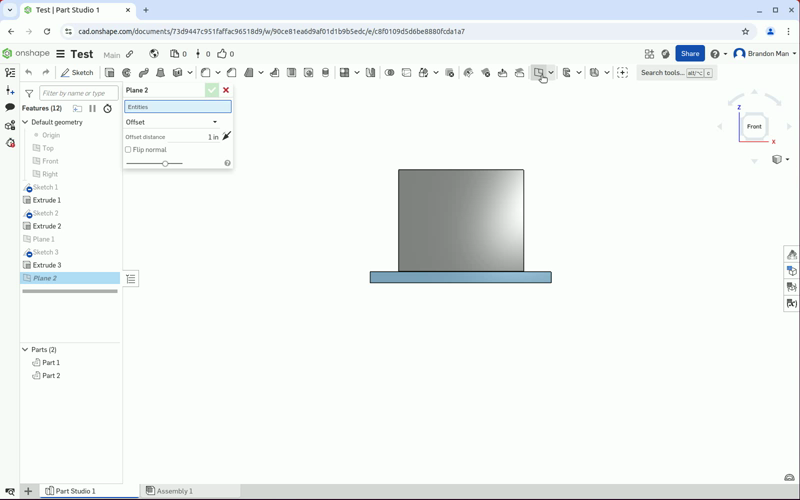
mouse_move(73, 163)
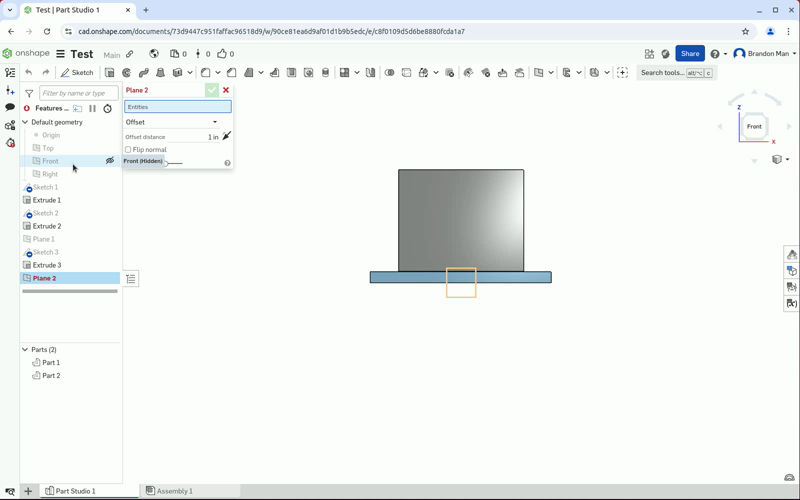
click(73, 163)
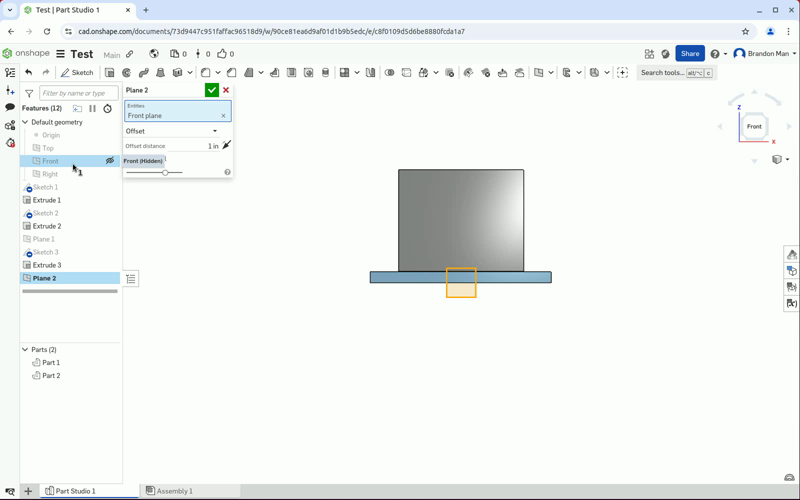
key(tab, 2)
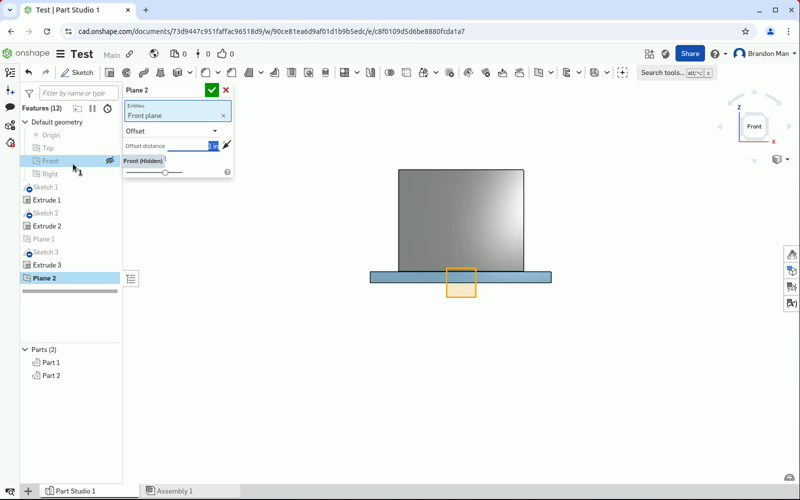
text(11.554)
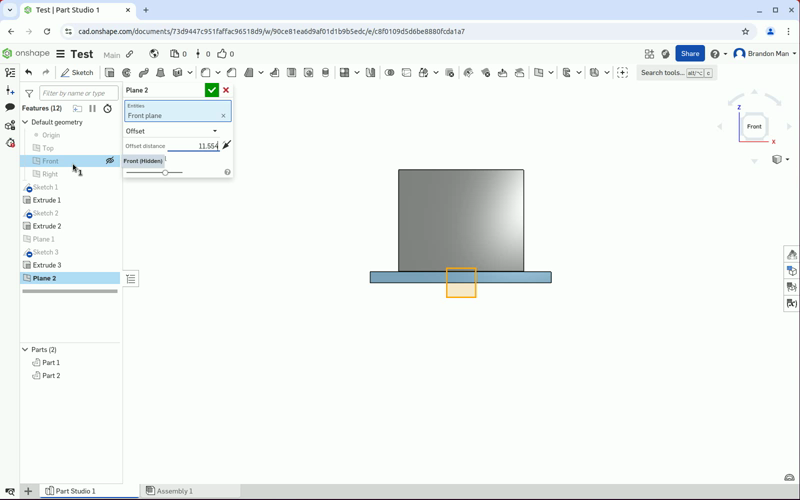
key(enter, 2)
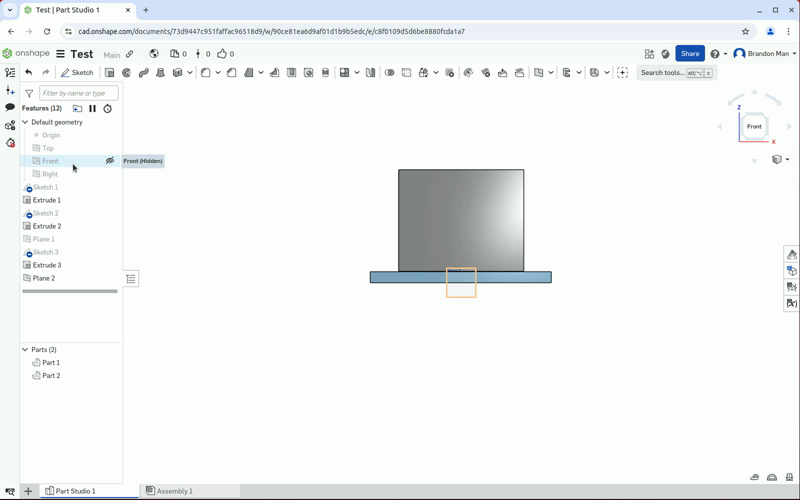
key(shift+s)
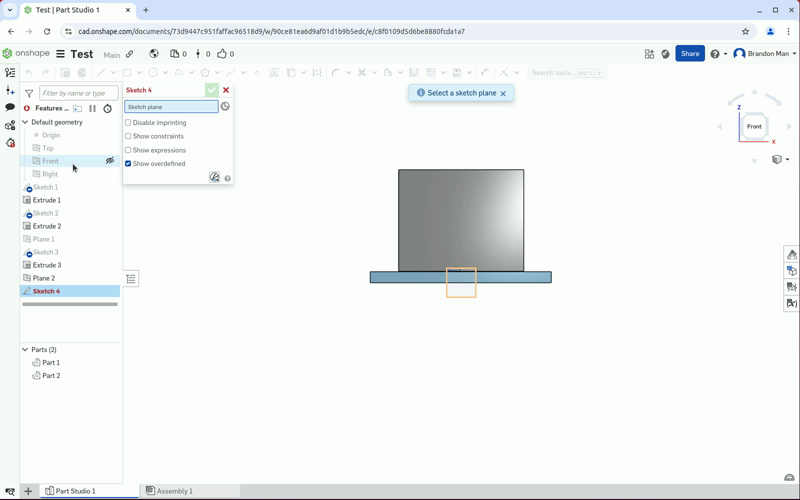
mouse_move(73, 280)
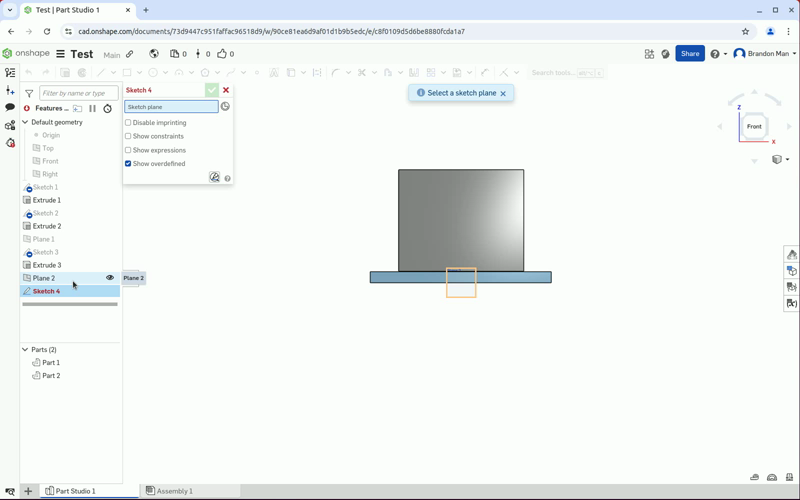
click(73, 280)
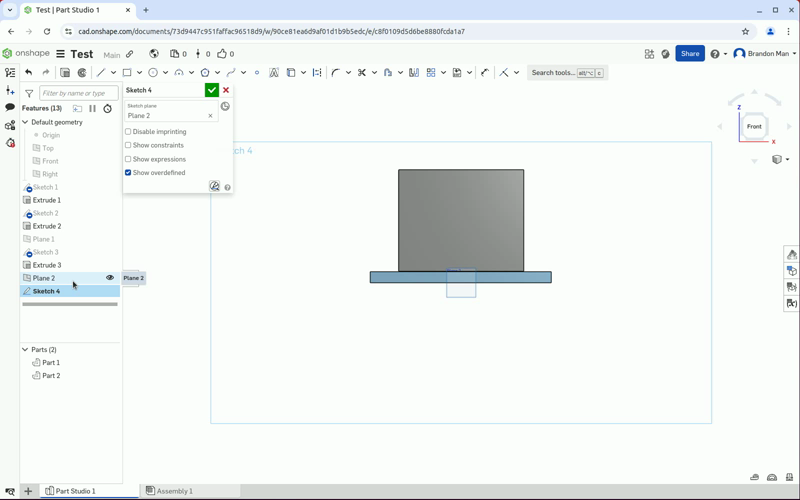
mouse_move(73, 352)
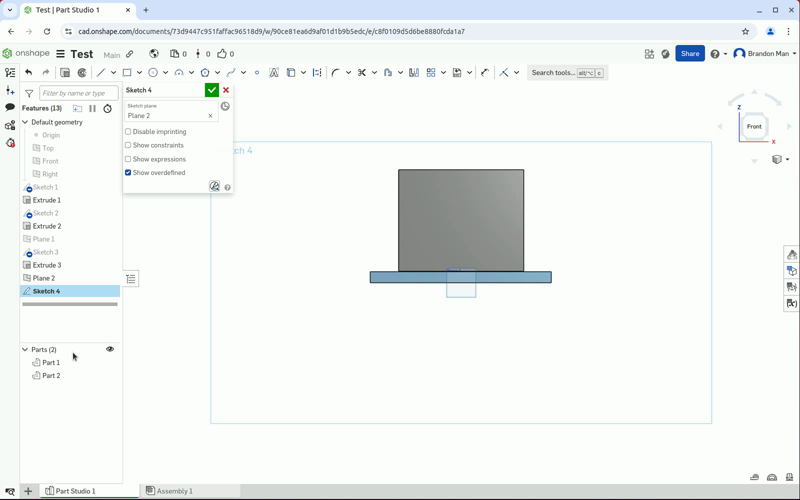
key(y)
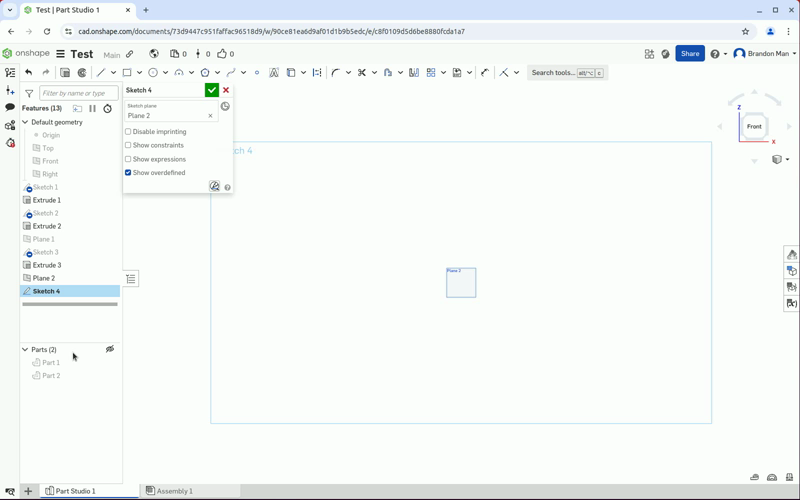
key(c)
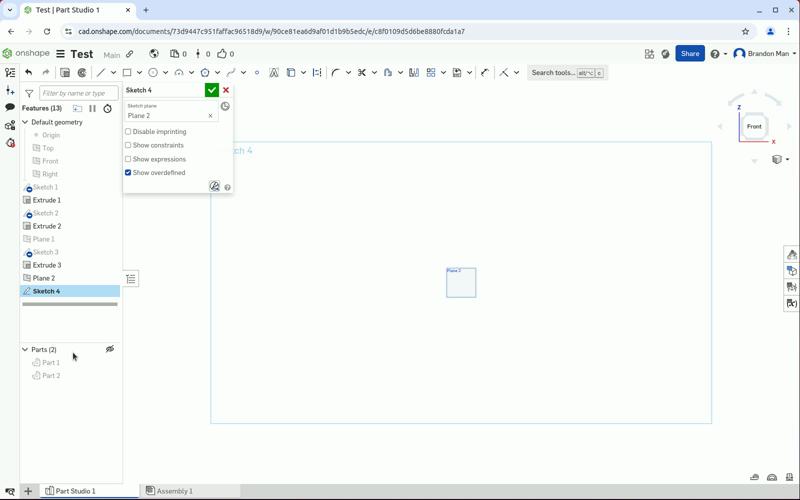
key_down(shift)
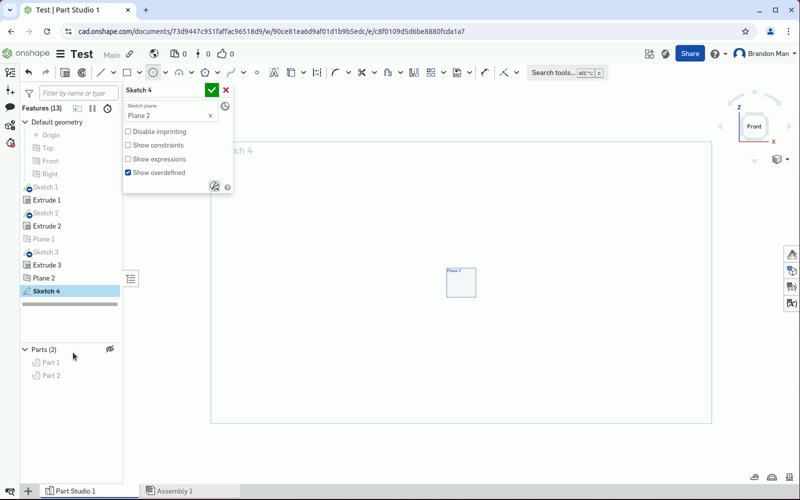
mouse_move(461, 220)
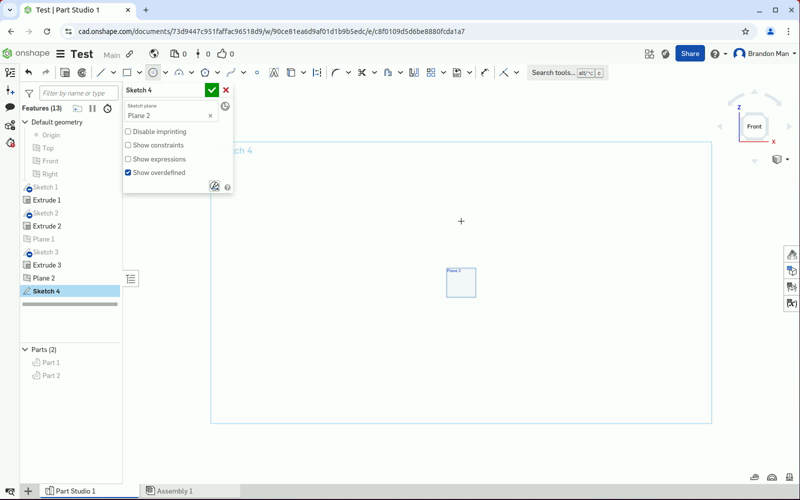
click(461, 220)
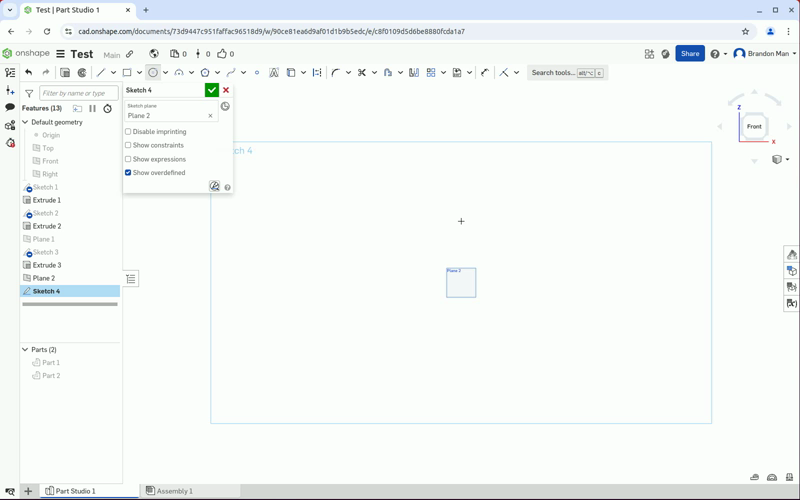
key_up(shift)
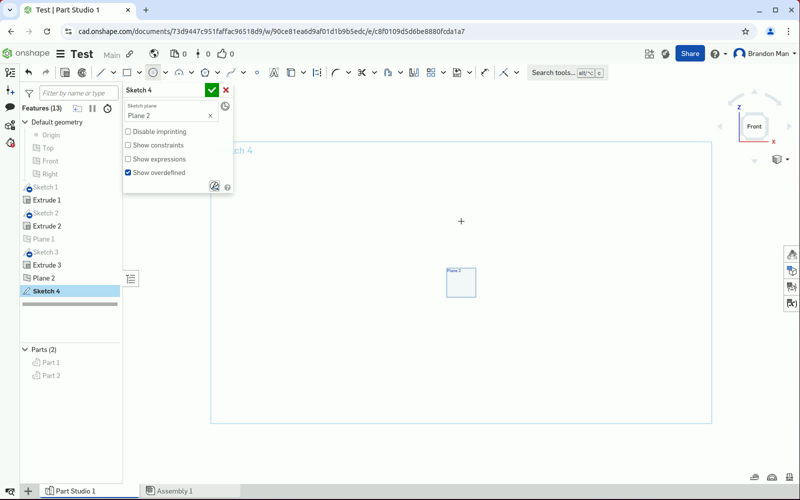
mouse_move(470, 220)
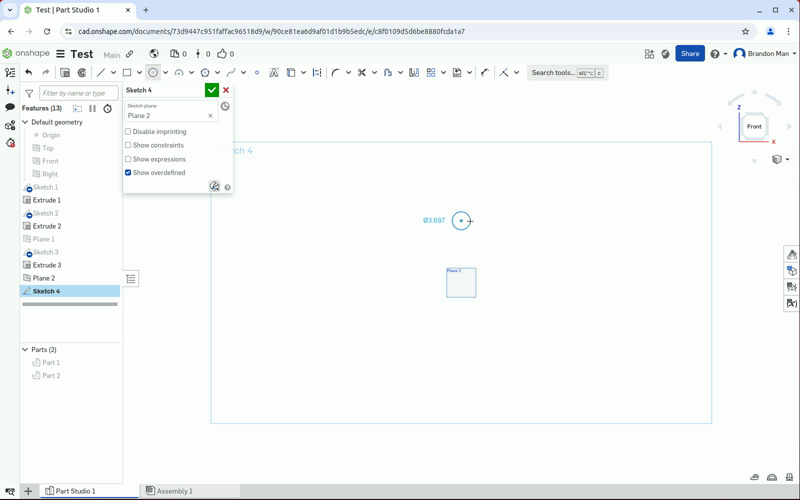
click(470, 220)
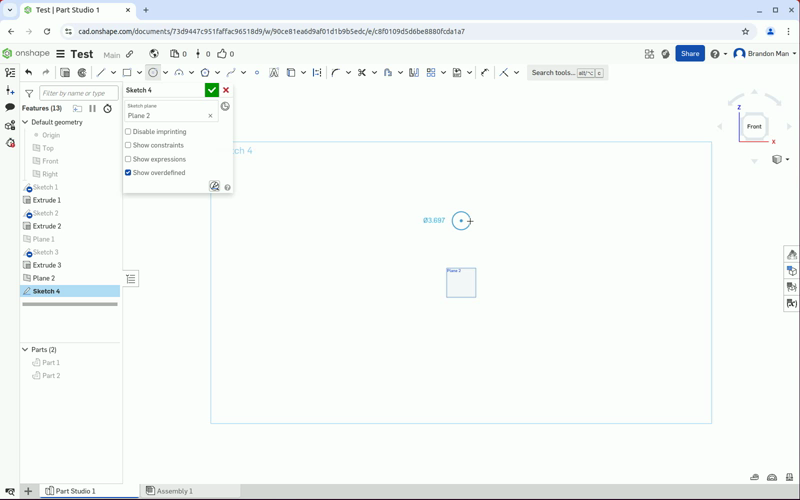
key(esc)
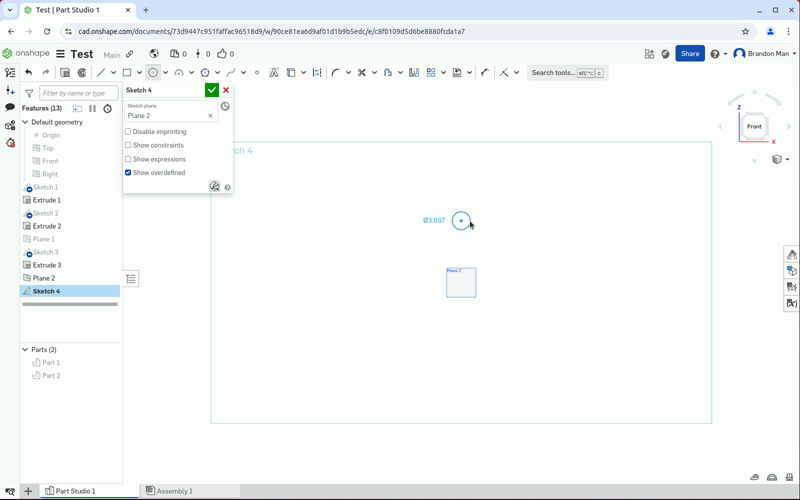
mouse_move(464, 218)
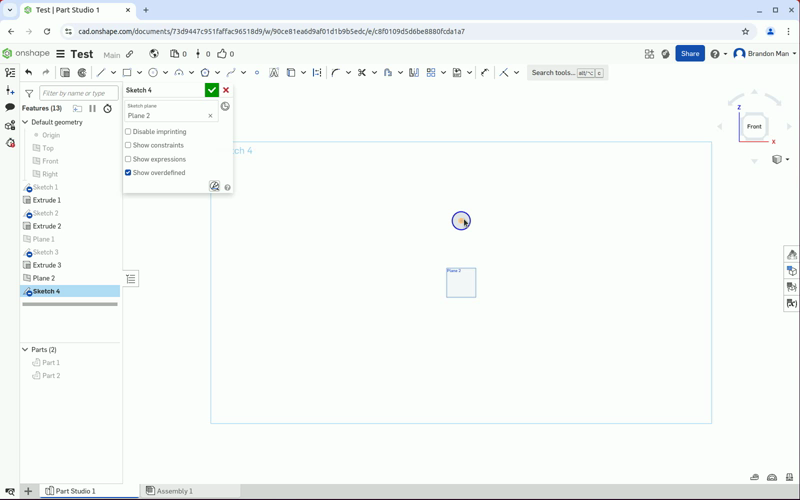
scroll(6)
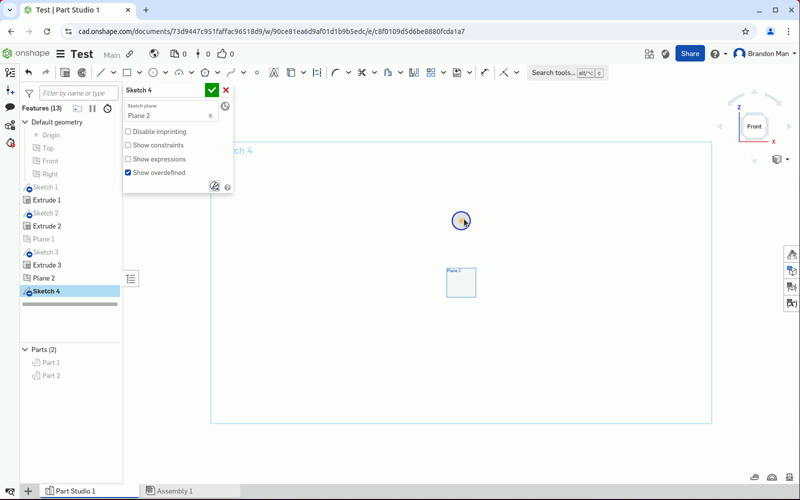
scroll(6)
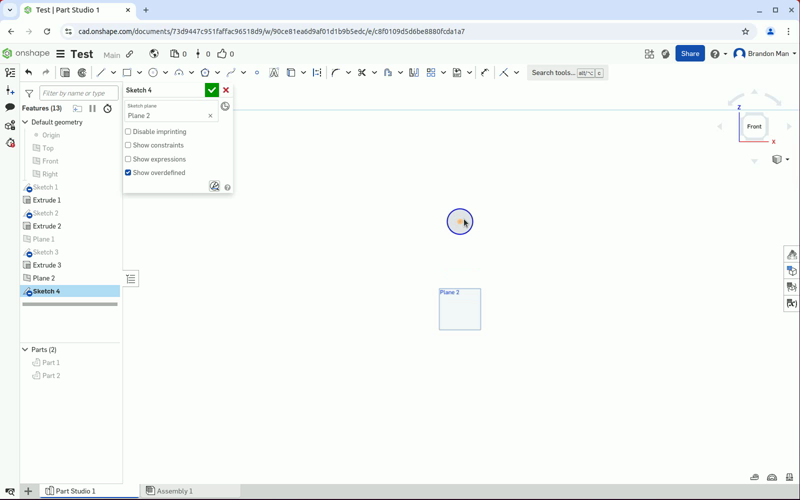
scroll(6)
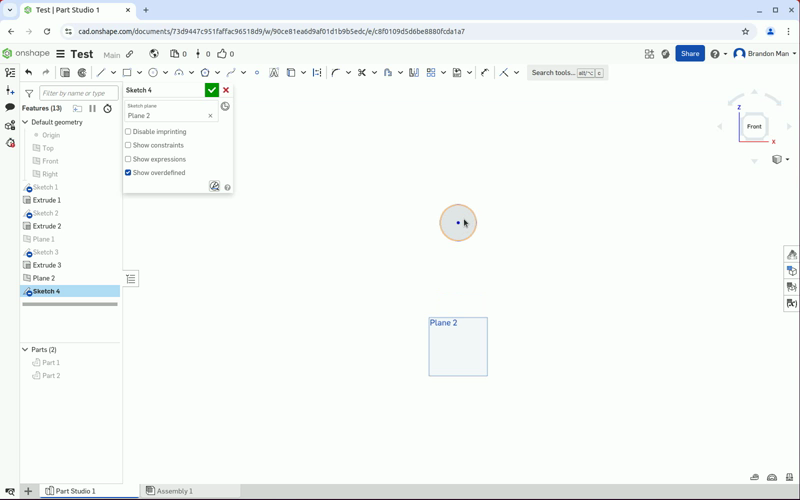
scroll(6)
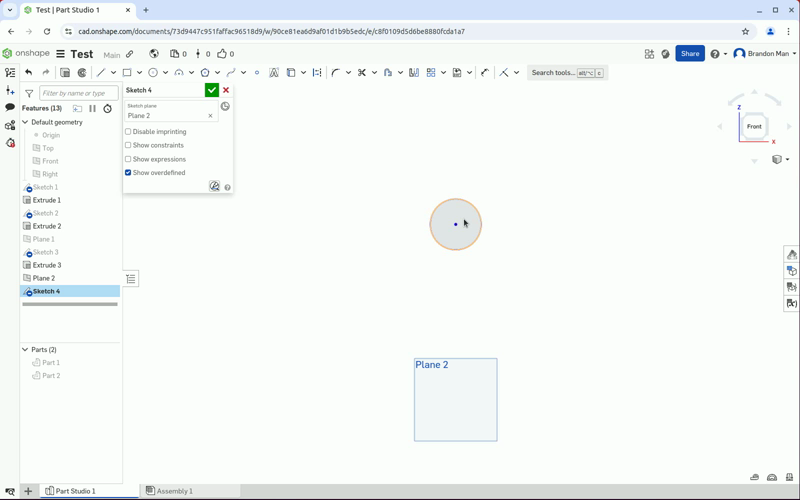
scroll(6)
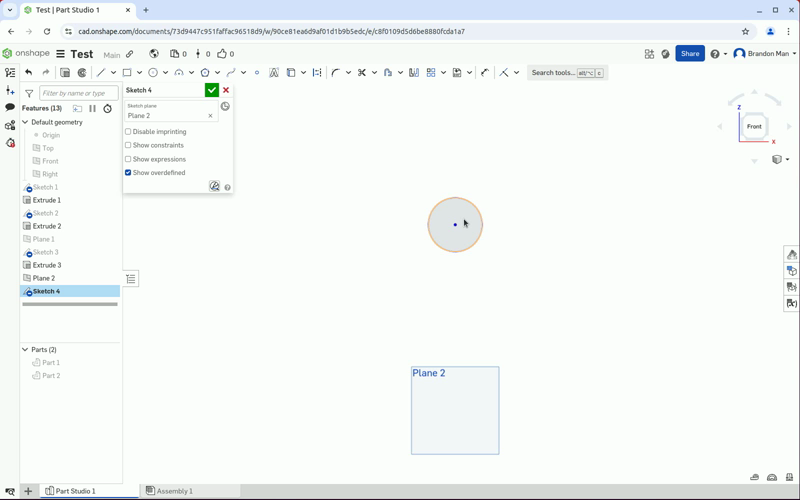
scroll(6)
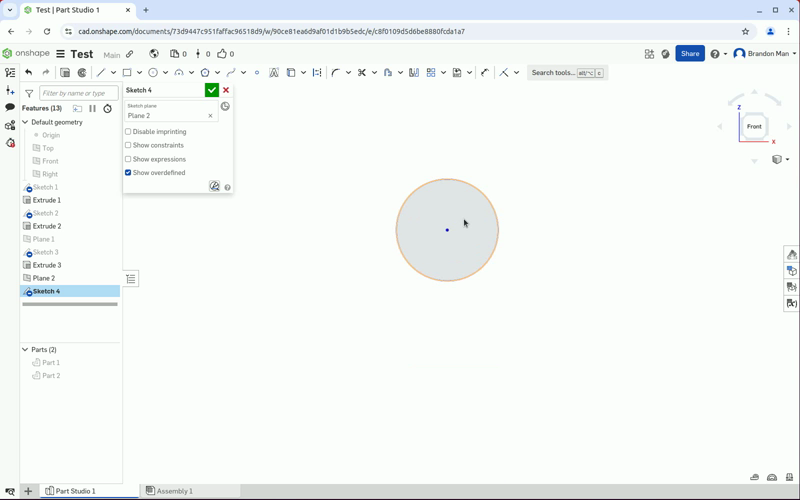
scroll(6)
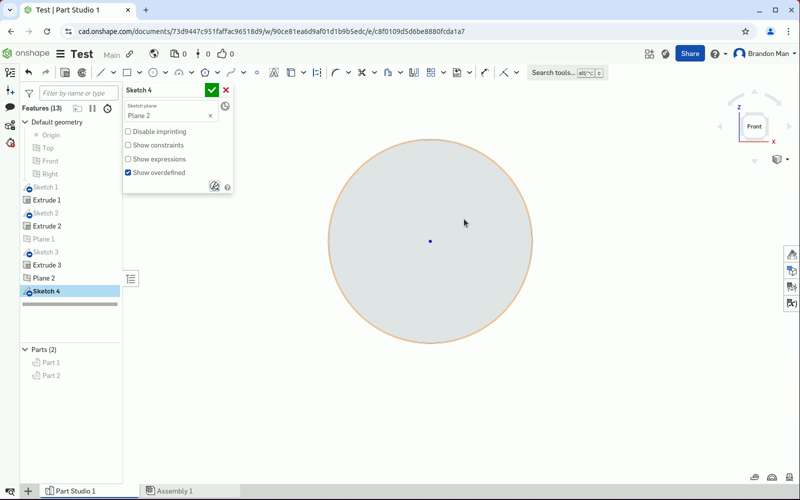
click(464, 218)
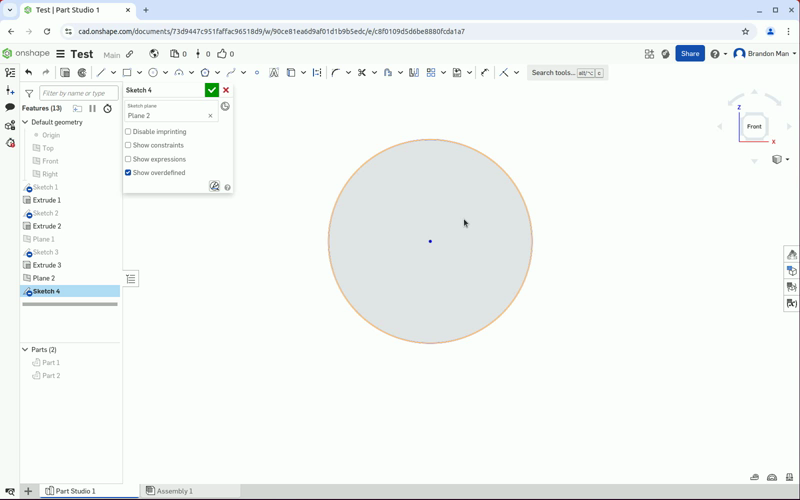
scroll(-6)
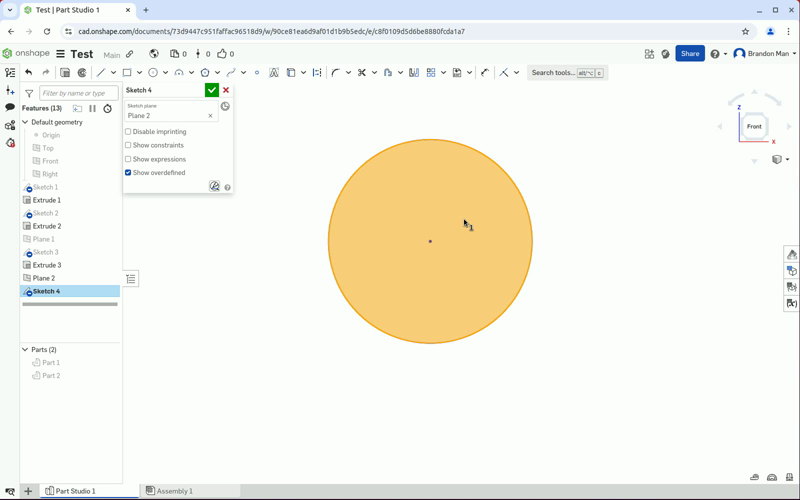
scroll(-6)
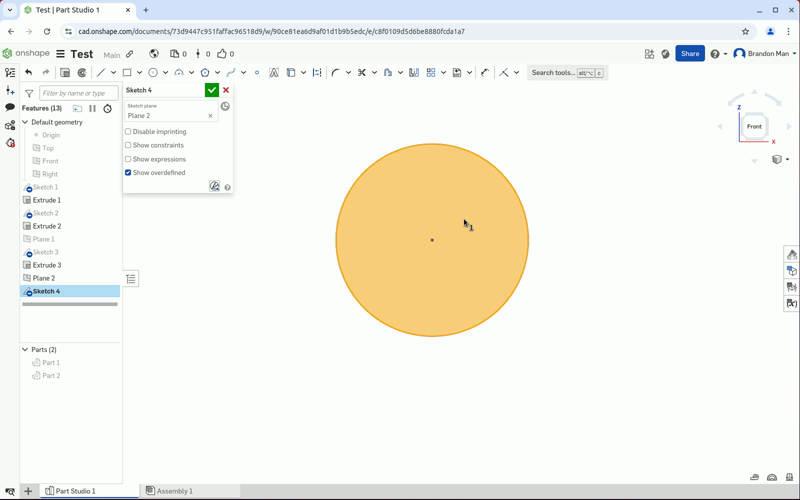
scroll(-6)
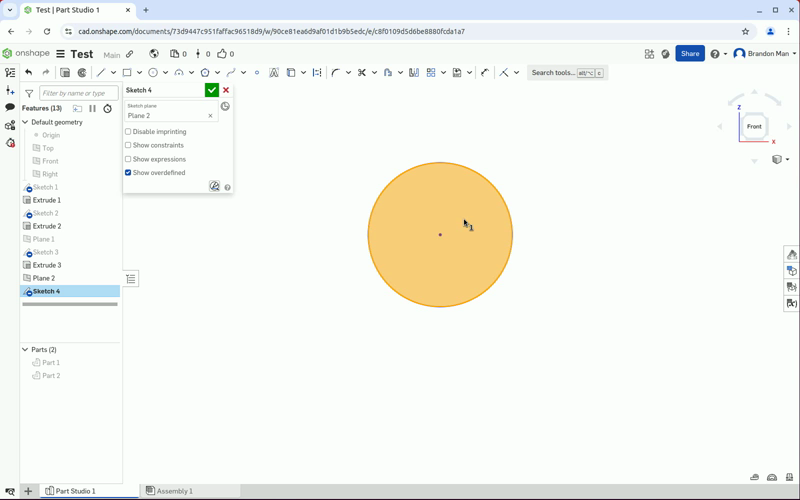
scroll(-6)
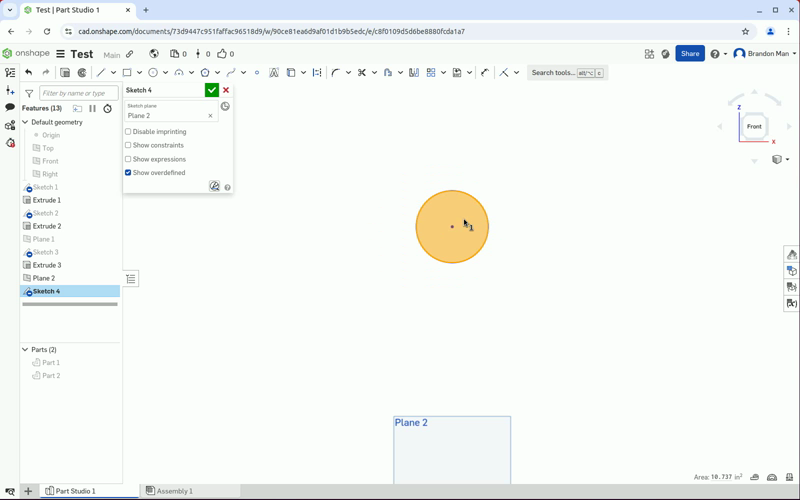
scroll(-6)
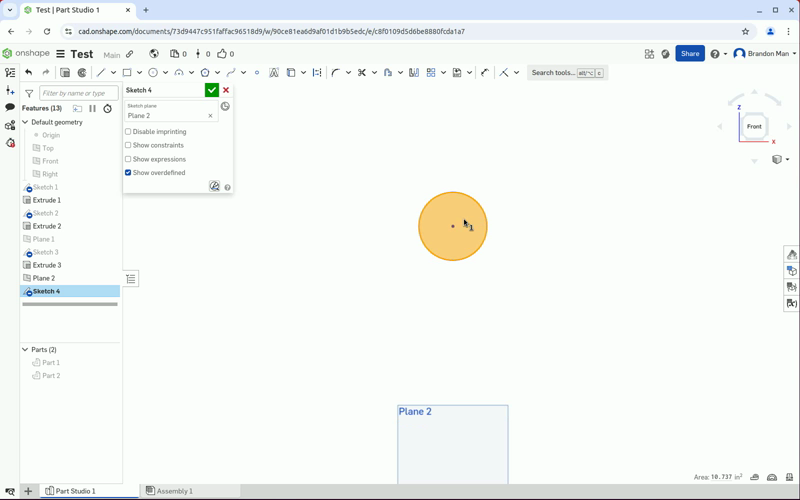
scroll(-6)
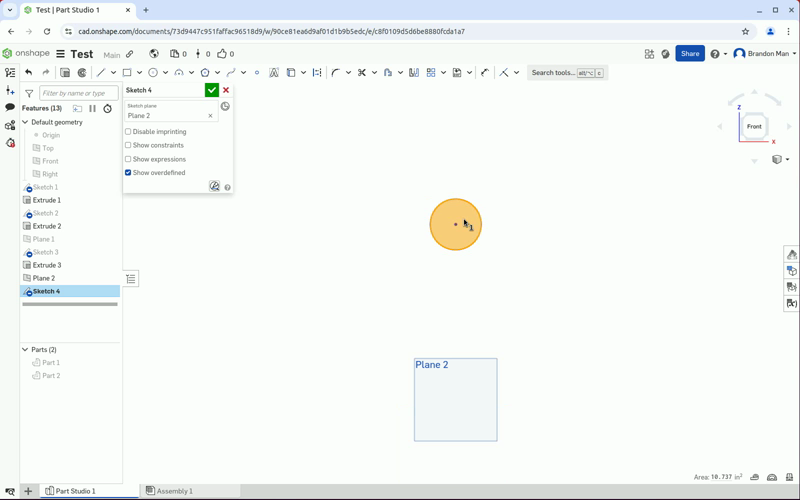
scroll(-6)
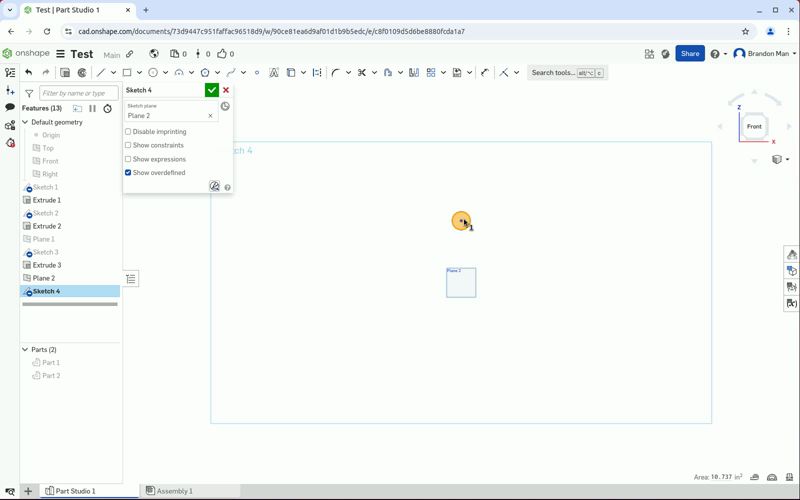
mouse_move(73, 352)
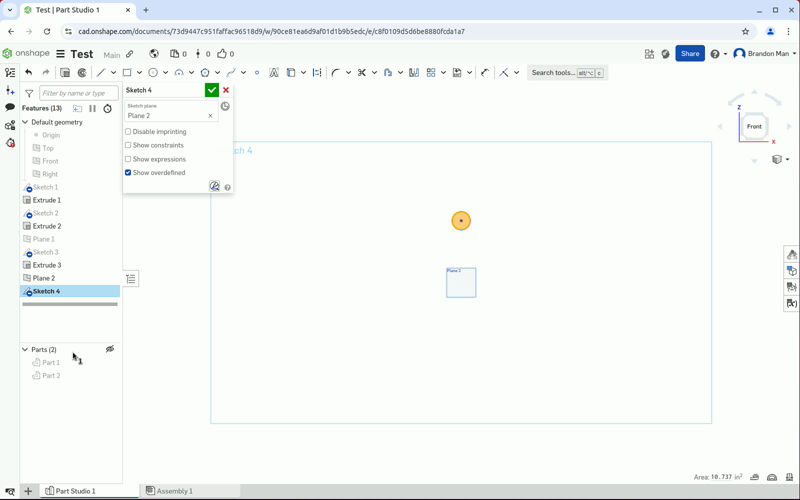
key(shift+y)
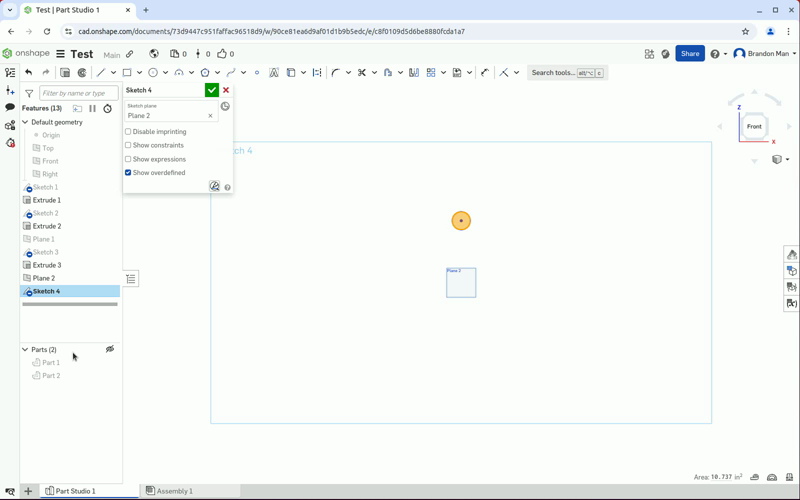
key(shift+e)
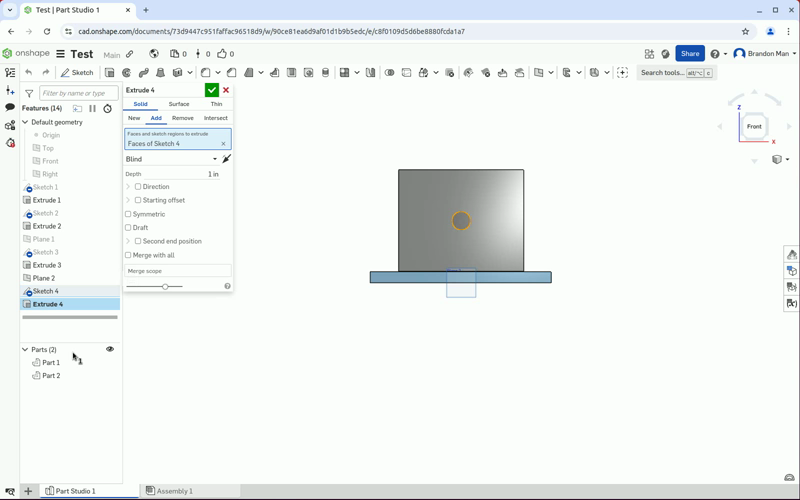
mouse_move(143, 106)
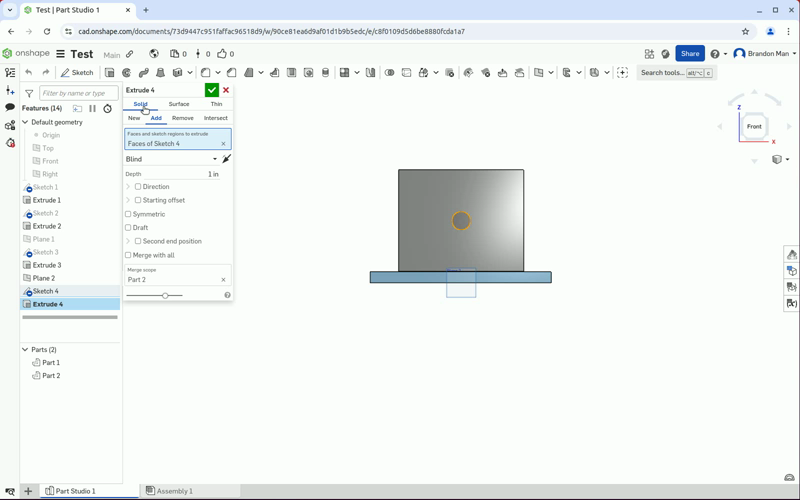
click(143, 106)
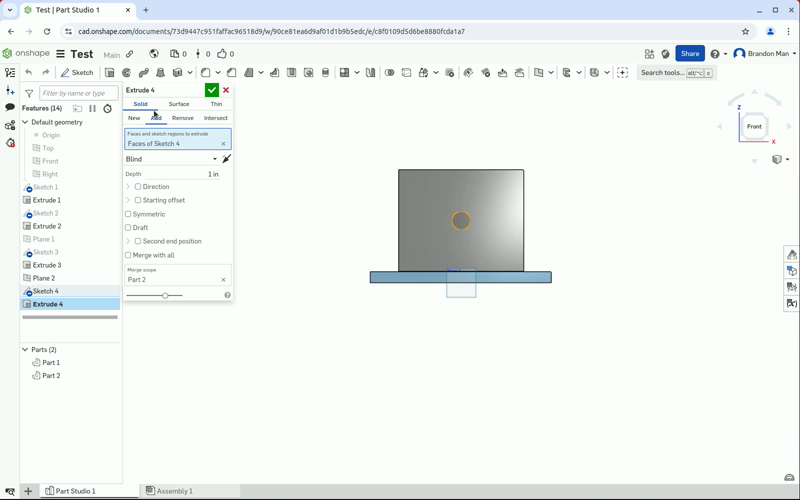
mouse_move(186, 120)
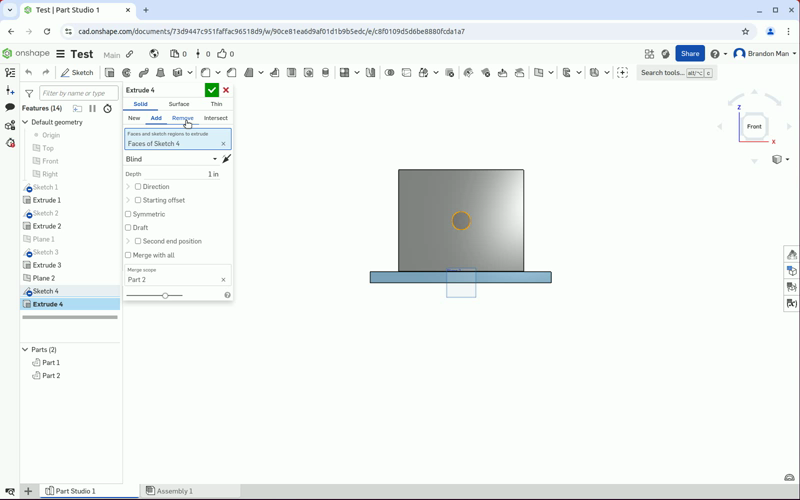
click(186, 120)
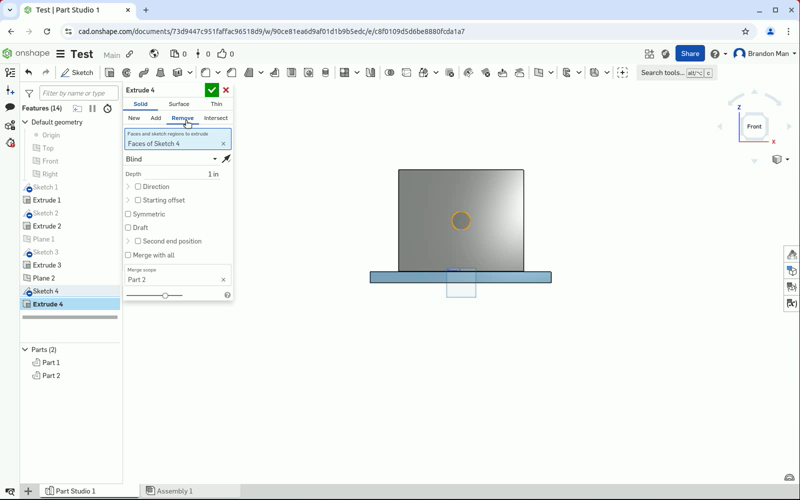
key(tab, 4)
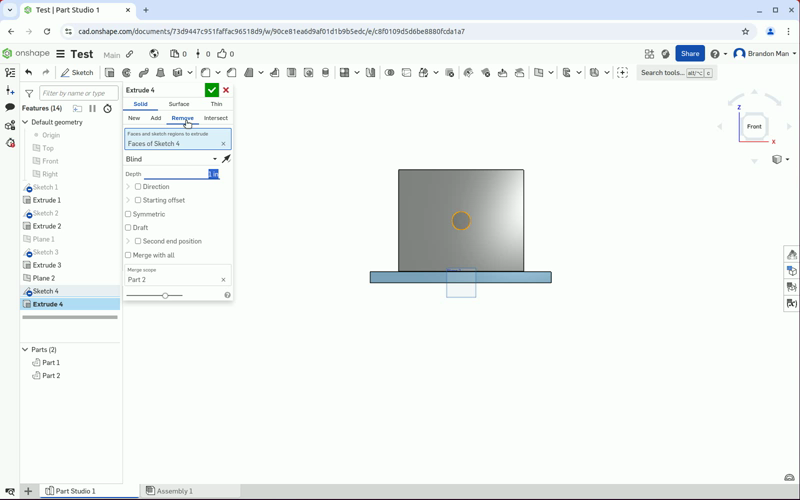
text(24.793)
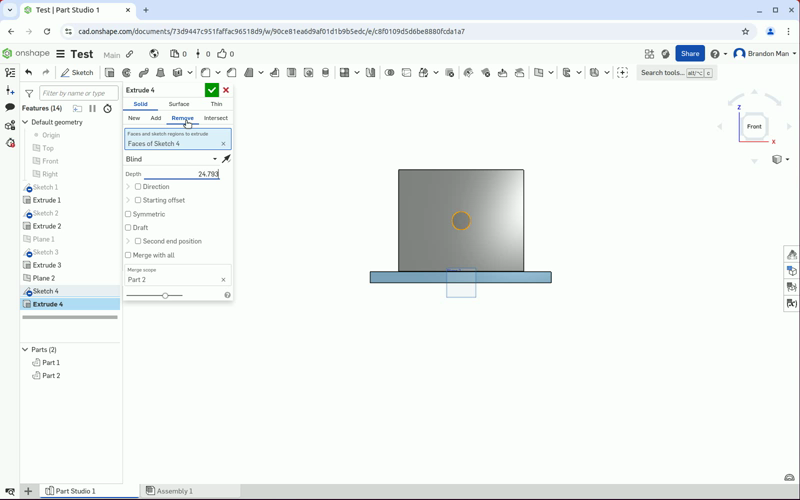
key(tab, 6)
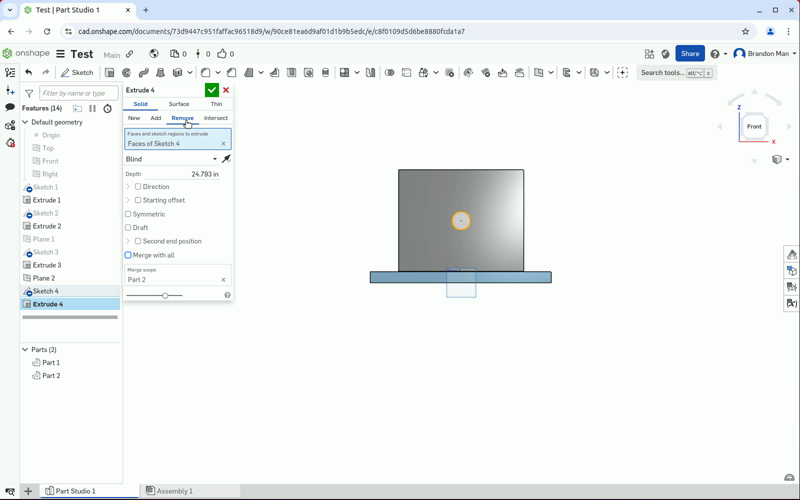
key(space)
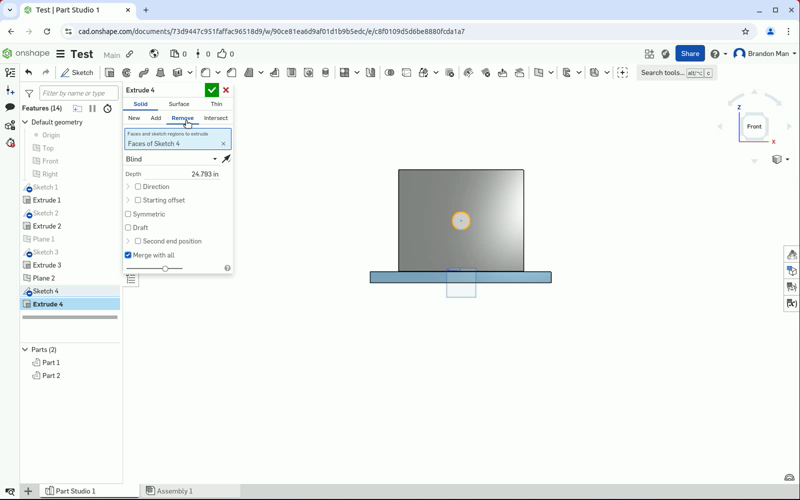
key(enter)
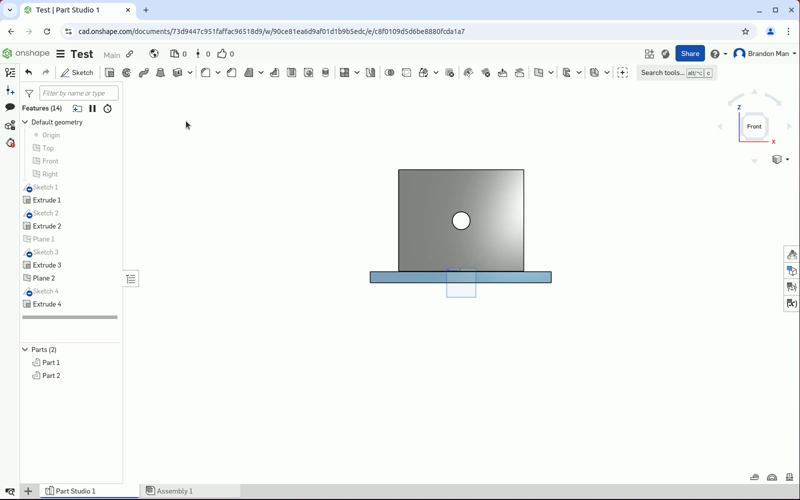
key(shift+h)
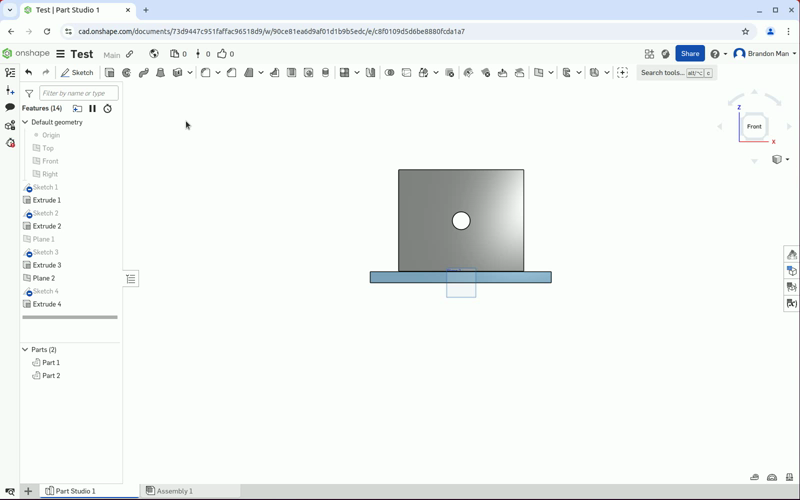
key(shift+h)
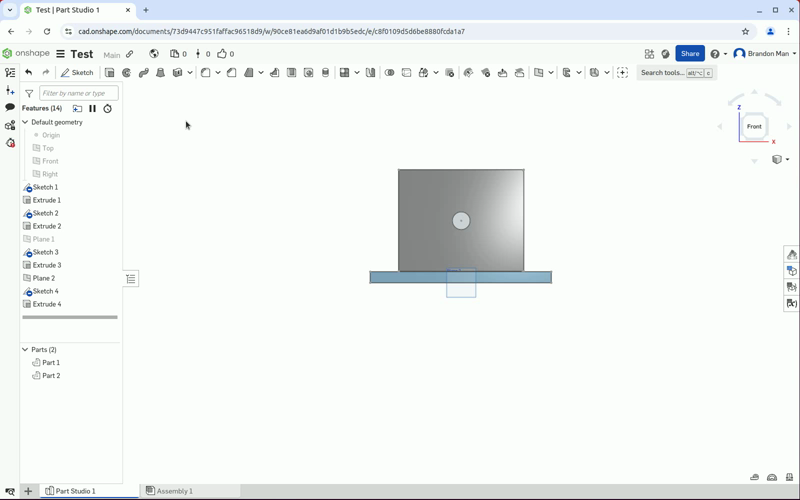
key(shift+7)
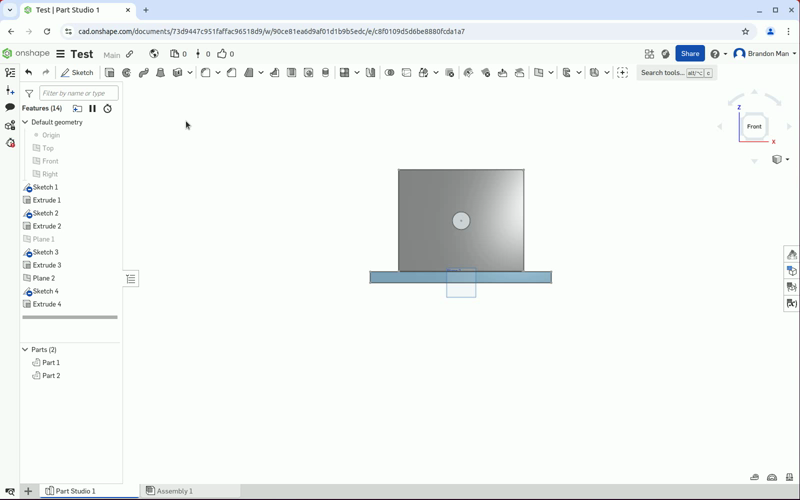
key(left, 2)
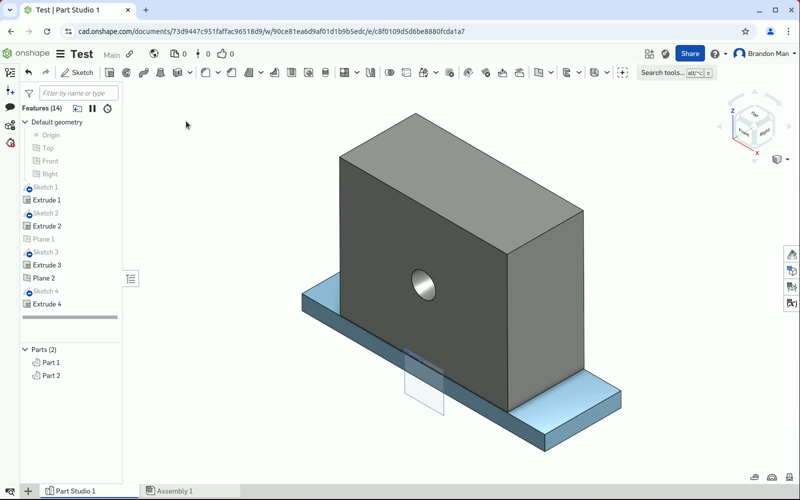
key(down, 2)
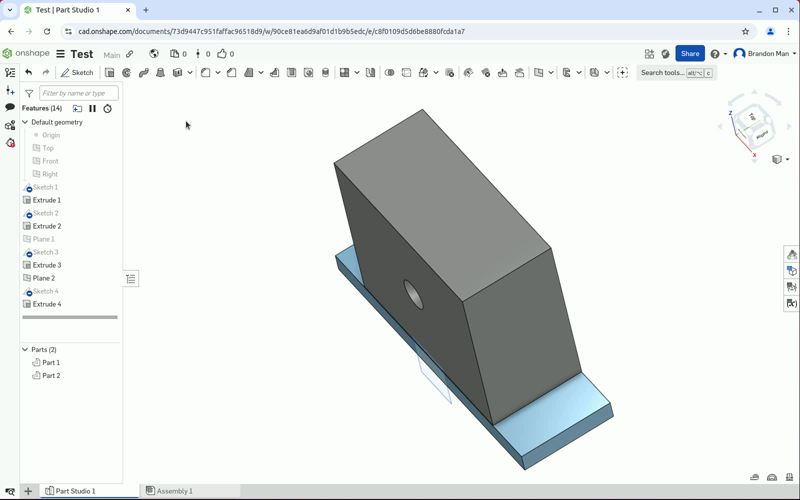
key(up, 2)
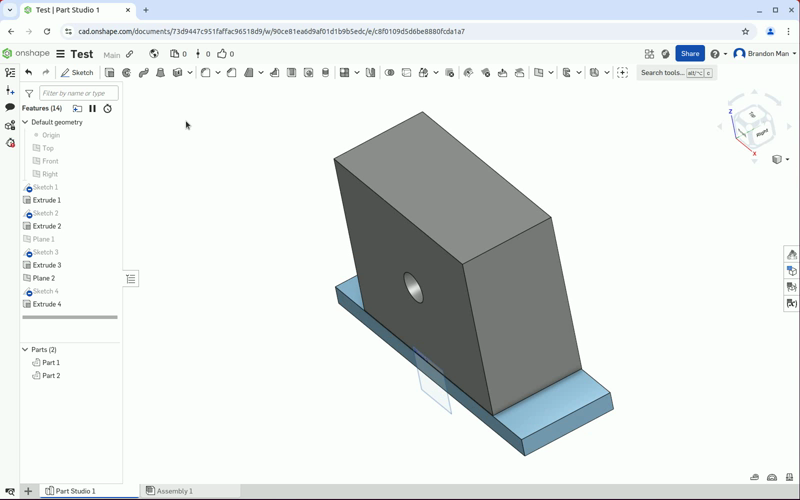
key(right, 2)
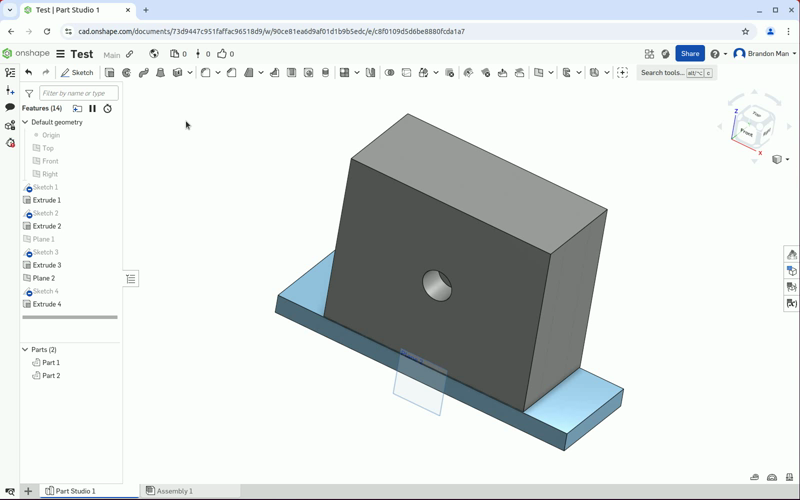
mouse_move(73, 189)
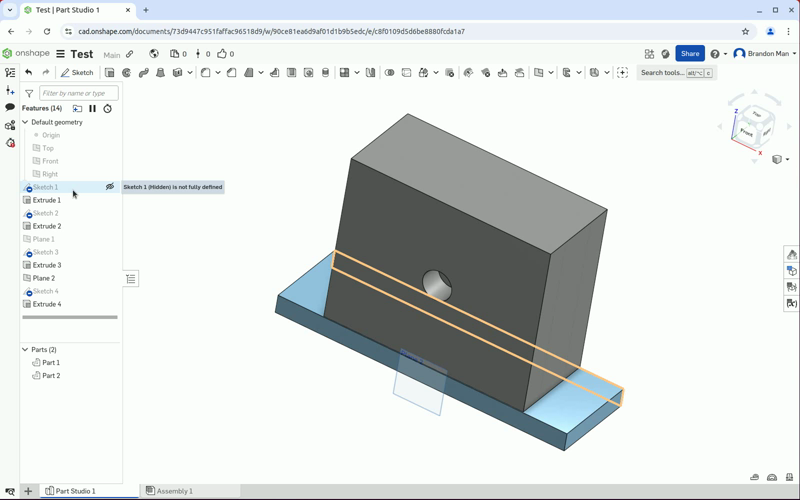
click(73, 189)